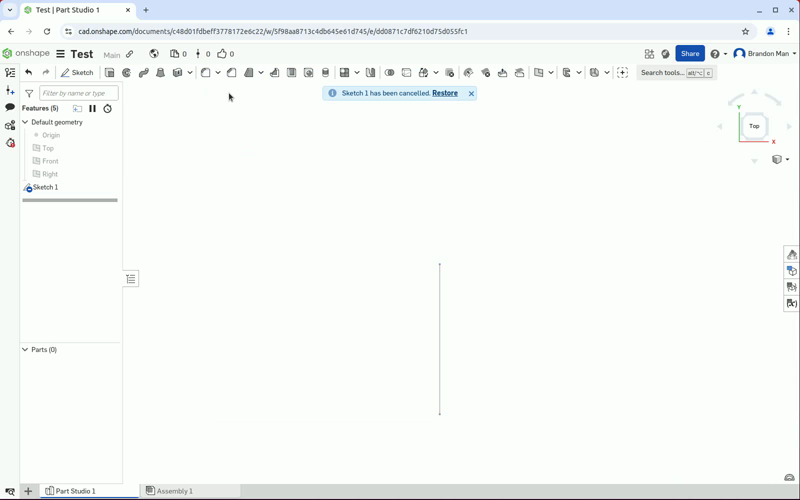
key(shift+h)
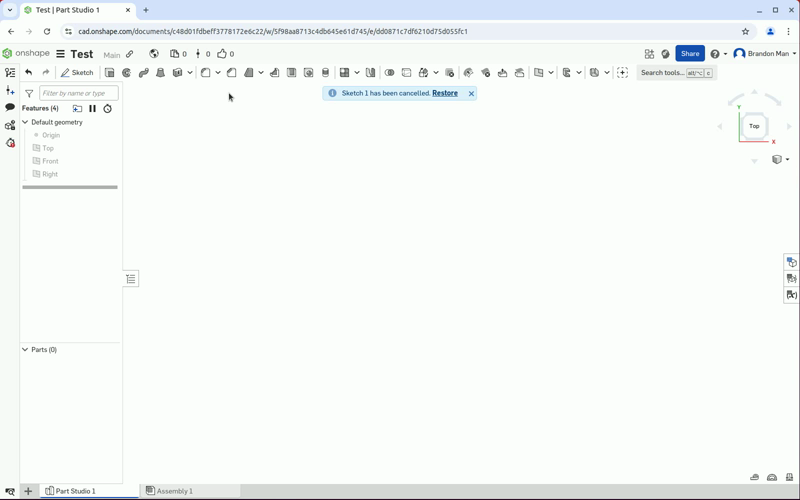
mouse_move(73, 352)
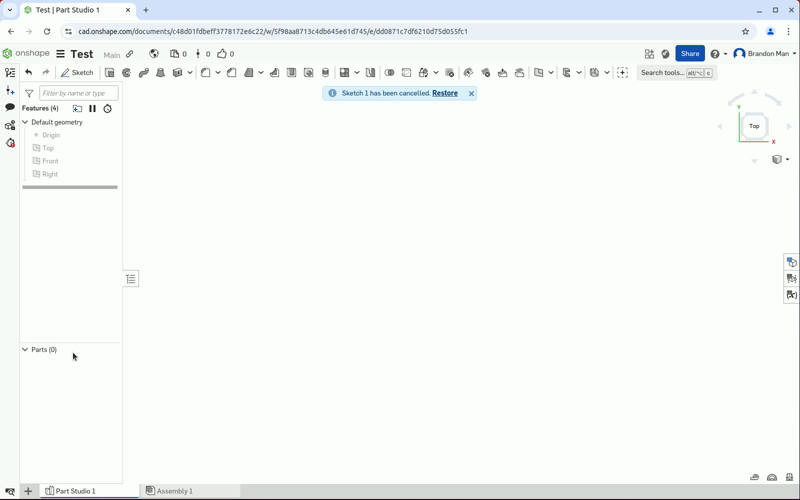
key(y)
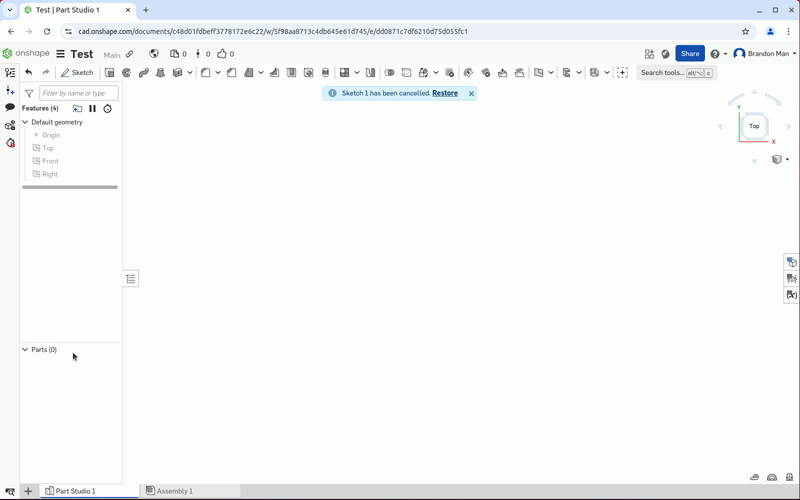
key(shift+p)
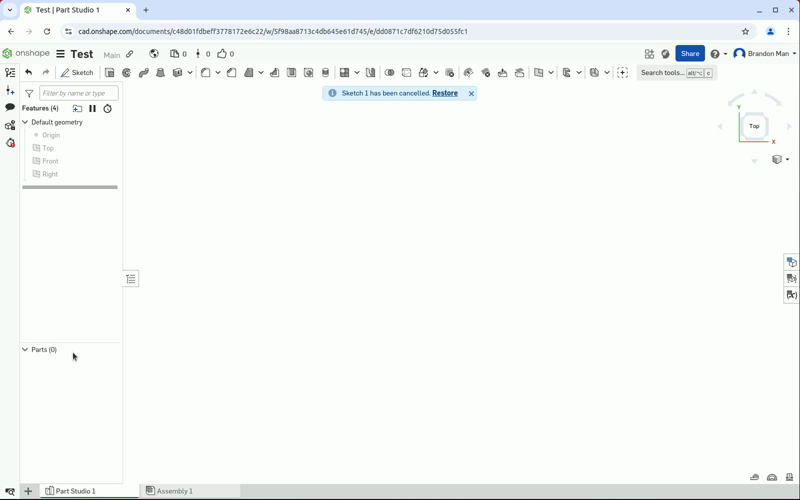
key(space)
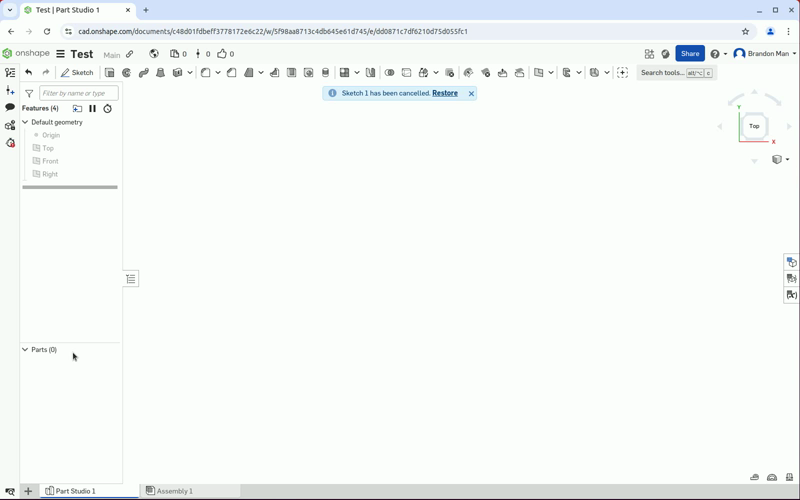
key_down(shift)
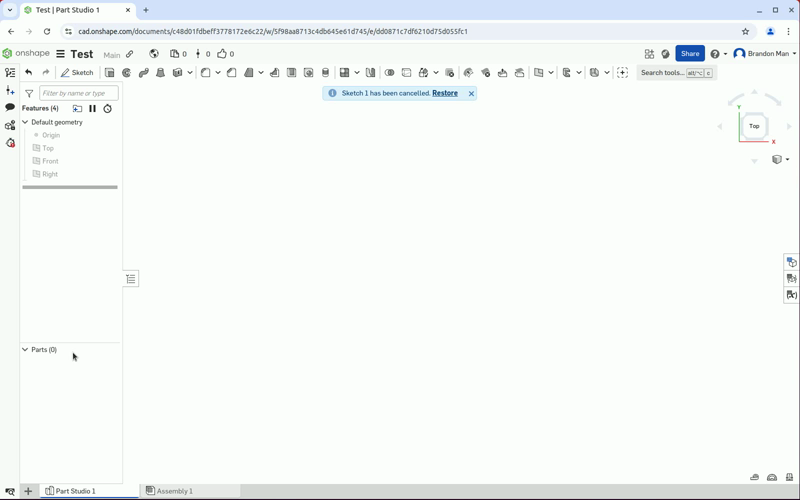
key(up)
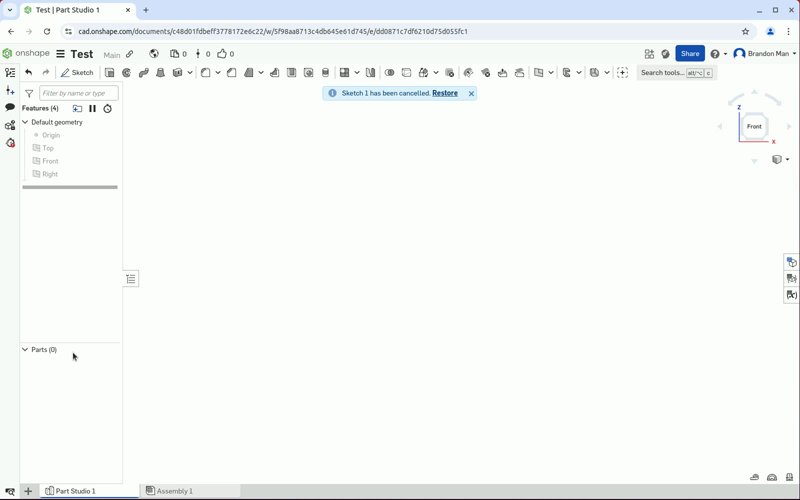
key_up(shift)
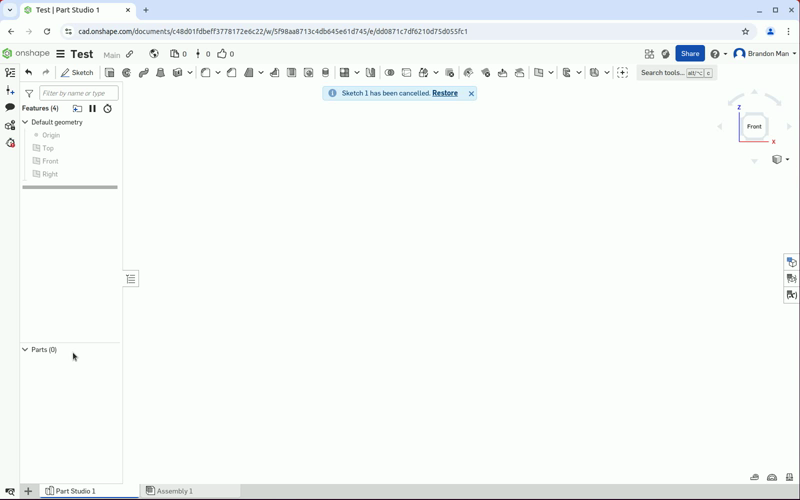
mouse_move(73, 352)
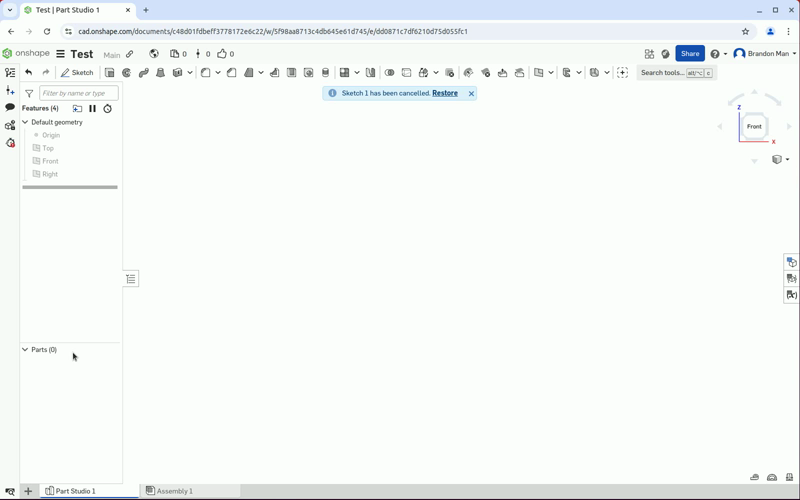
key(shift+y)
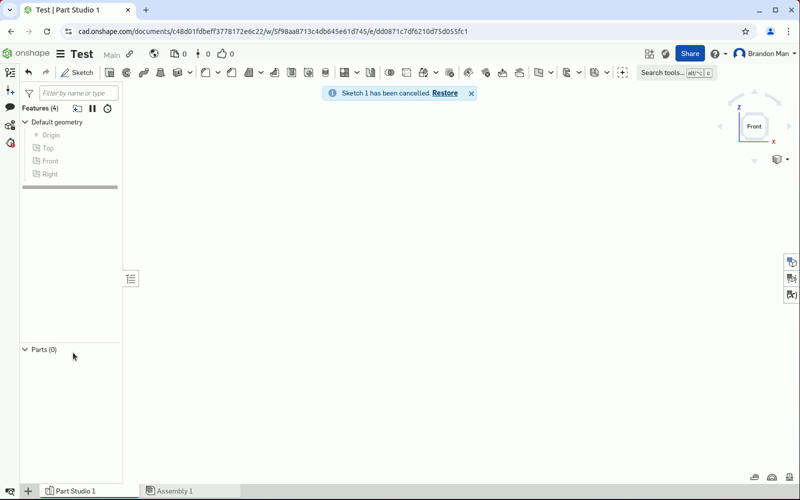
key(shift+s)
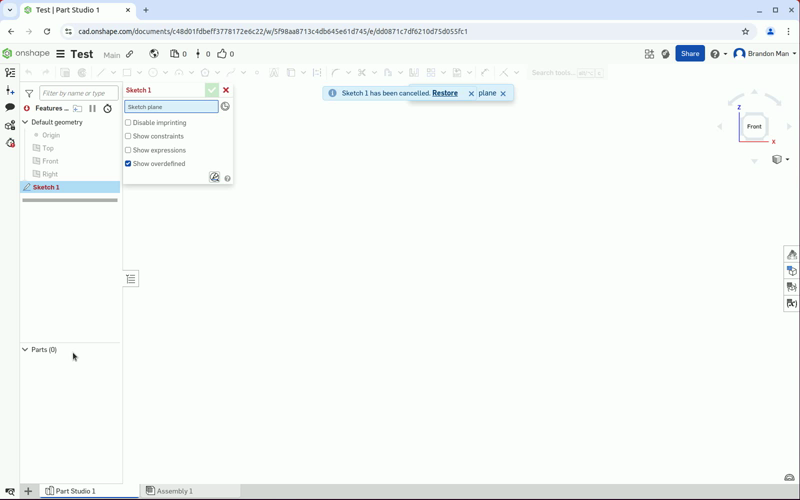
mouse_move(73, 163)
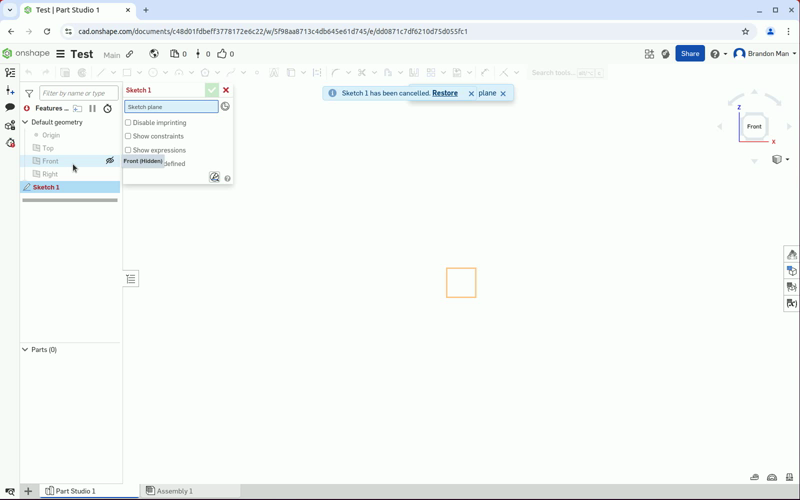
click(73, 163)
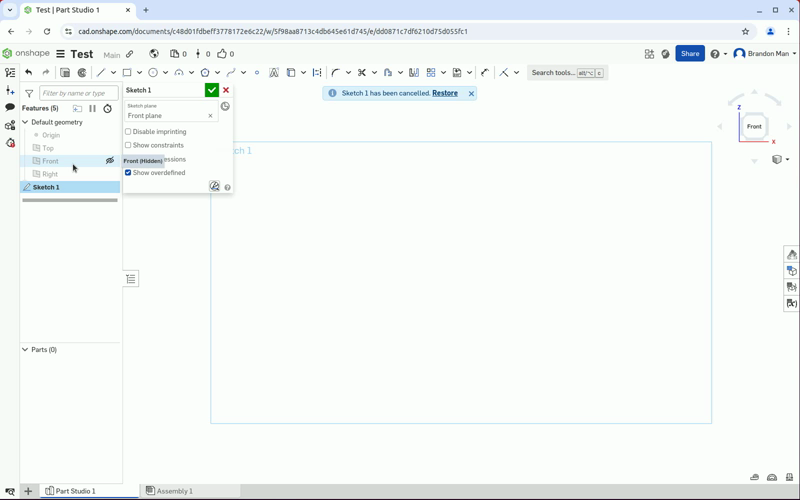
mouse_move(73, 352)
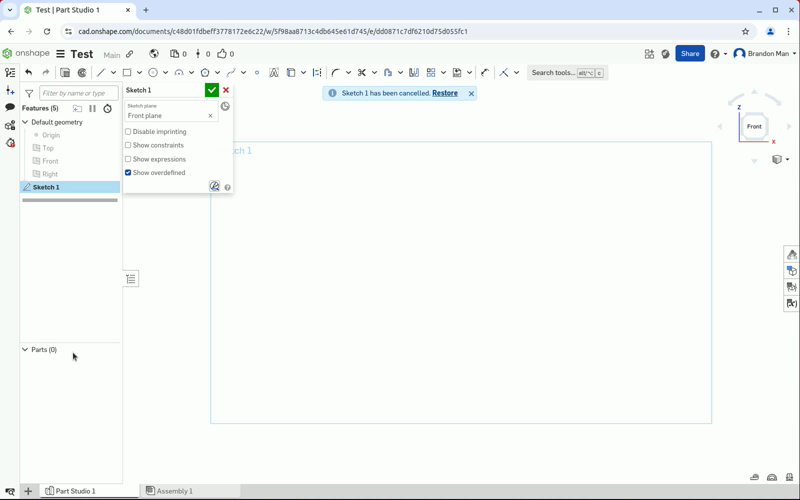
key(y)
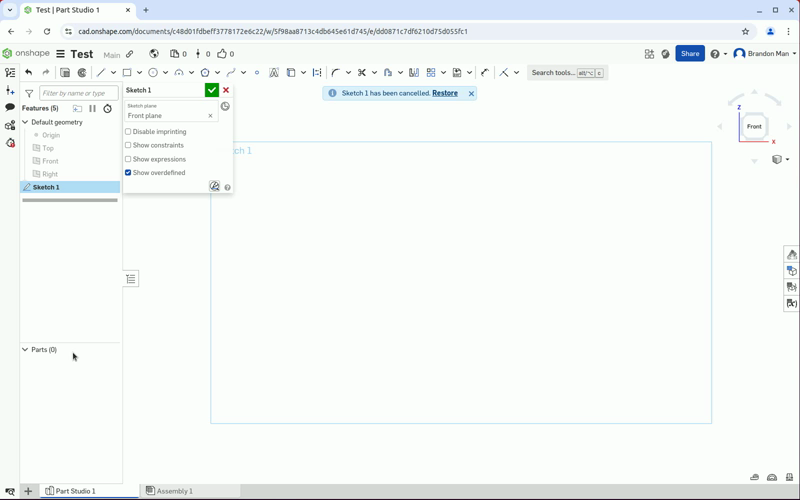
key(c)
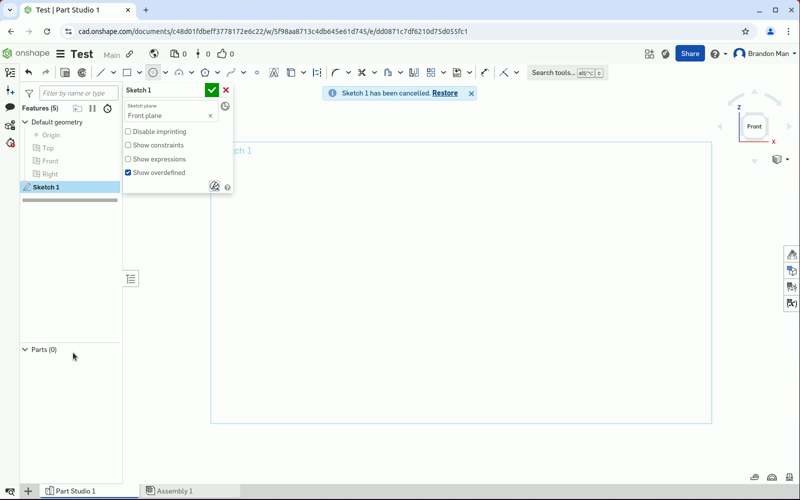
key_down(shift)
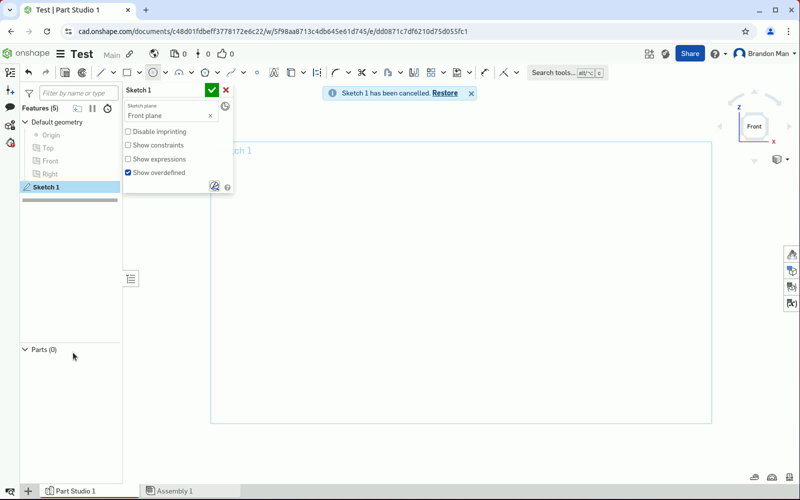
mouse_move(460, 282)
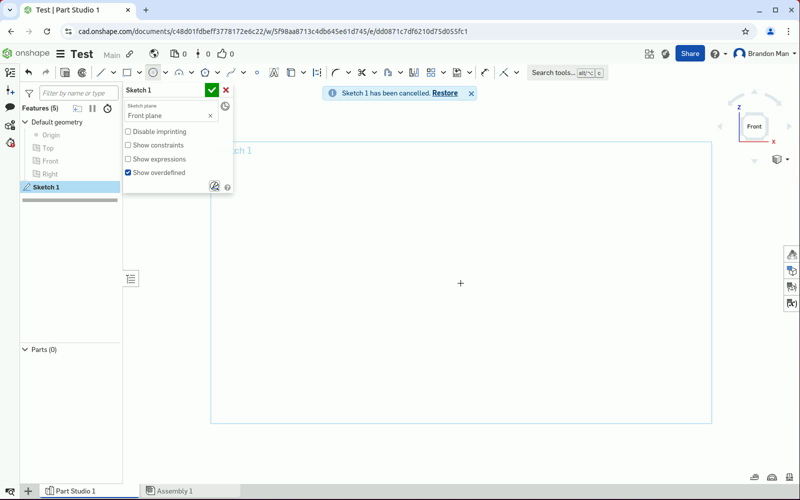
click(460, 282)
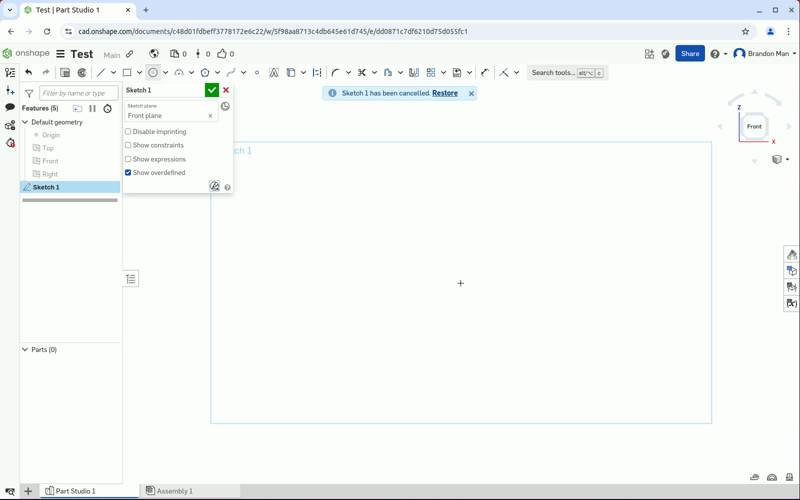
key_up(shift)
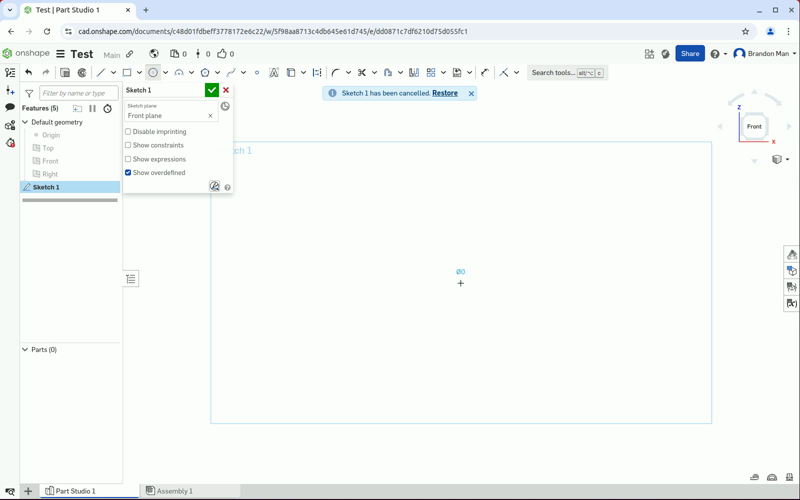
mouse_move(499, 282)
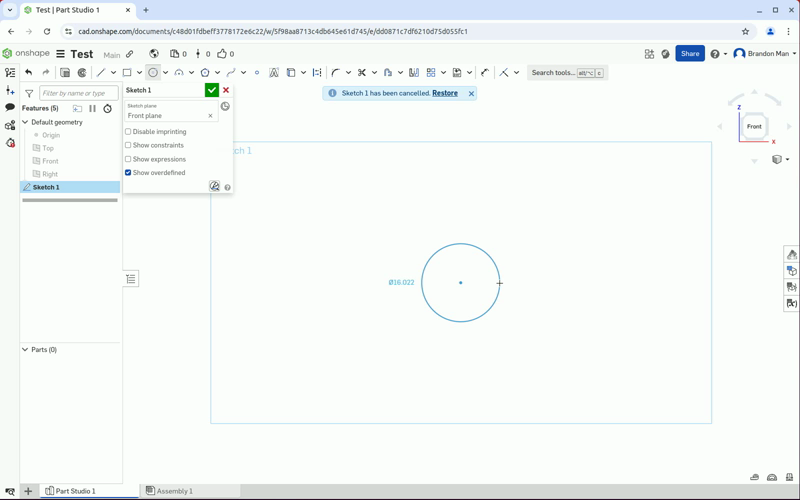
click(499, 282)
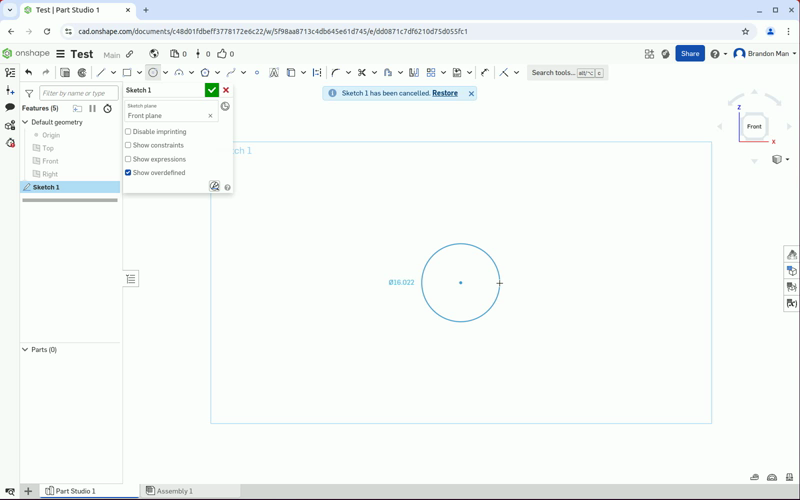
key(esc)
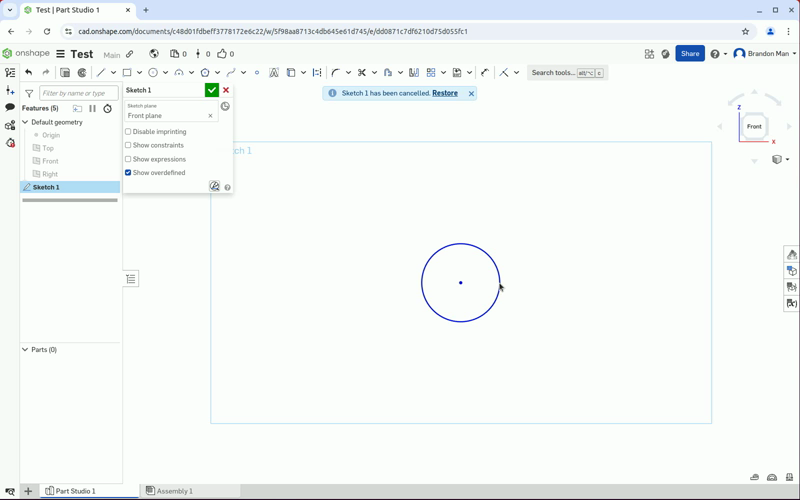
key(c)
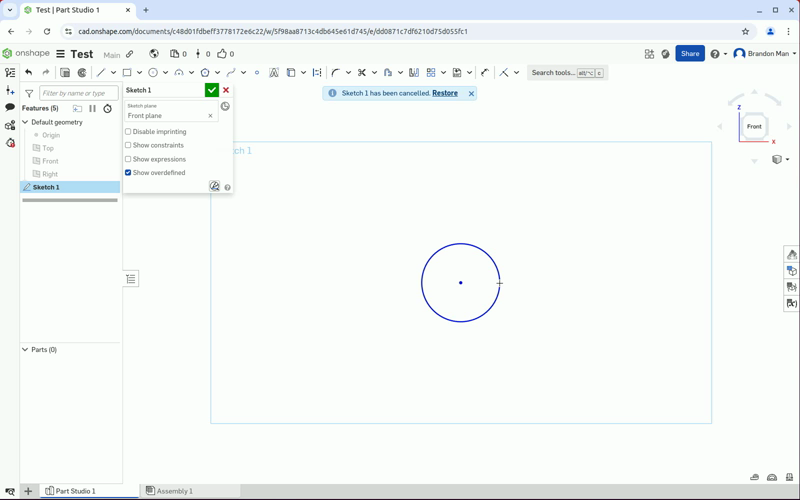
key_down(shift)
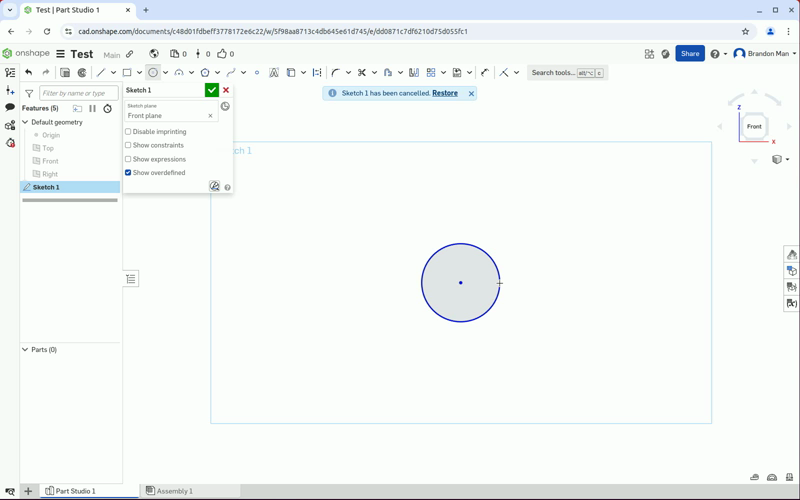
mouse_move(460, 282)
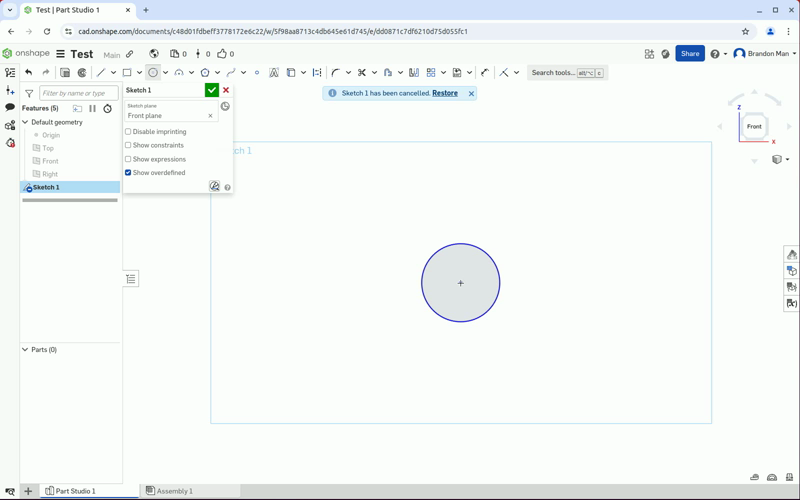
click(460, 282)
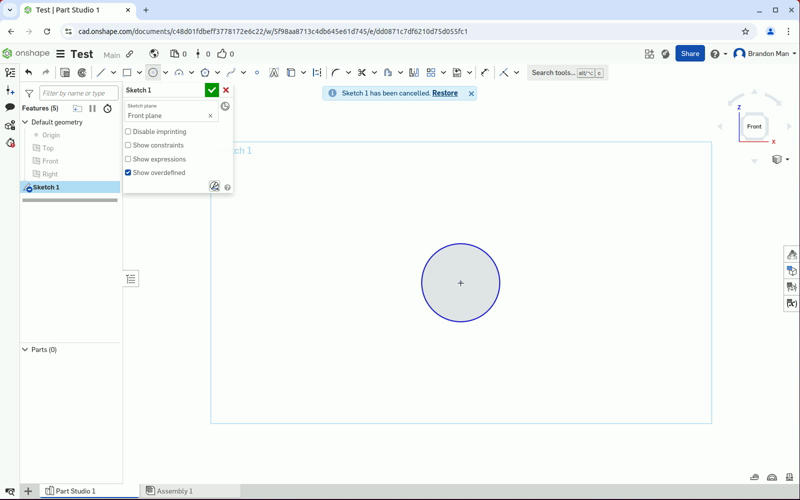
key_up(shift)
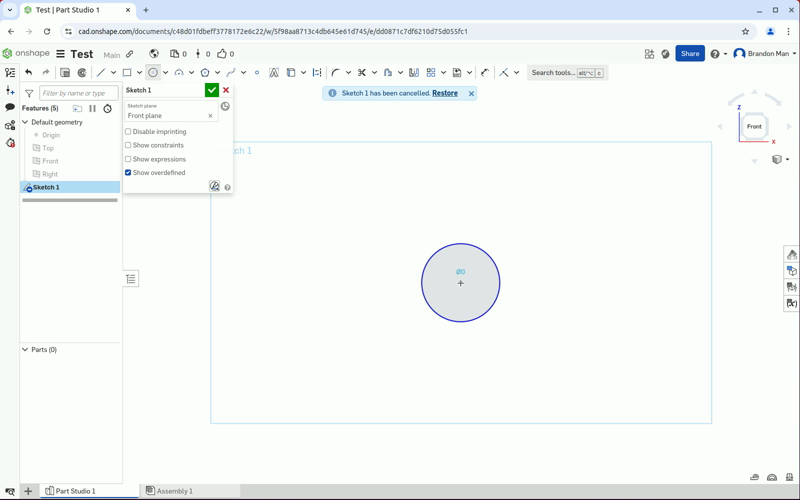
mouse_move(489, 282)
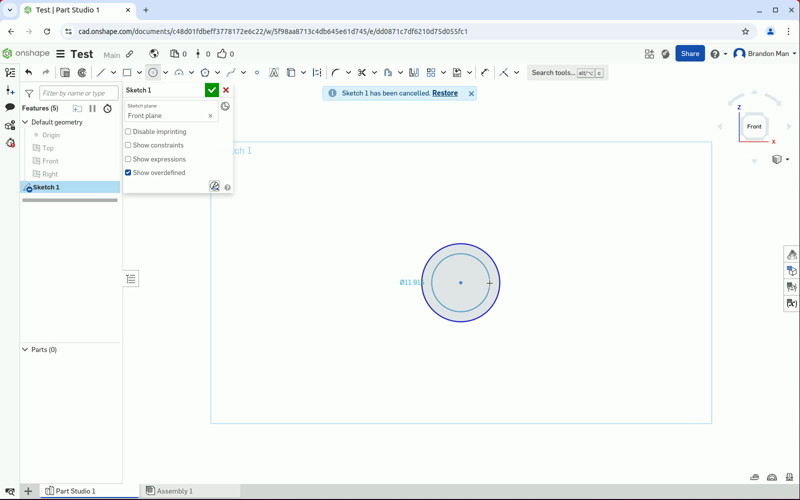
click(489, 282)
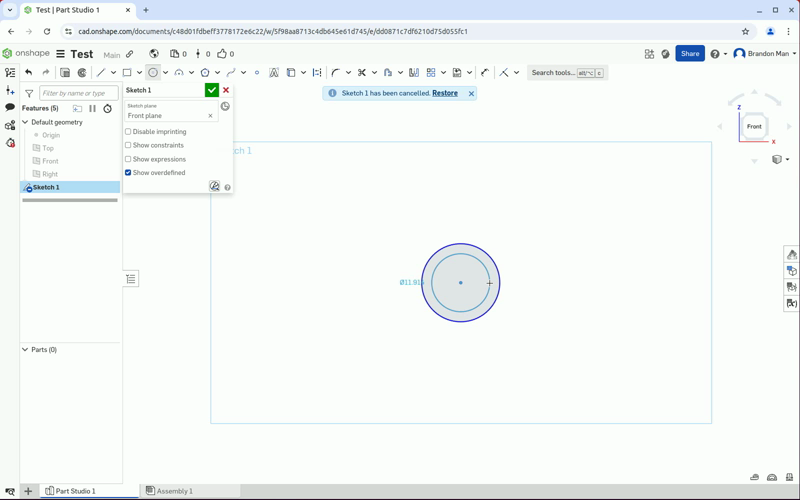
key(esc)
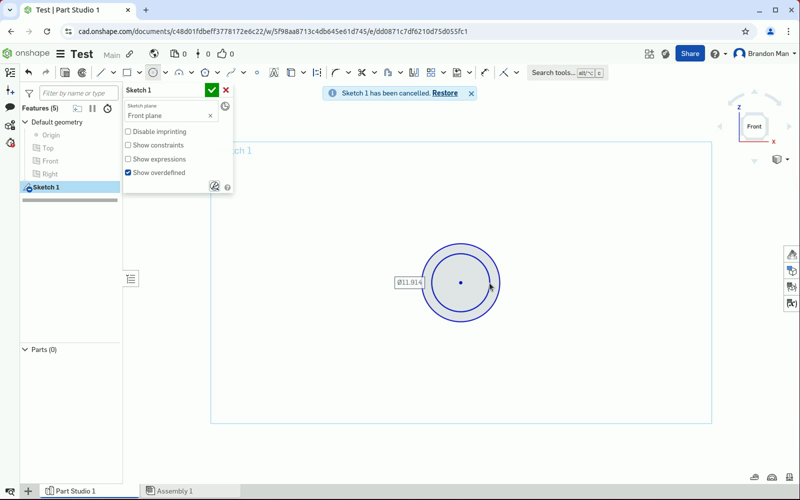
mouse_move(471, 313)
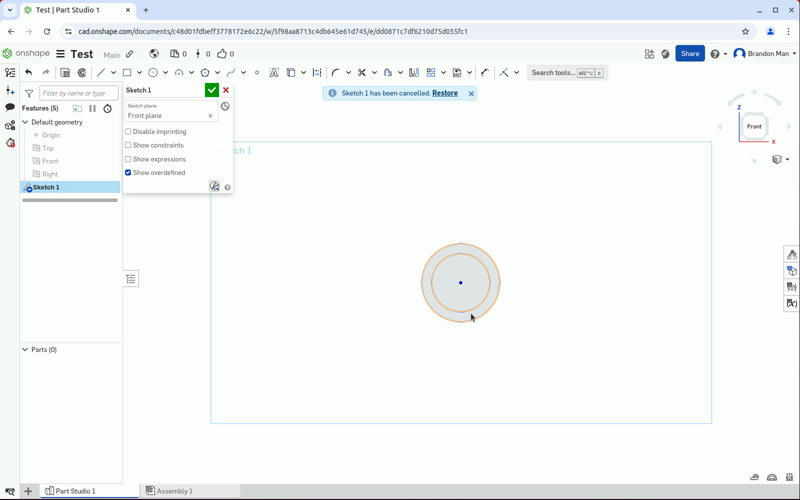
click(471, 313)
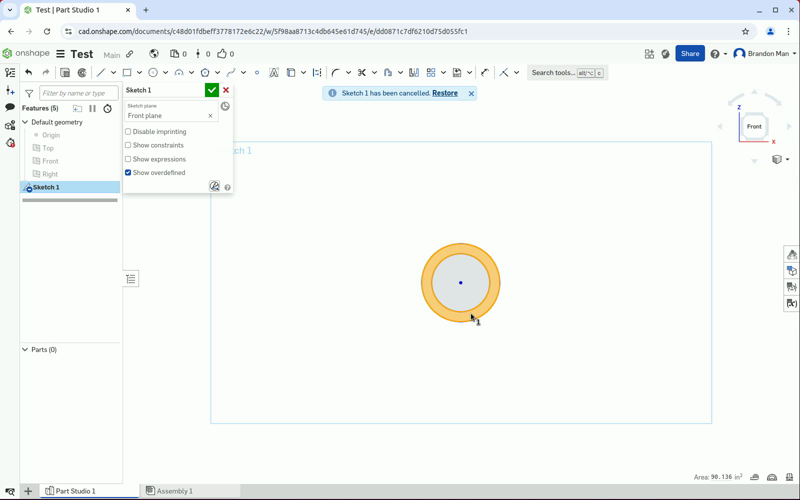
mouse_move(73, 352)
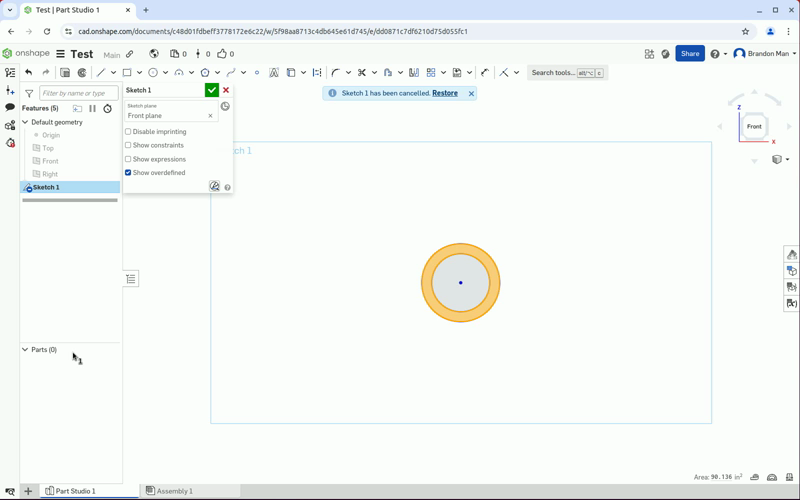
key(shift+y)
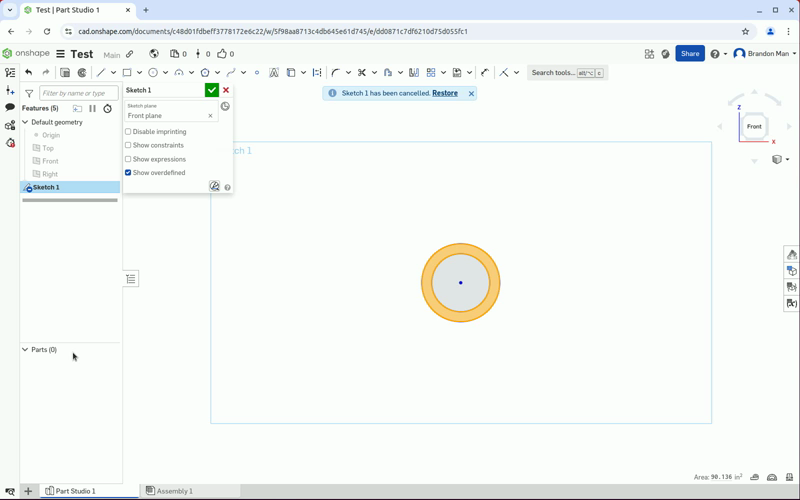
key(shift+e)
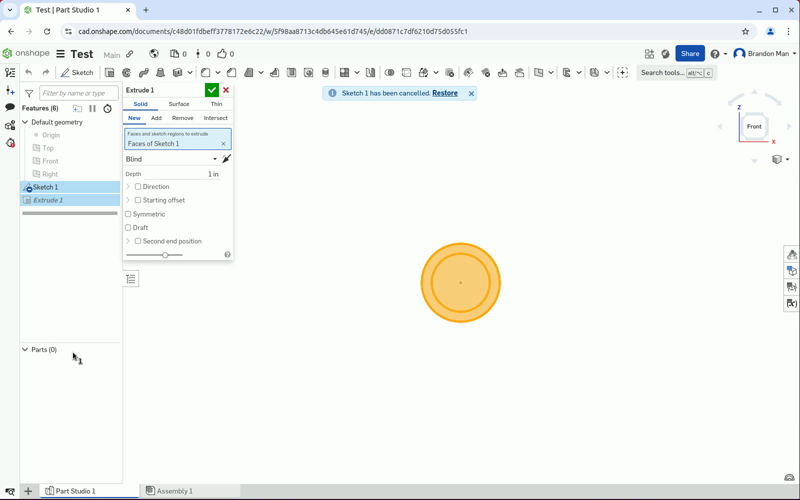
mouse_move(143, 106)
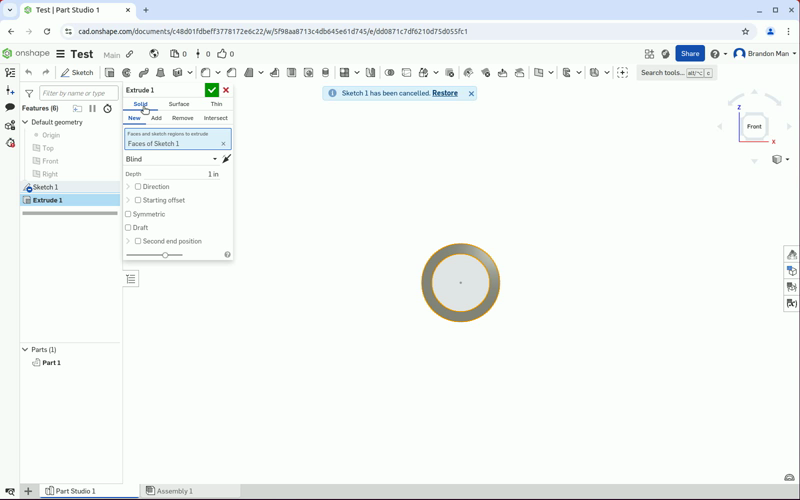
click(143, 106)
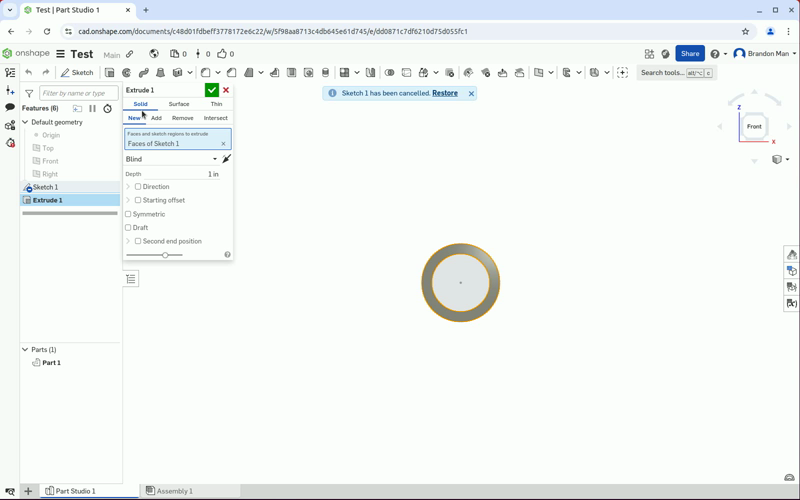
mouse_move(137, 120)
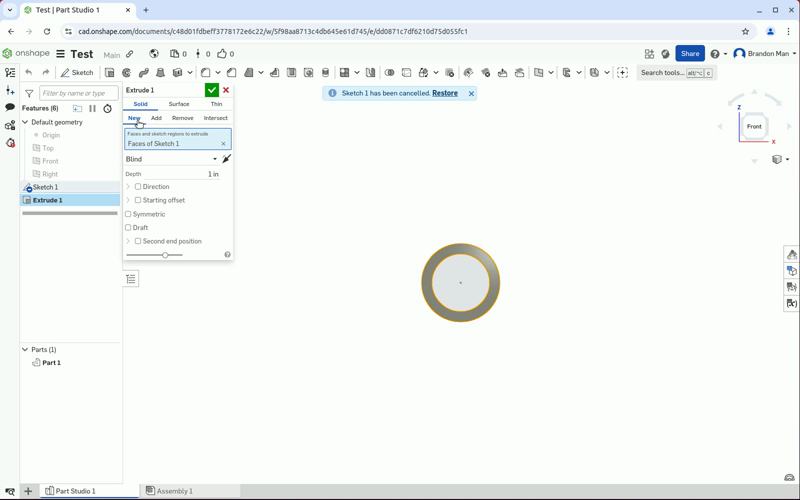
click(137, 120)
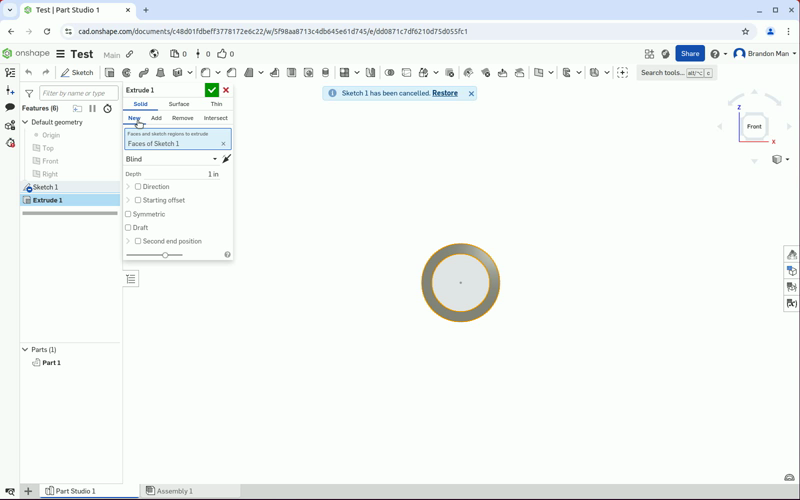
key(tab, 4)
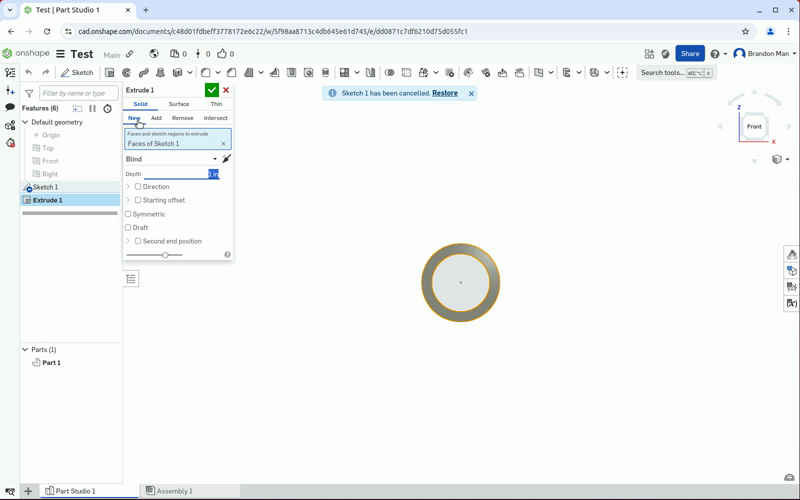
text(8.906)
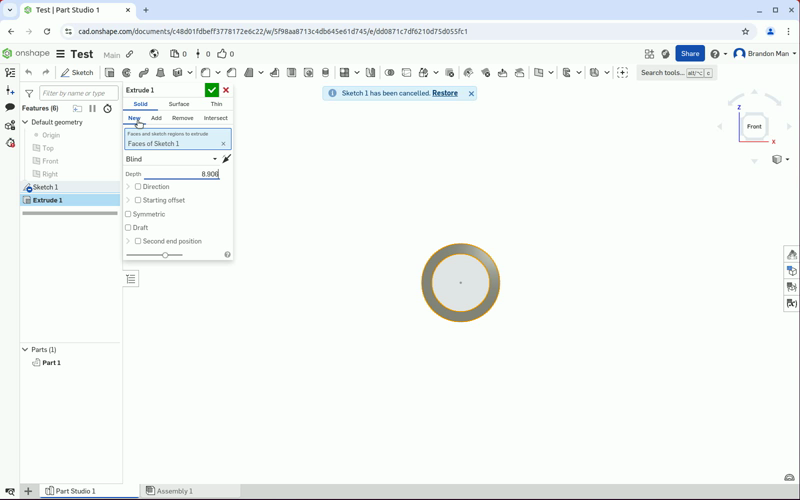
key(enter)
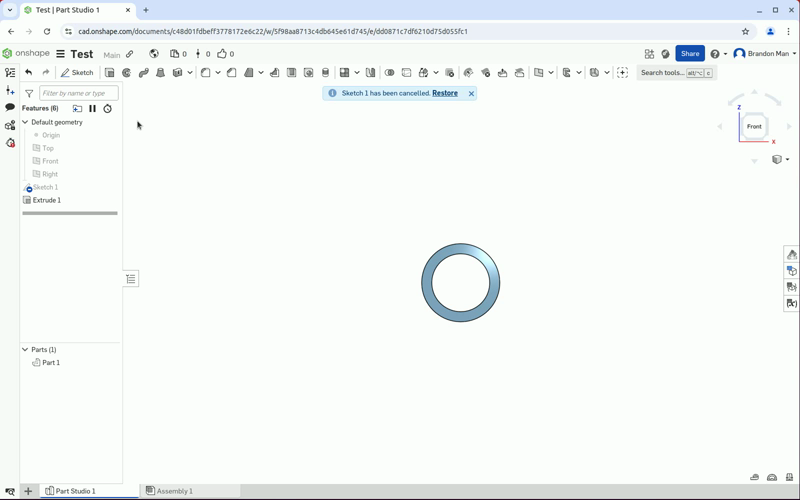
key(shift+h)
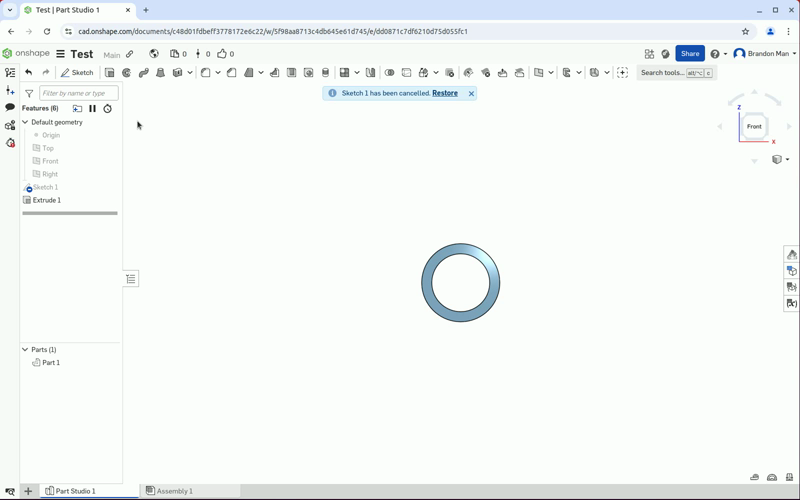
key(shift+h)
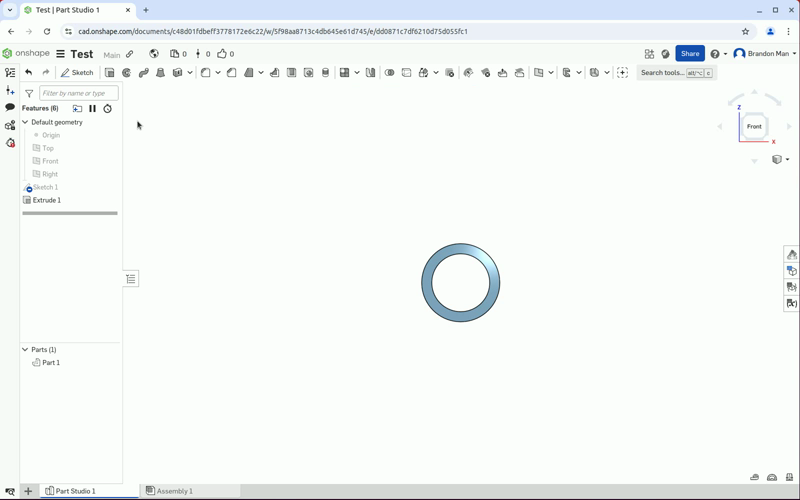
mouse_move(73, 189)
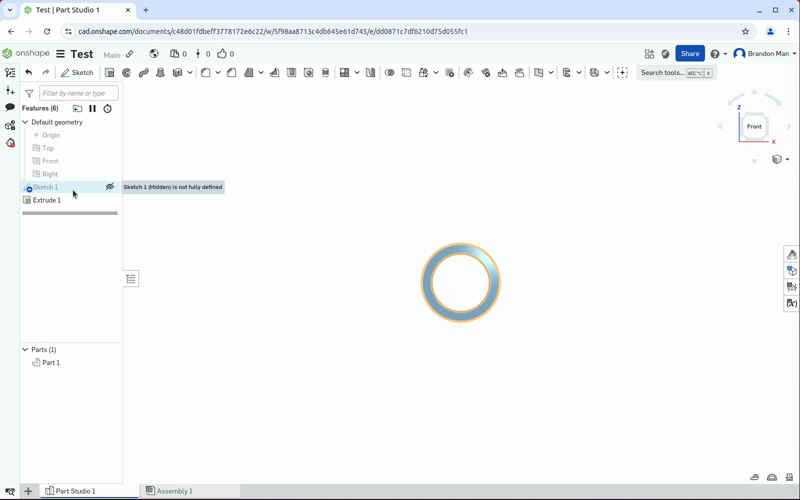
click(73, 189)
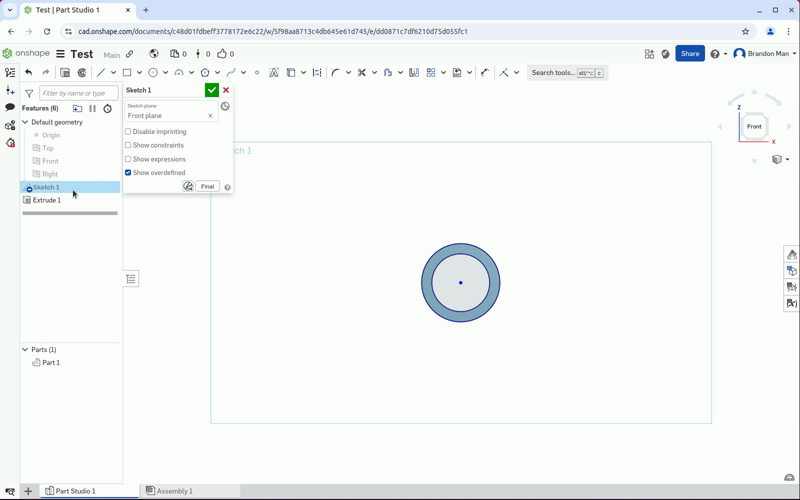
mouse_move(229, 92)
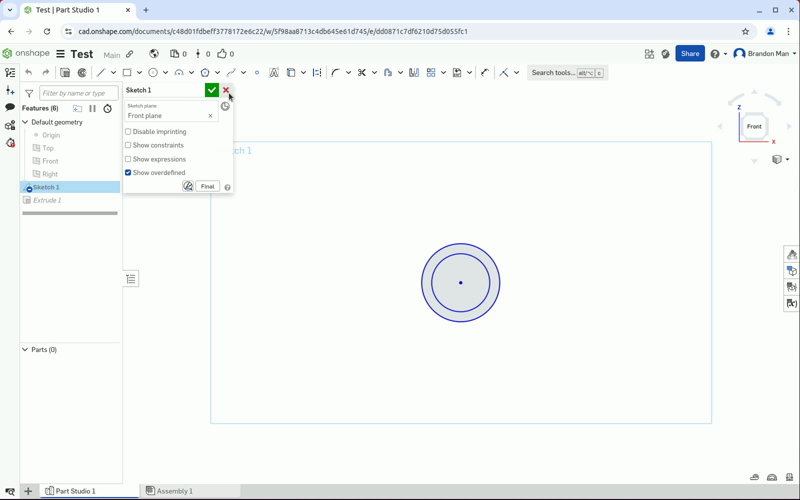
click(229, 92)
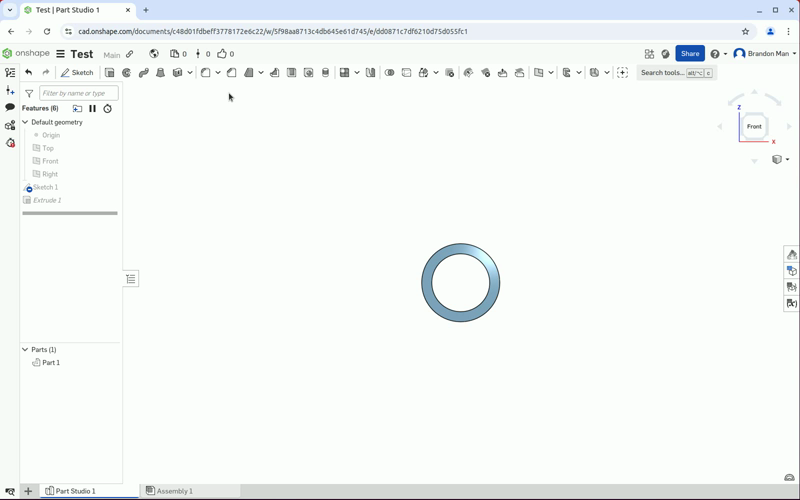
mouse_move(541, 75)
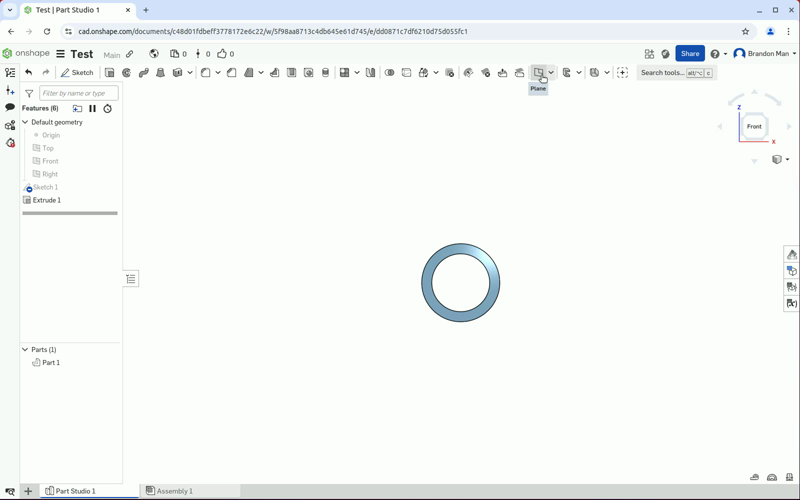
click(541, 75)
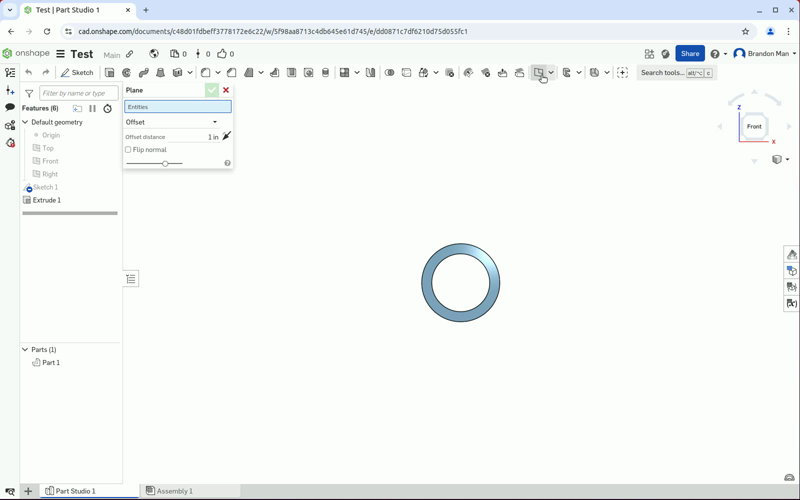
mouse_move(73, 163)
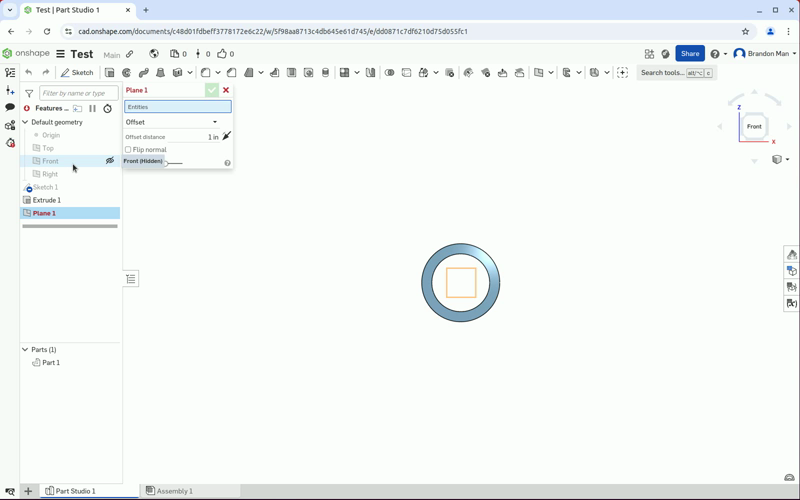
click(73, 163)
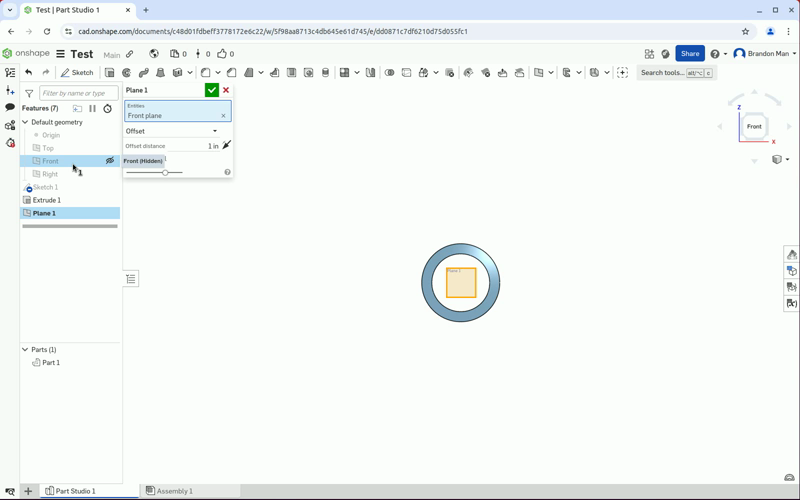
key(tab, 2)
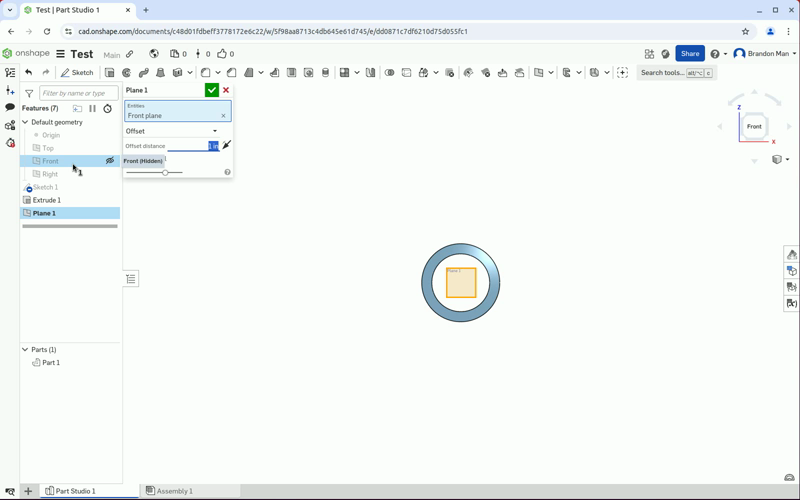
text(8.904)
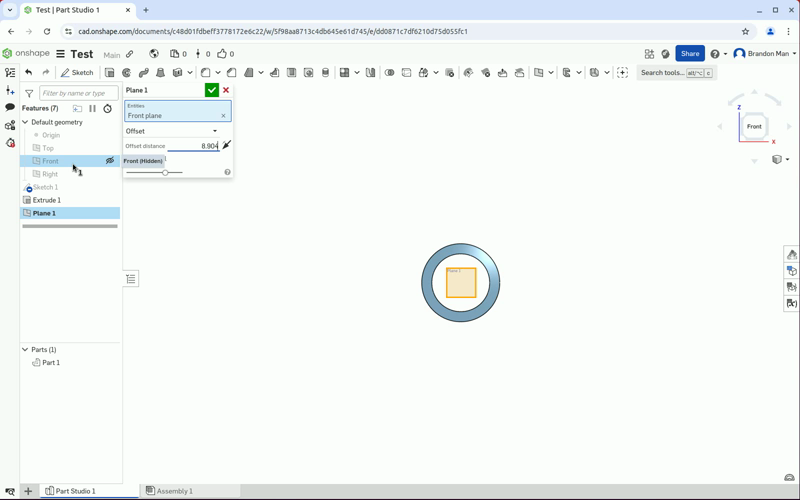
key(enter, 2)
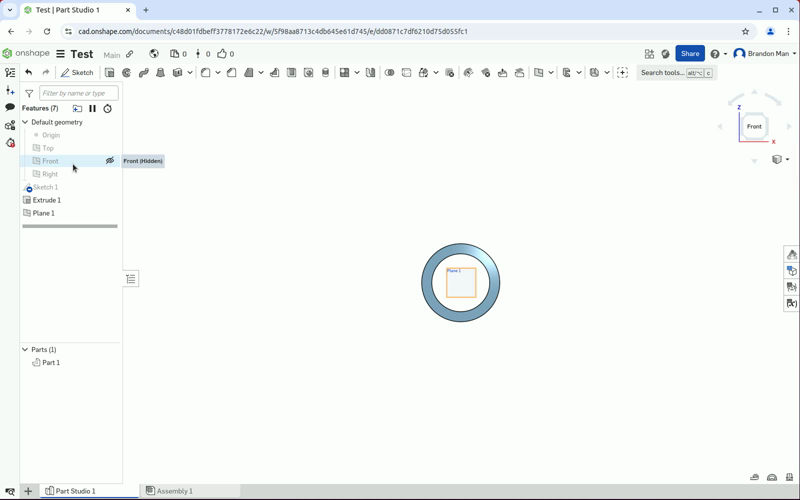
key(shift+s)
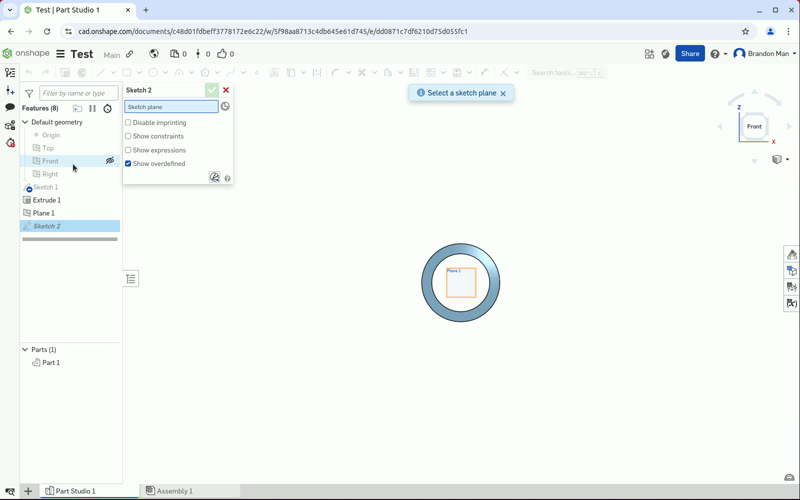
mouse_move(73, 215)
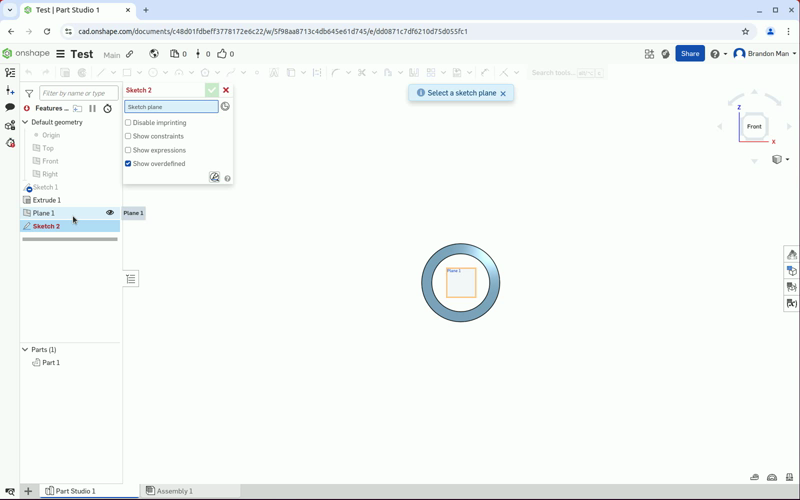
click(73, 215)
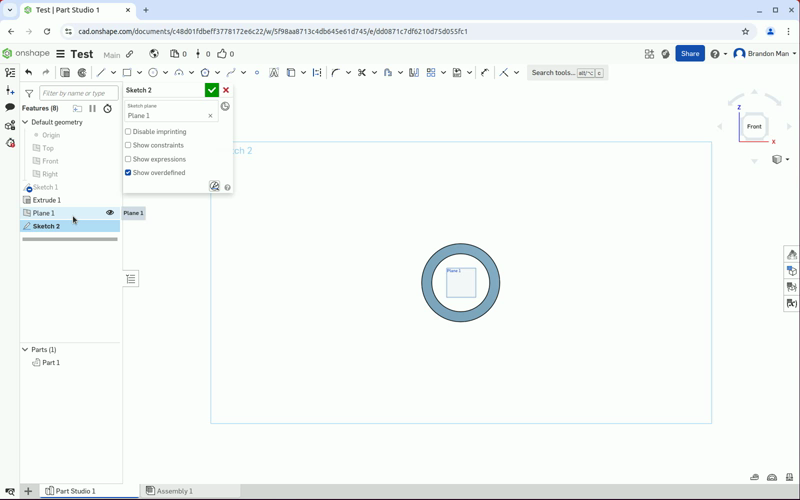
mouse_move(73, 352)
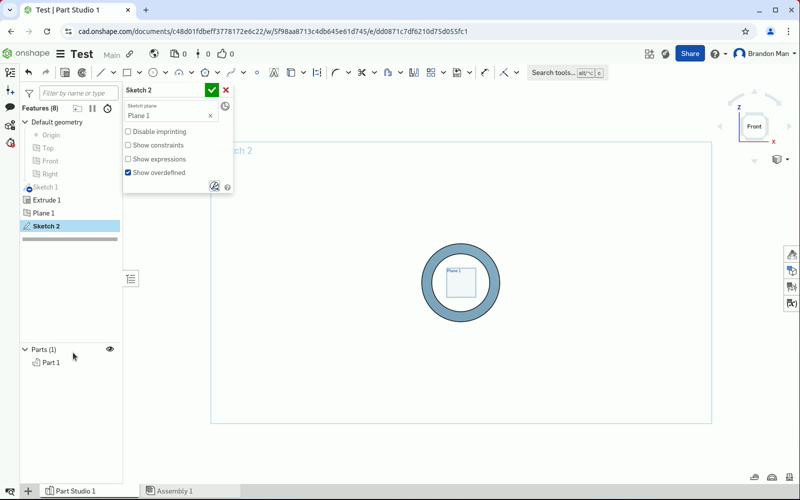
key(y)
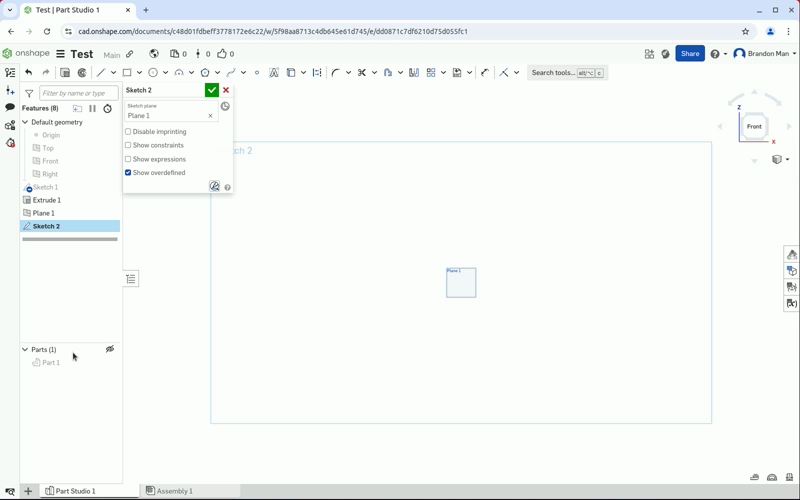
key(l)
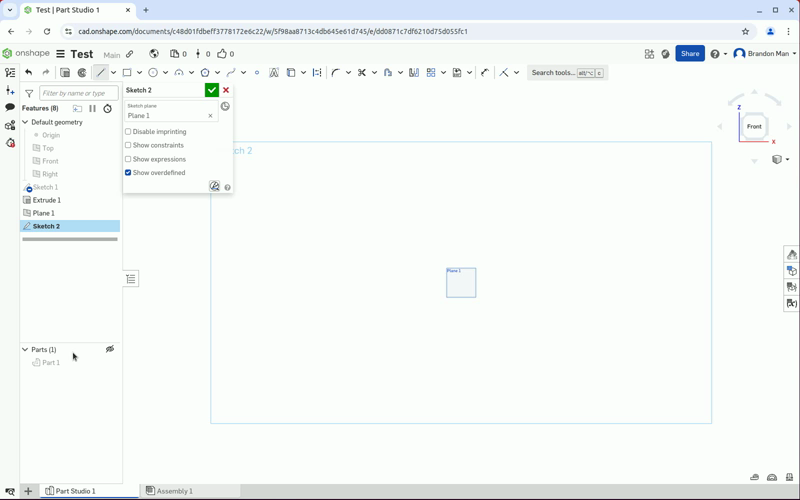
key_down(shift)
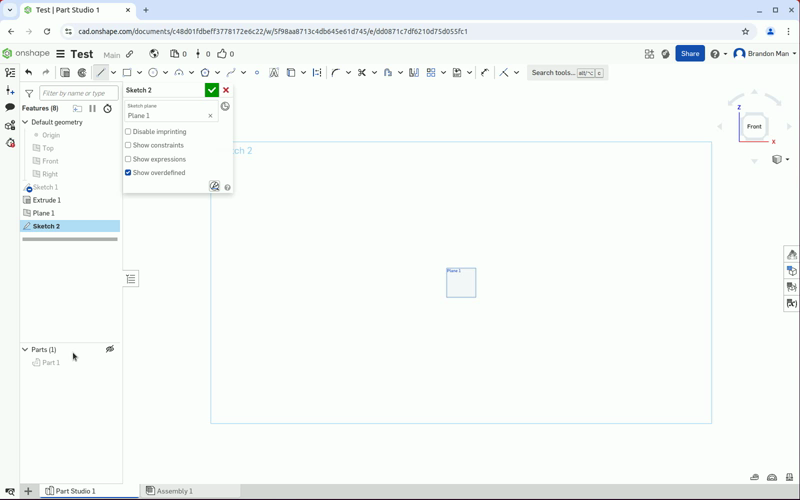
mouse_move(419, 306)
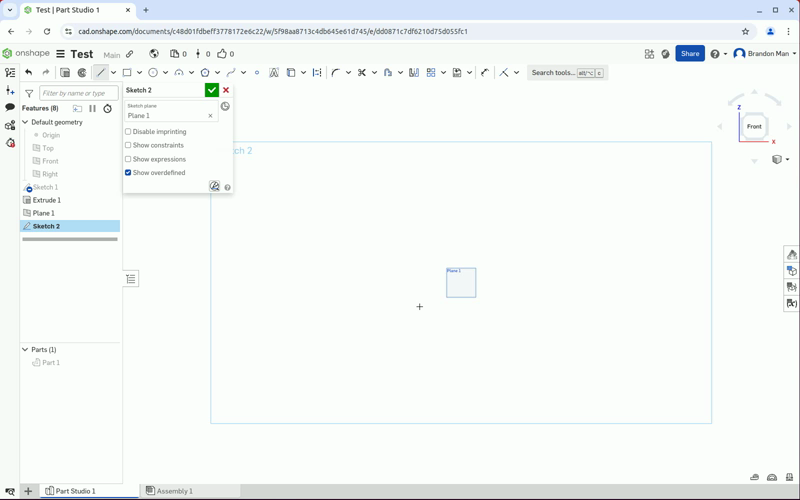
click(419, 306)
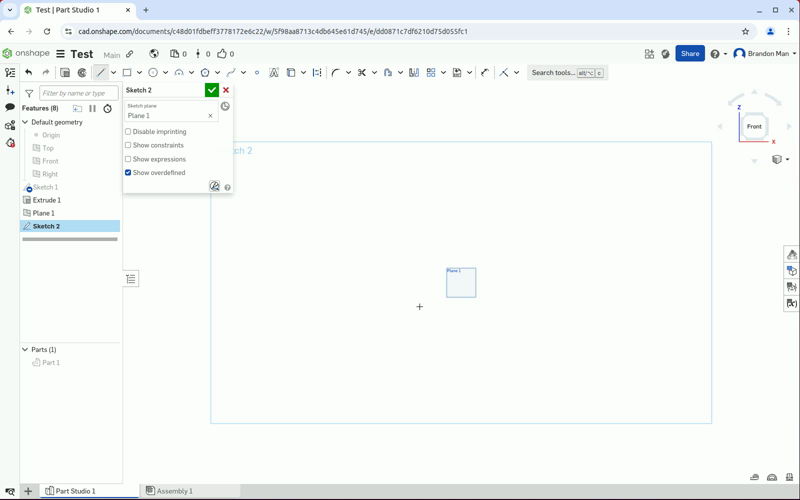
key_up(shift)
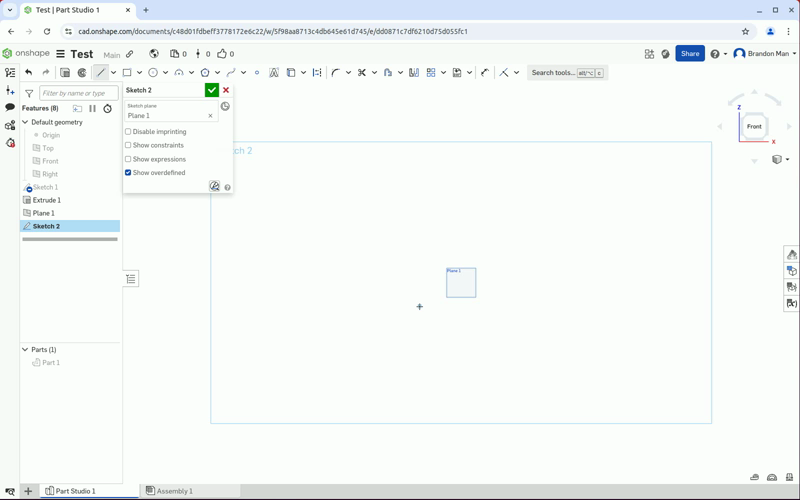
key_down(shift)
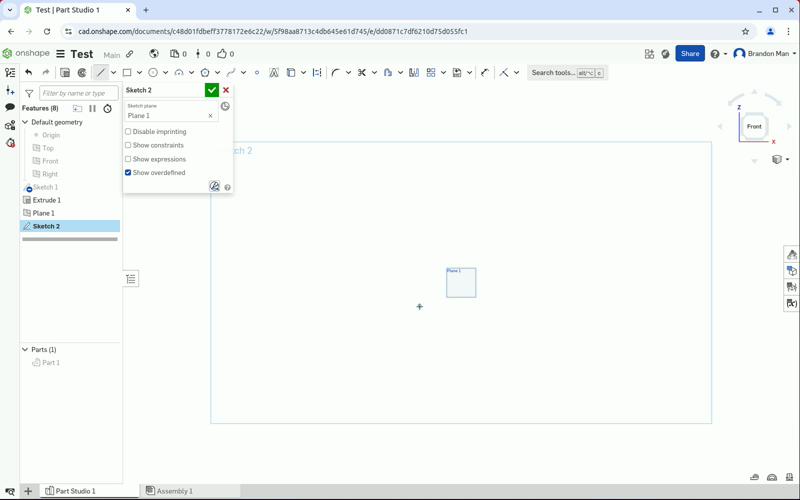
mouse_move(449, 306)
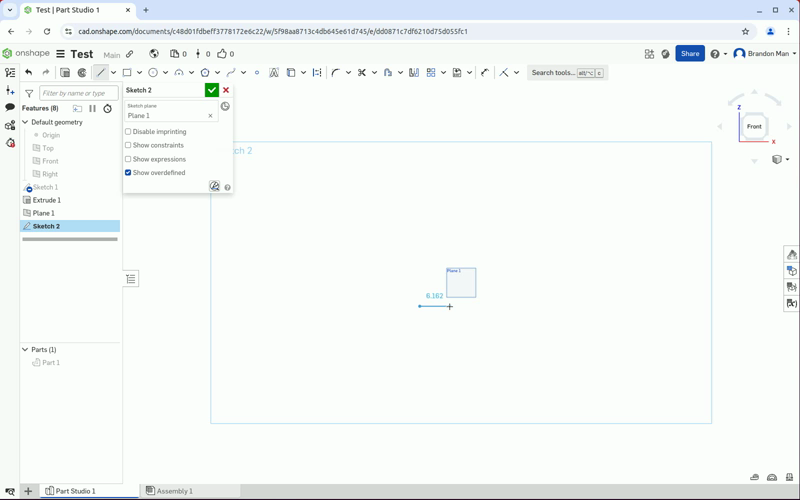
mouse_move(460, 329)
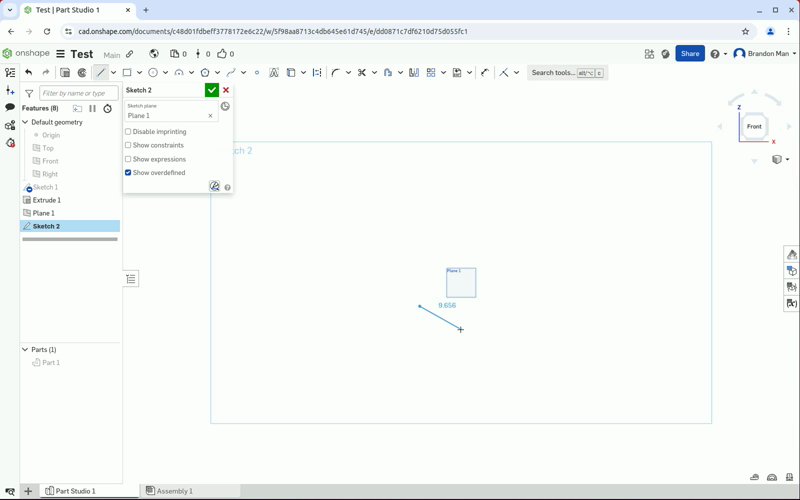
click(460, 329)
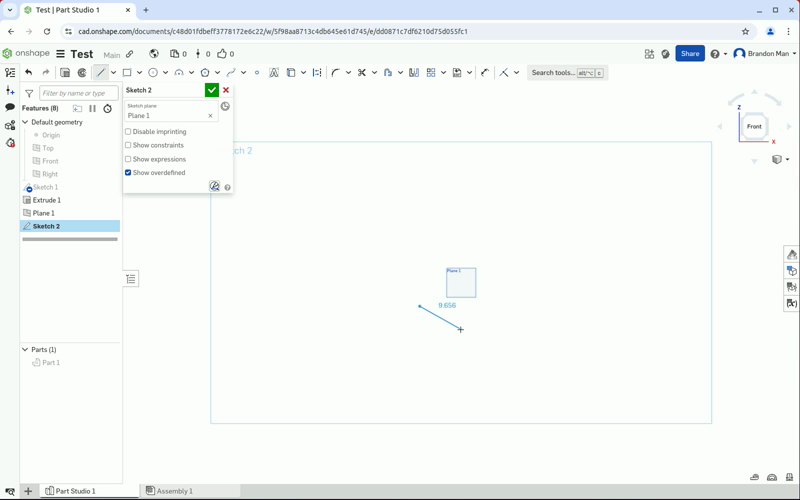
key_up(shift)
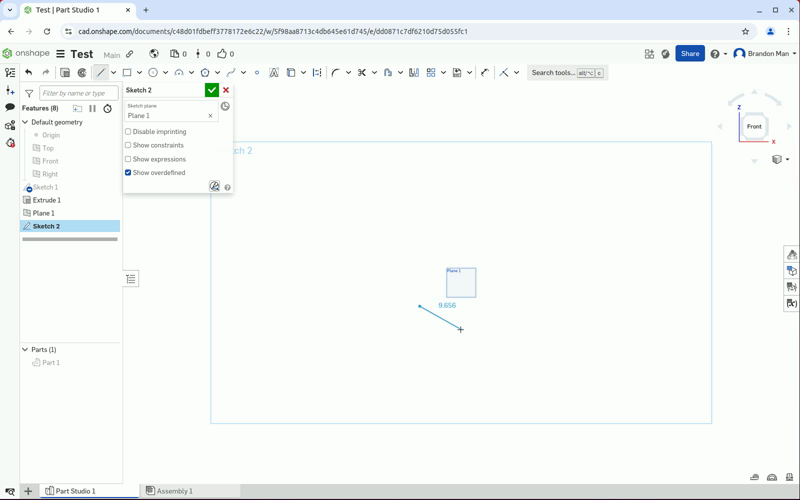
key_down(shift)
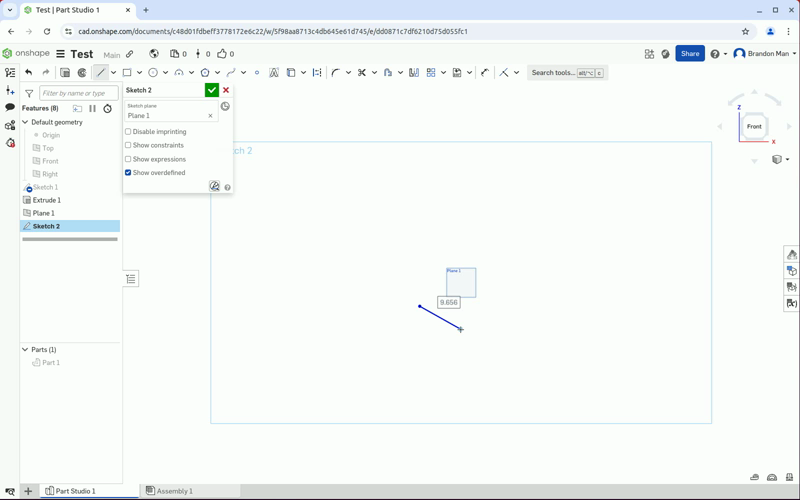
mouse_move(490, 329)
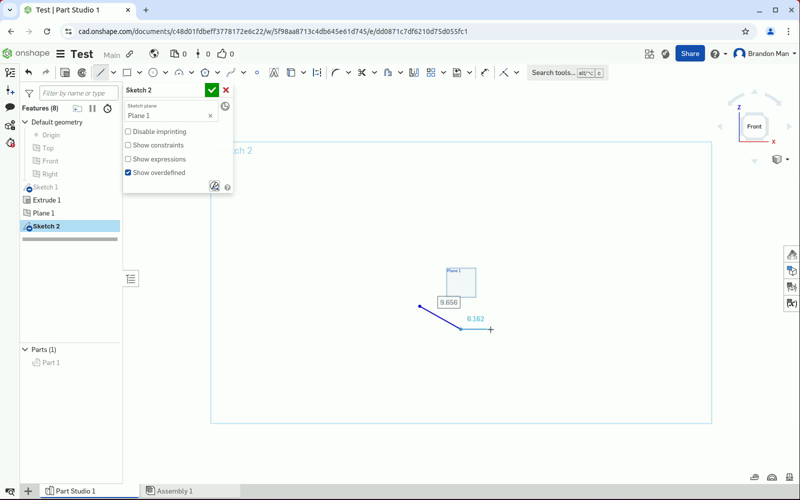
mouse_move(501, 306)
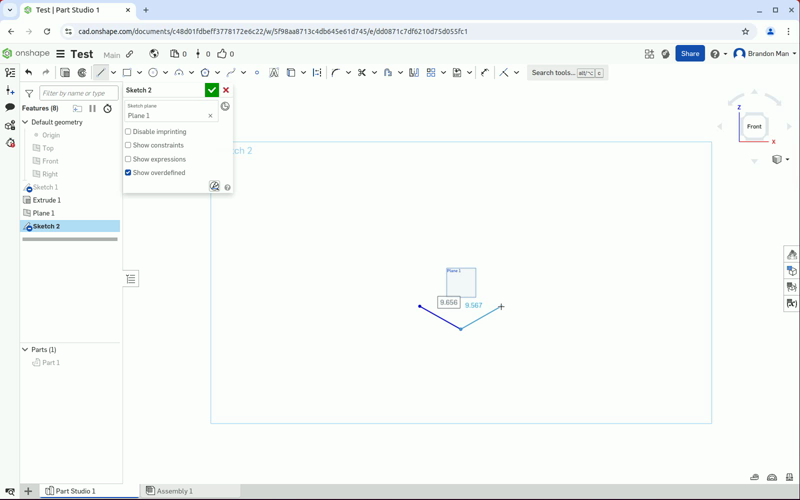
click(501, 306)
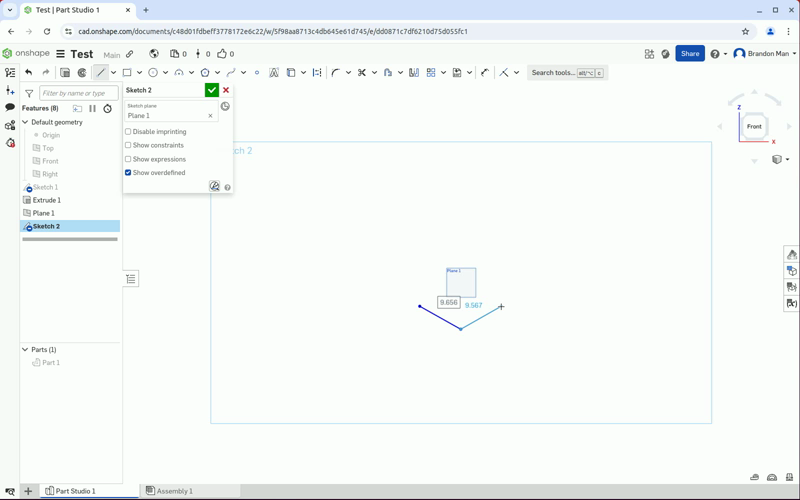
key_up(shift)
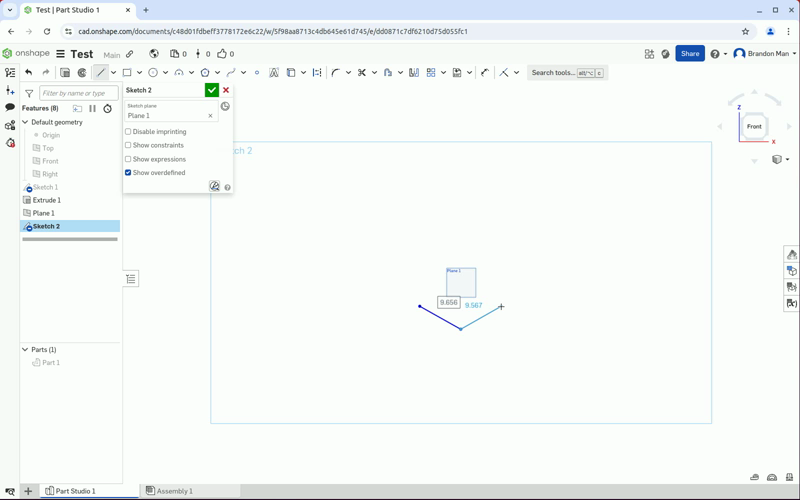
key_down(shift)
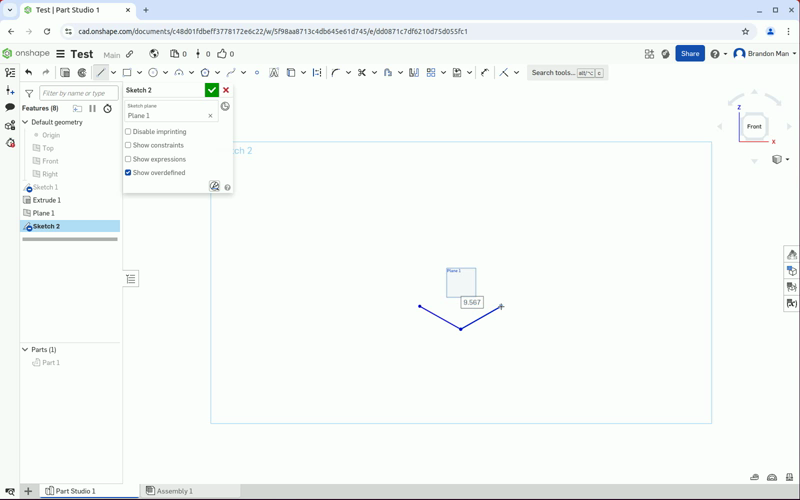
mouse_move(531, 306)
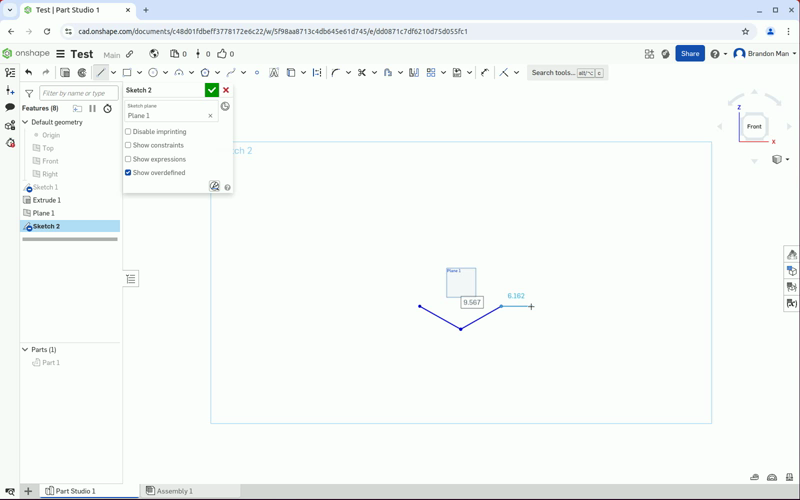
mouse_move(501, 259)
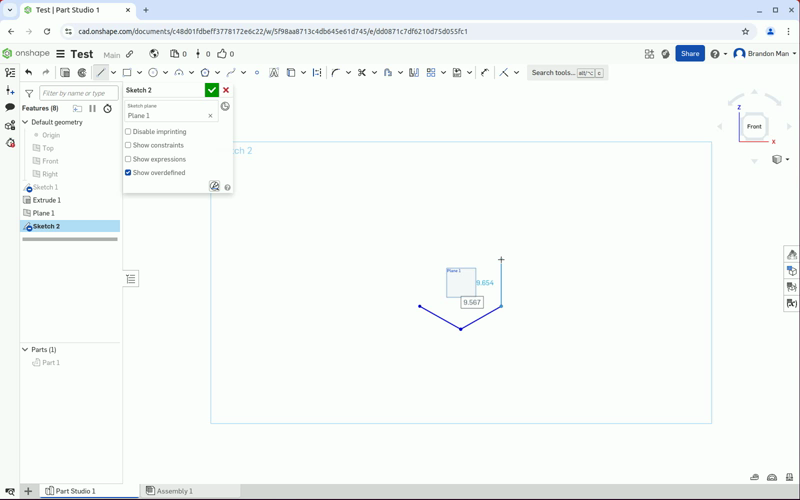
click(501, 259)
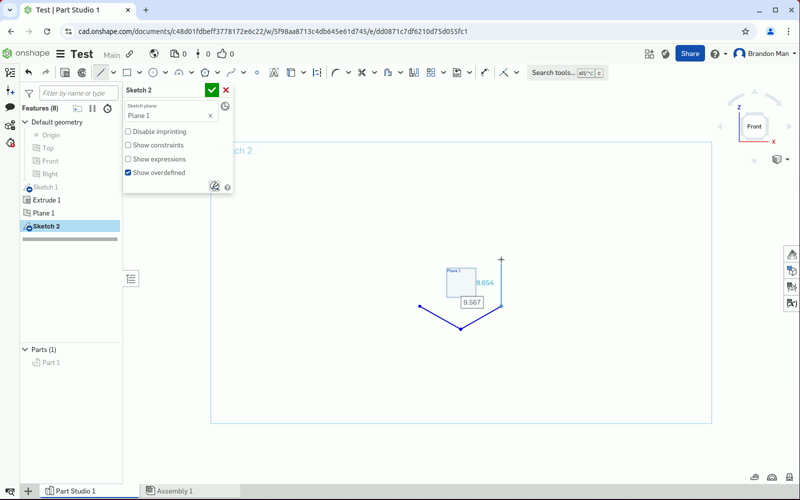
key_up(shift)
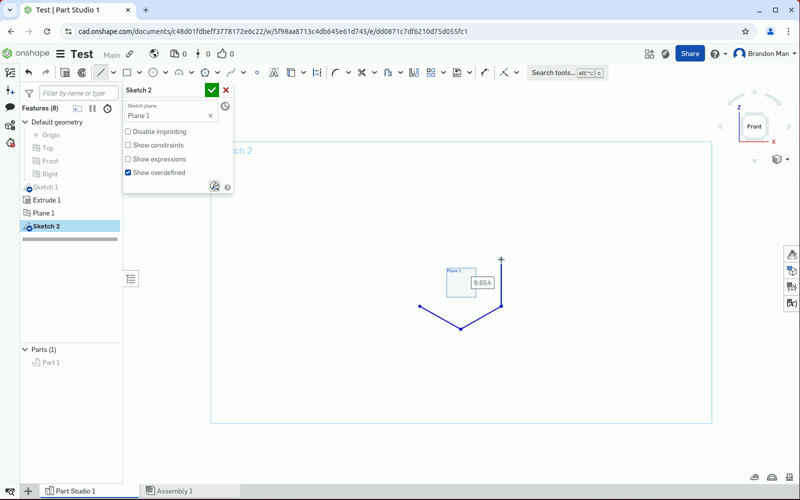
key_down(shift)
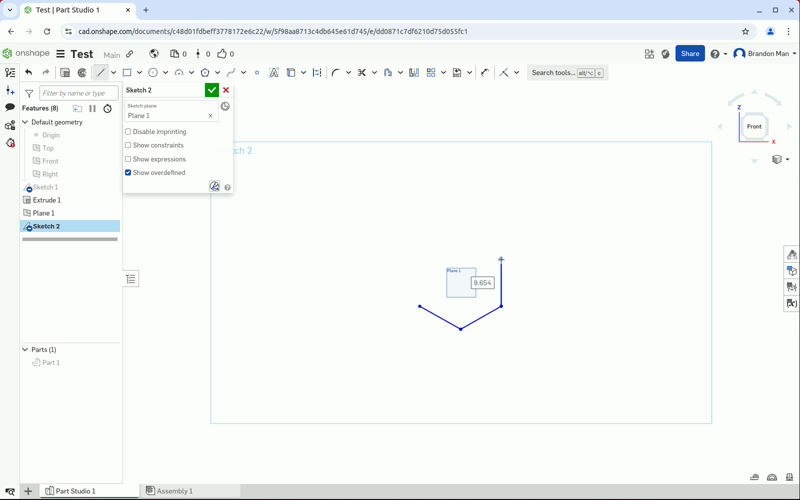
mouse_move(531, 259)
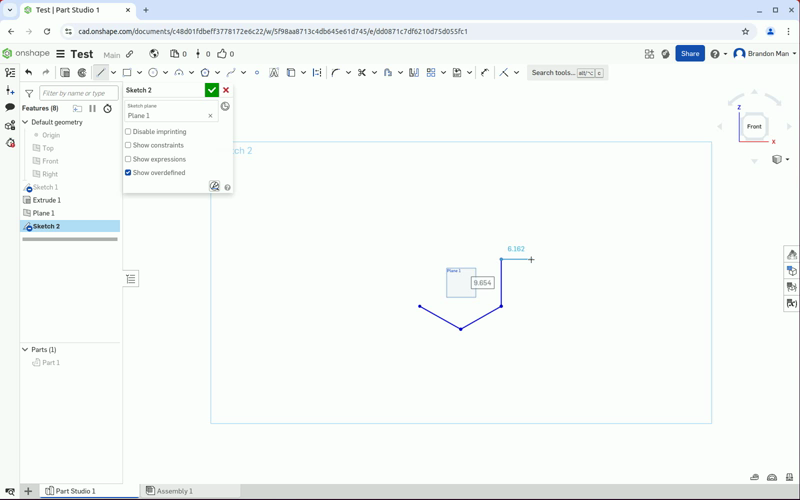
mouse_move(460, 236)
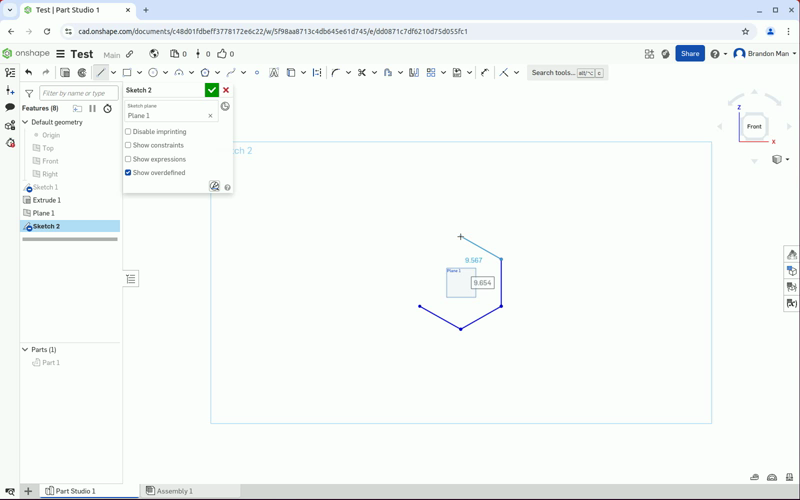
click(460, 236)
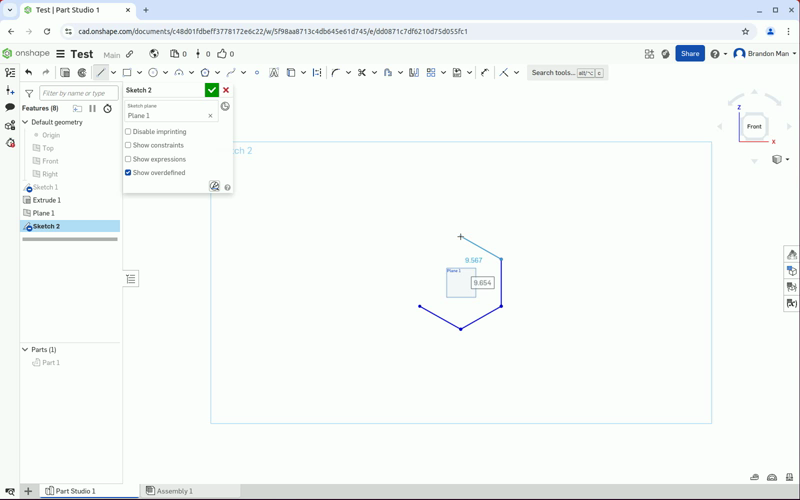
key_up(shift)
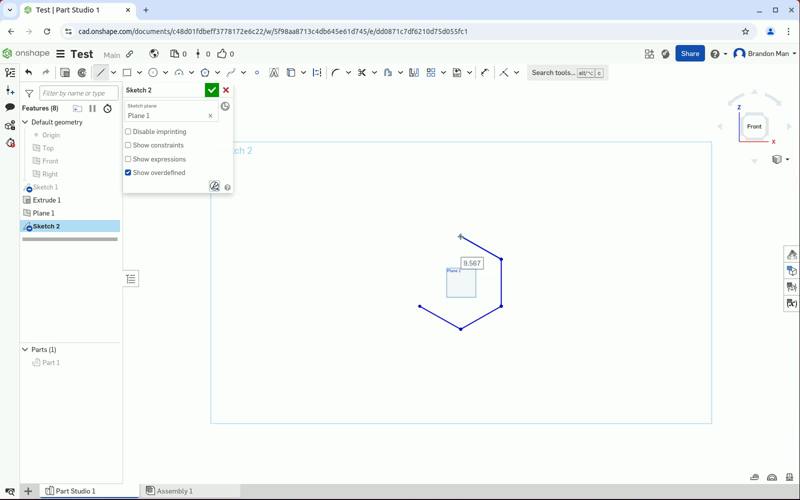
key_down(shift)
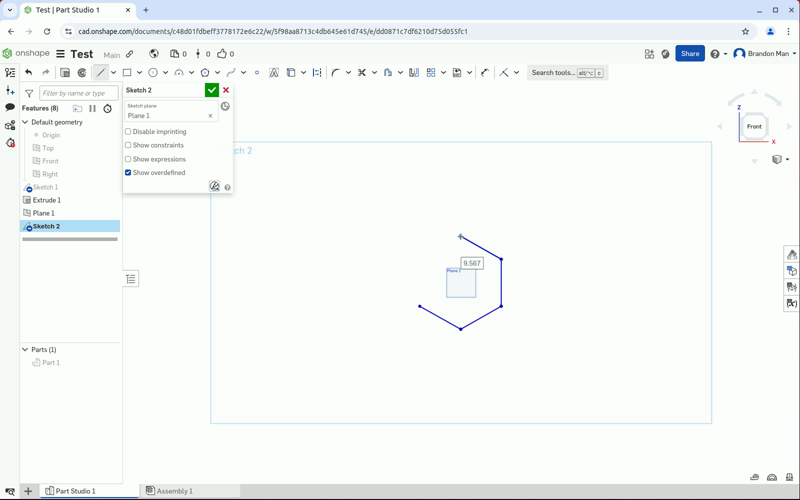
mouse_move(490, 236)
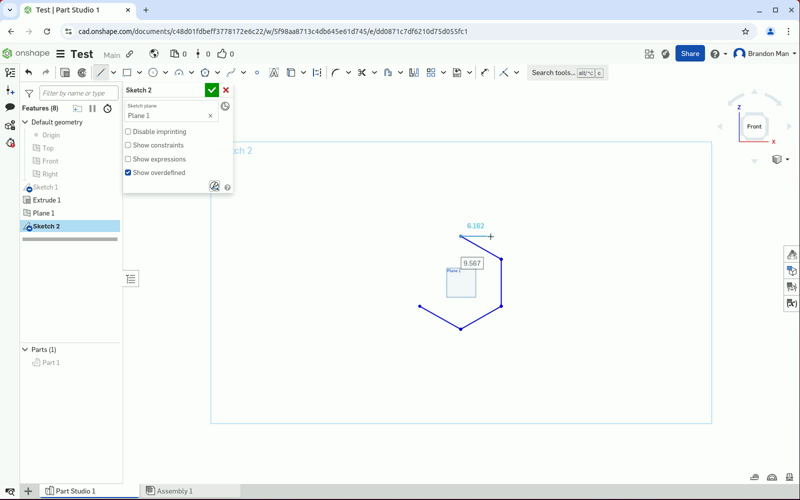
mouse_move(419, 259)
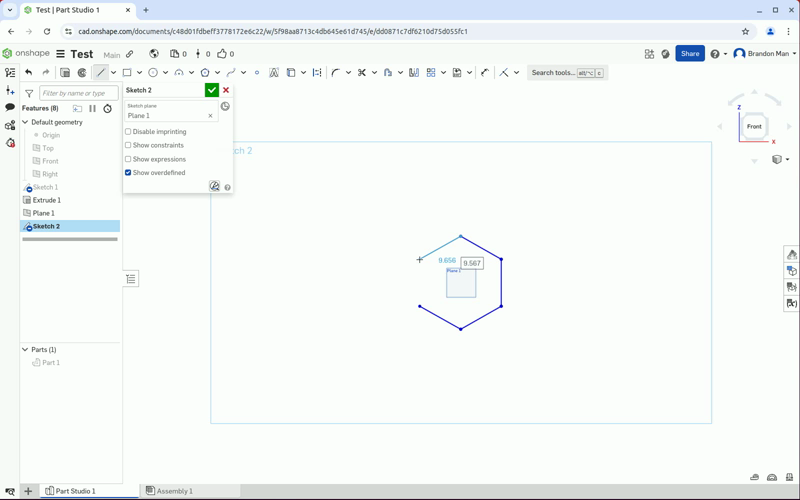
click(419, 259)
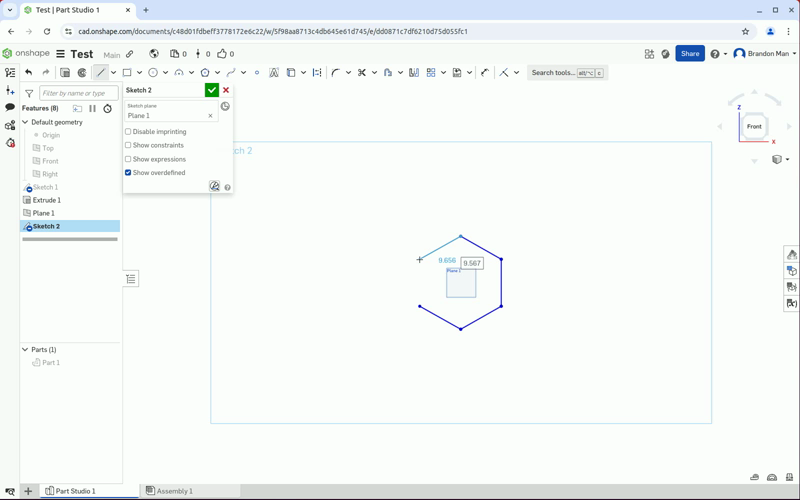
key_up(shift)
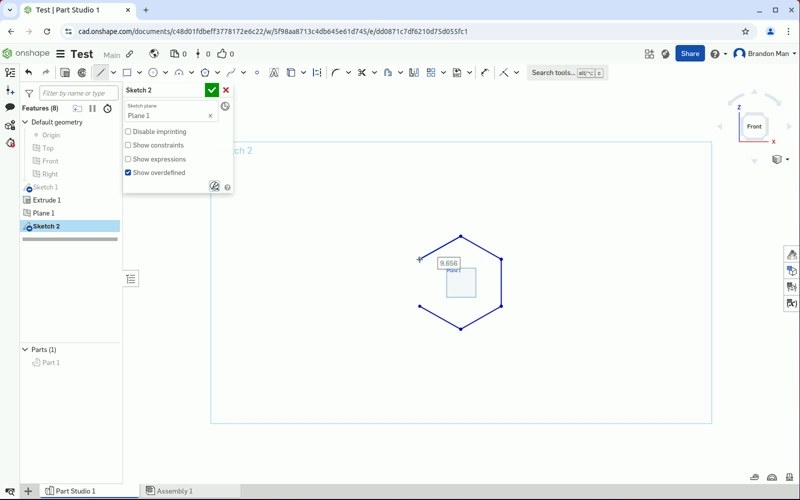
mouse_move(449, 259)
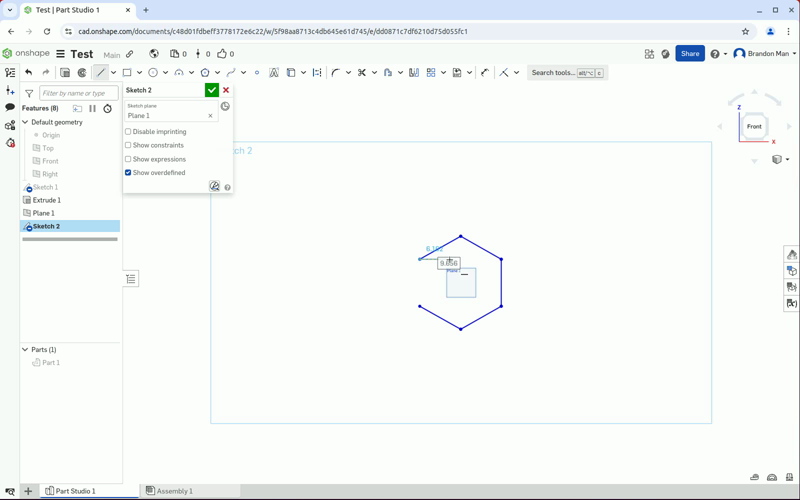
key_down(shift)
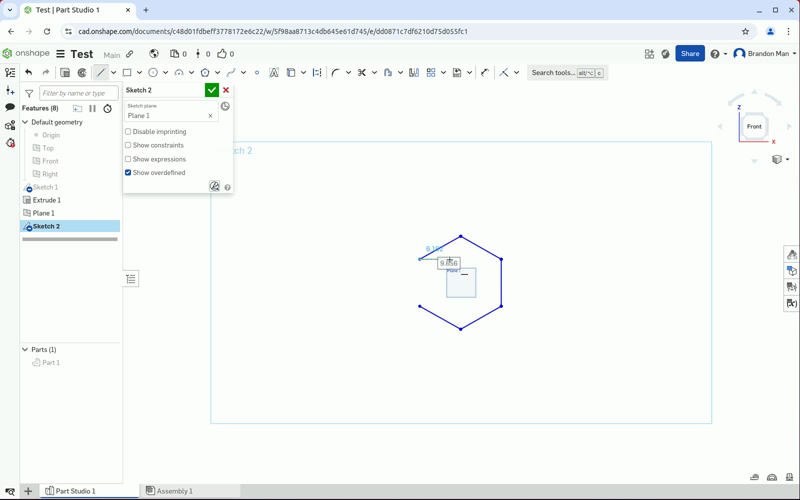
mouse_move(419, 306)
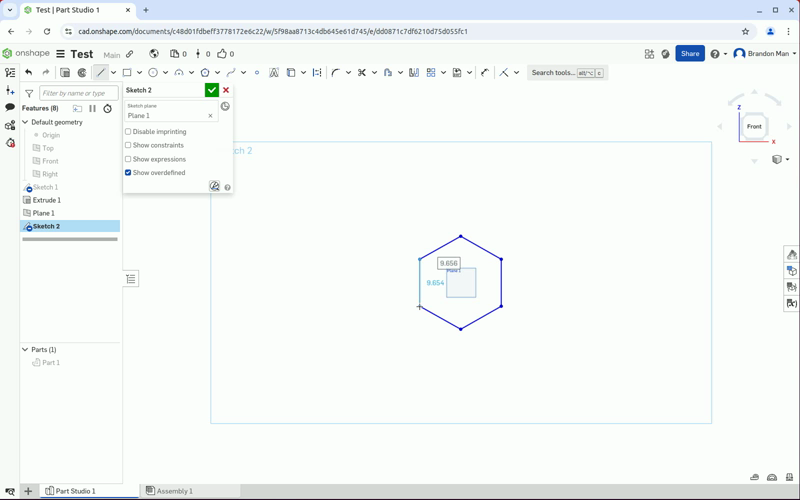
key_up(shift)
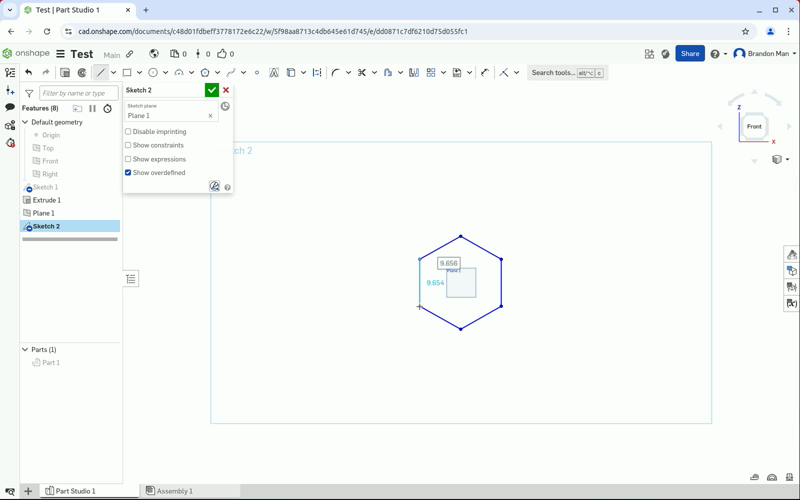
click(419, 306)
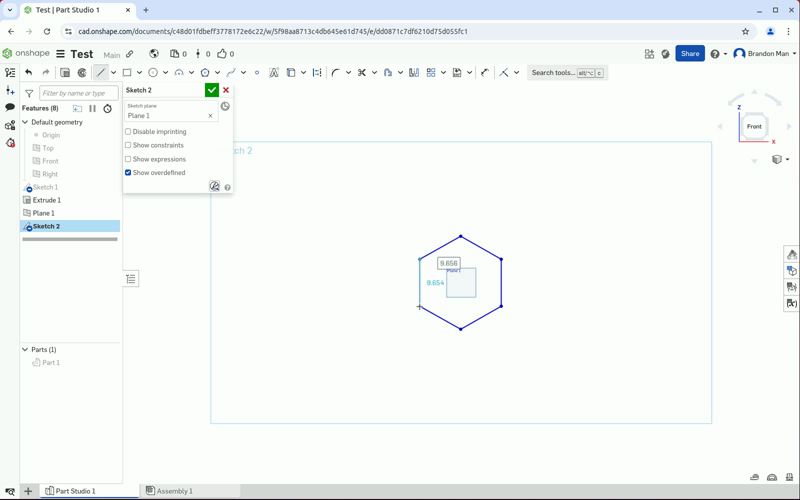
key(esc)
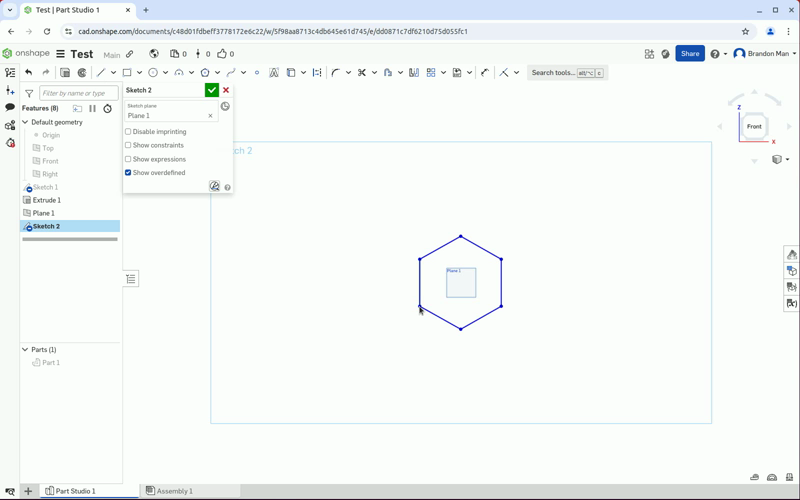
key(l)
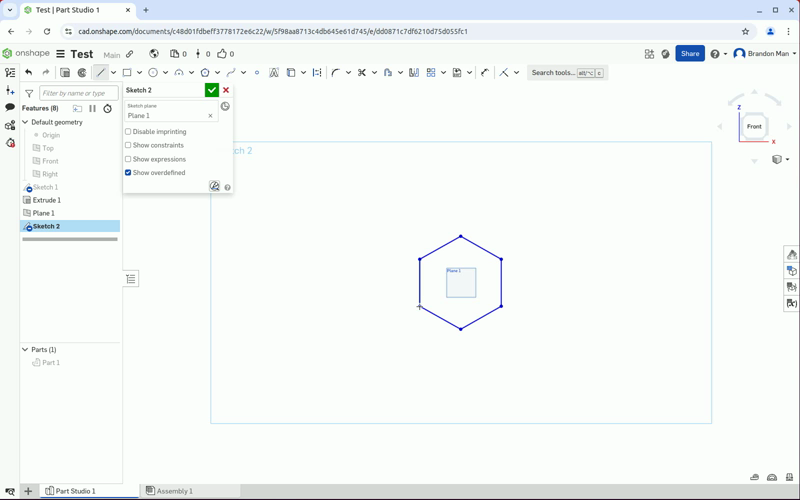
key_down(shift)
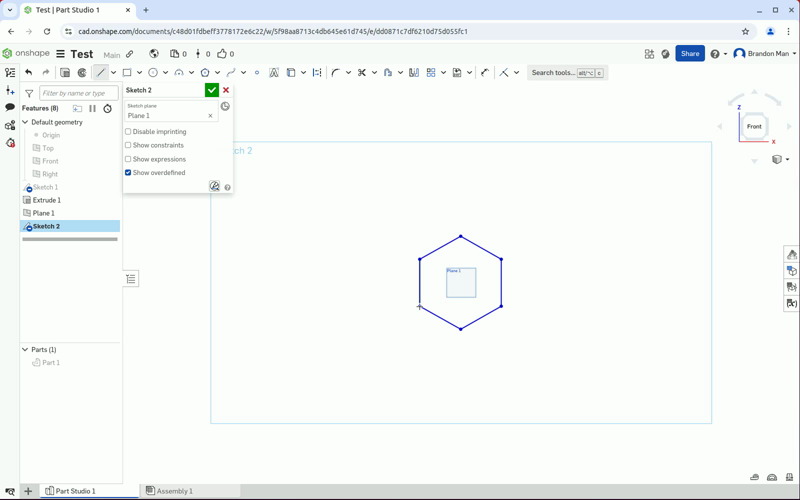
mouse_move(422, 304)
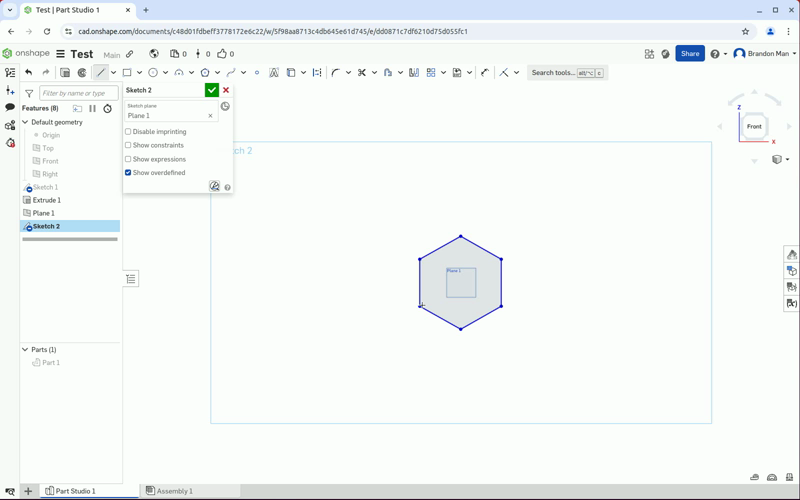
scroll(6)
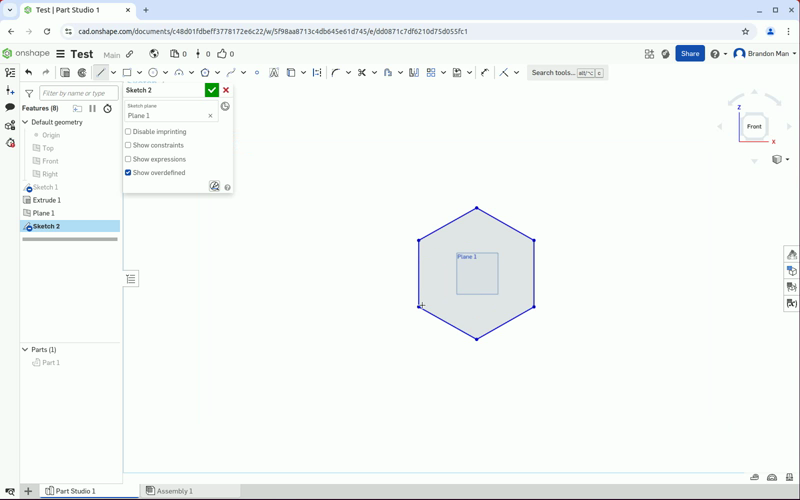
scroll(6)
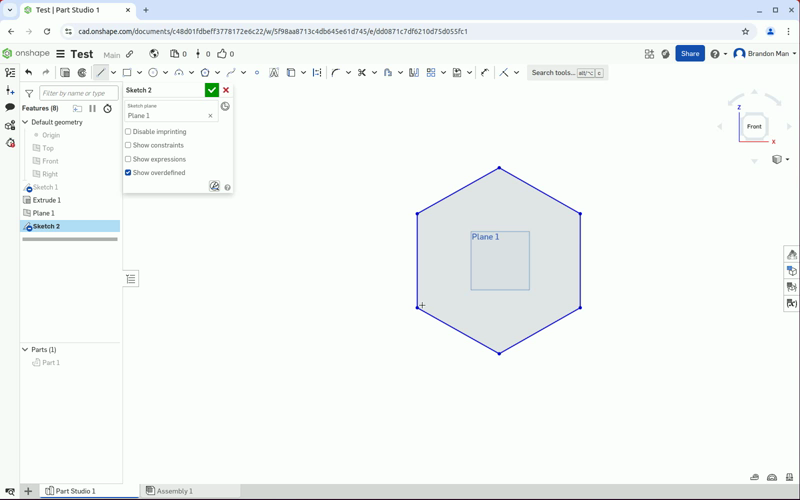
scroll(6)
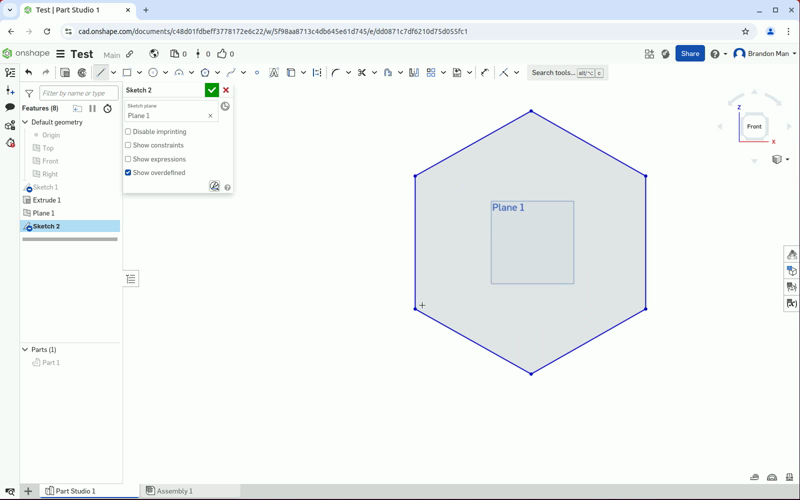
scroll(6)
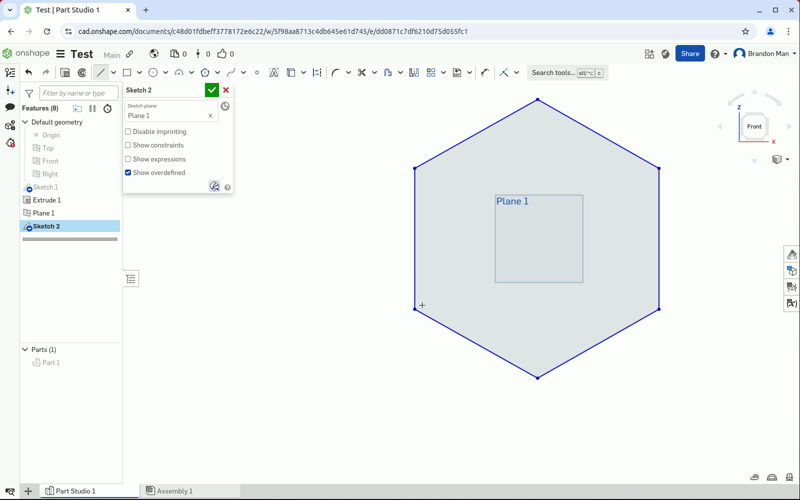
scroll(6)
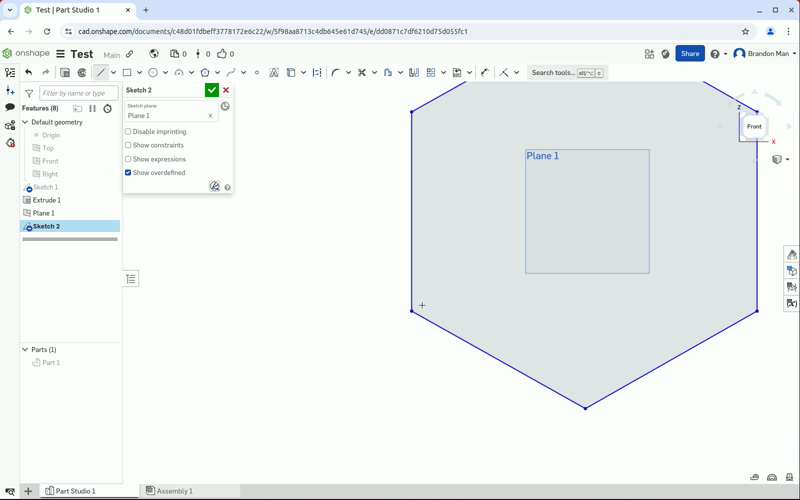
scroll(6)
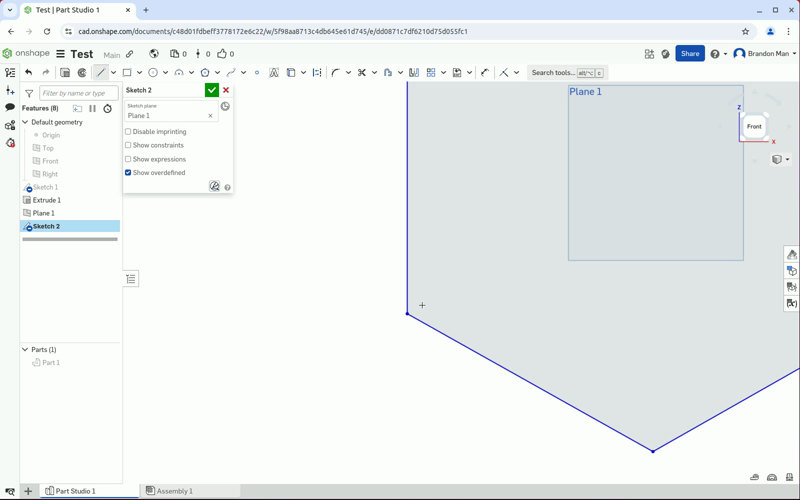
scroll(6)
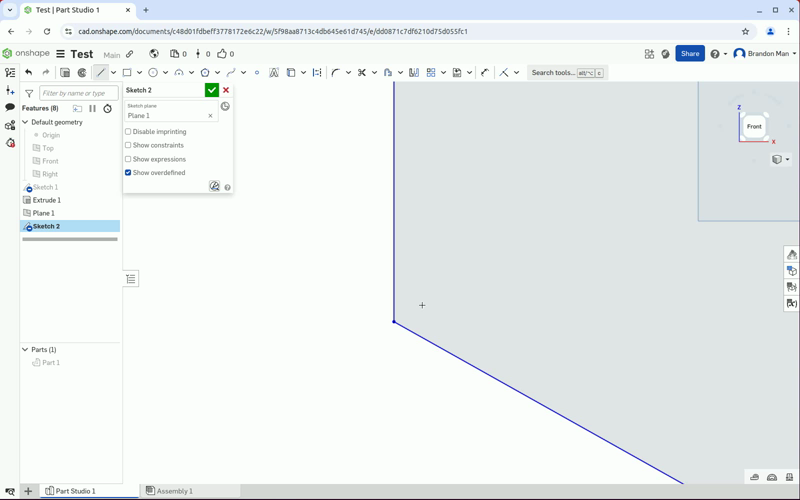
click(422, 304)
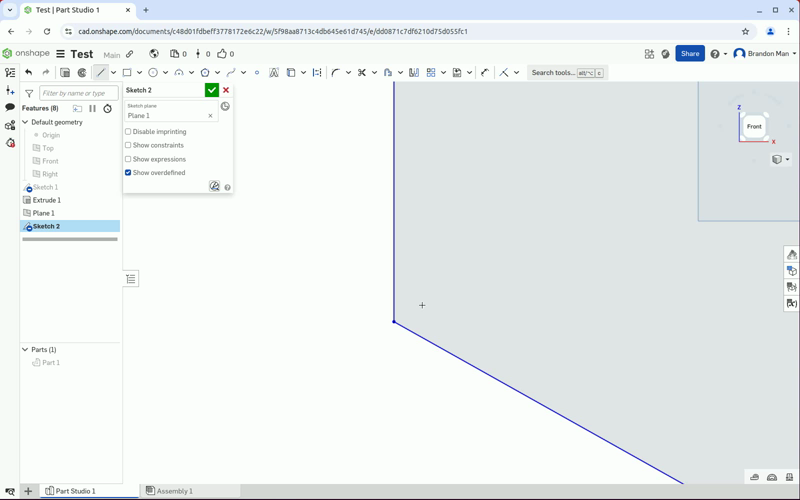
scroll(-6)
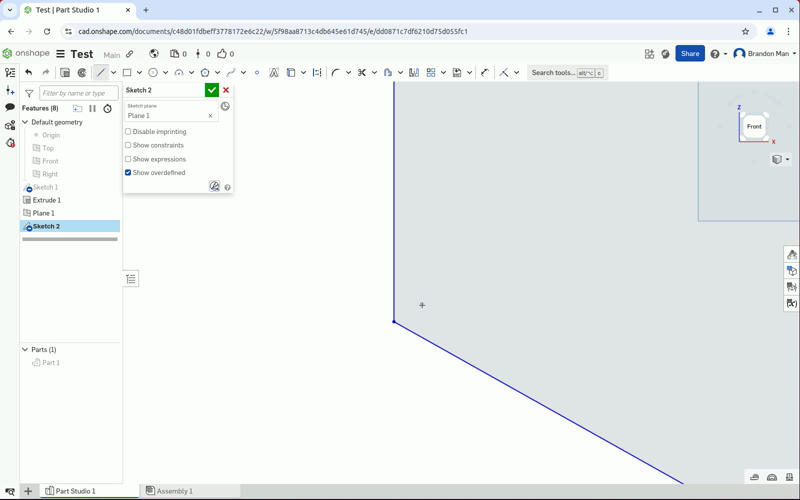
scroll(-6)
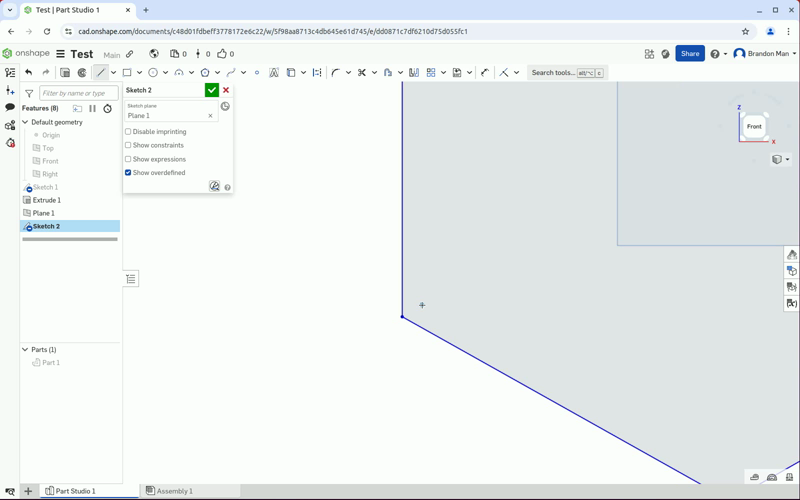
scroll(-6)
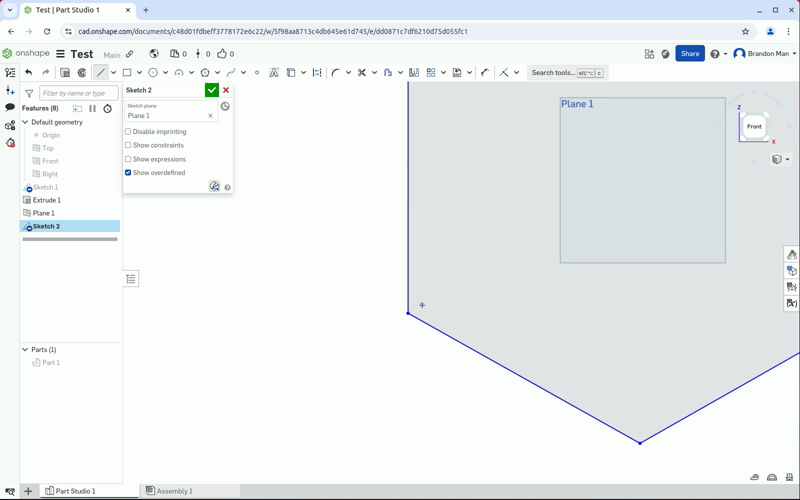
scroll(-6)
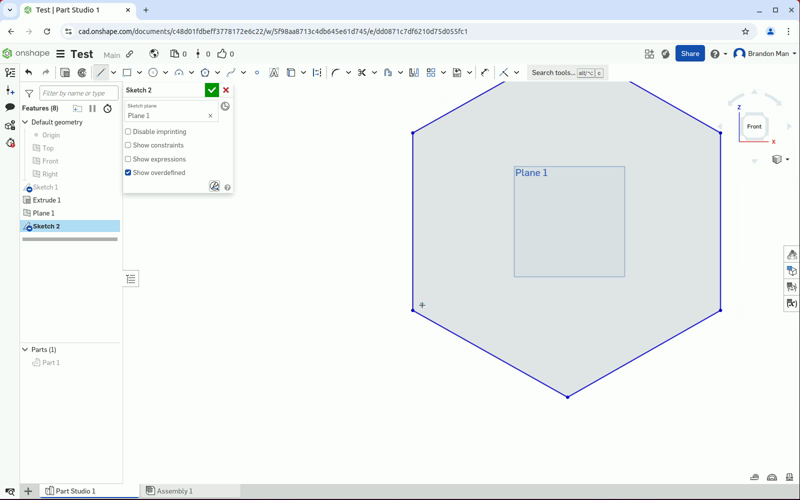
scroll(-6)
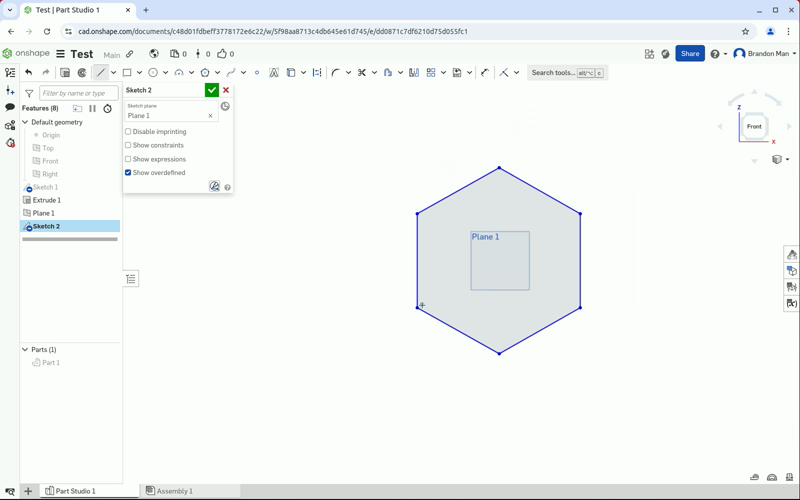
scroll(-6)
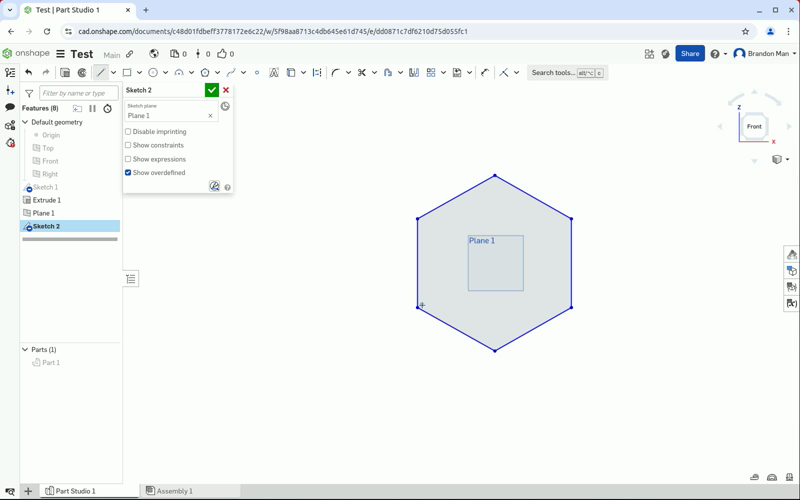
scroll(-6)
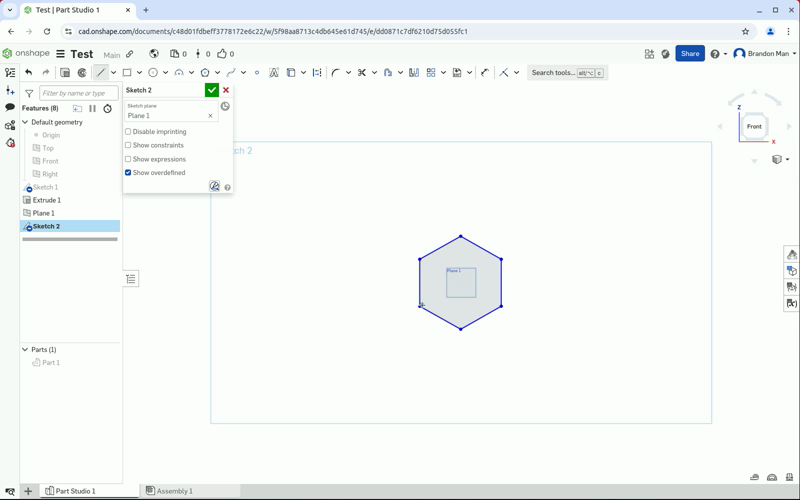
key_up(shift)
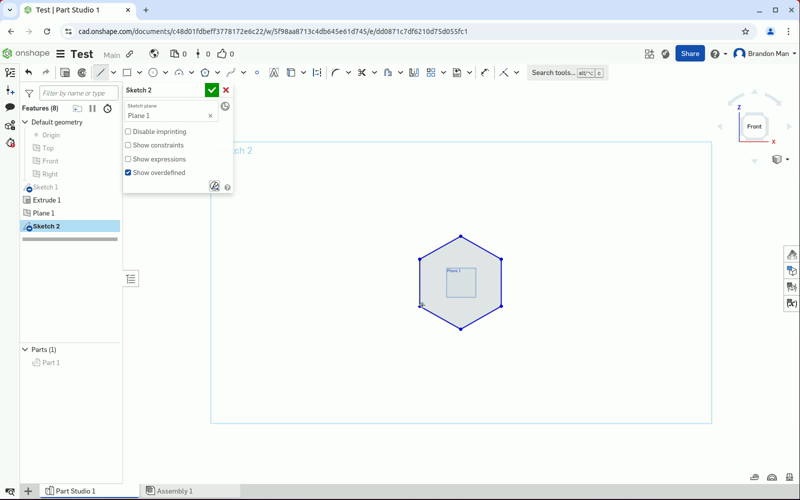
key_down(shift)
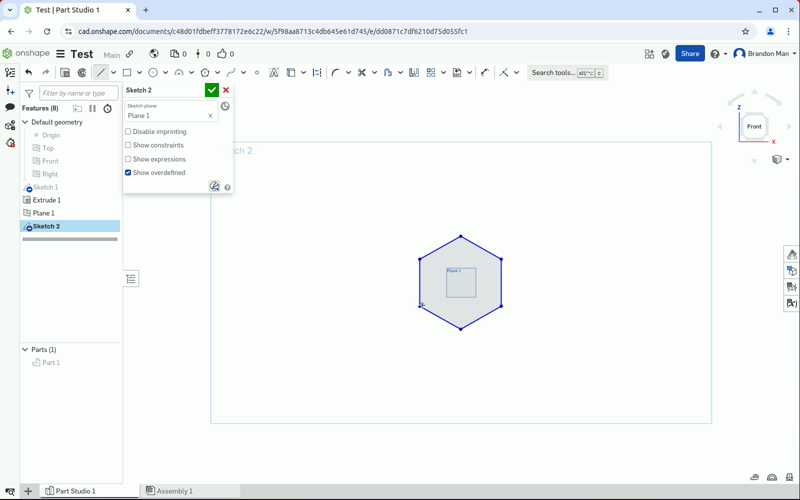
mouse_move(452, 304)
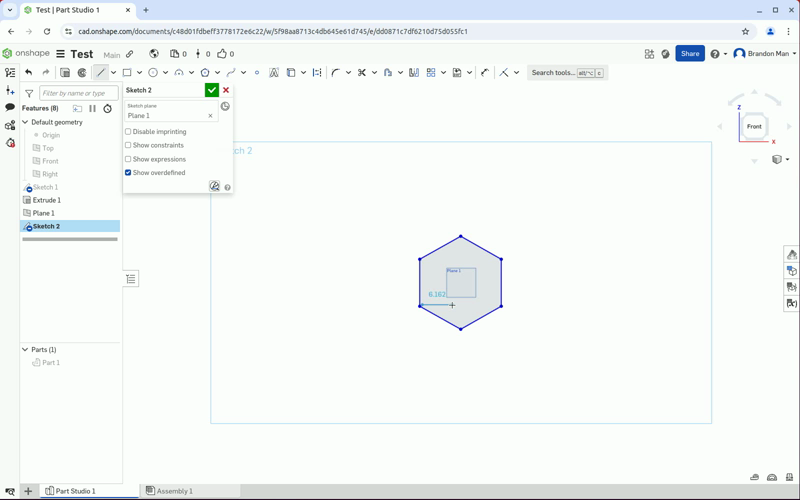
mouse_move(441, 315)
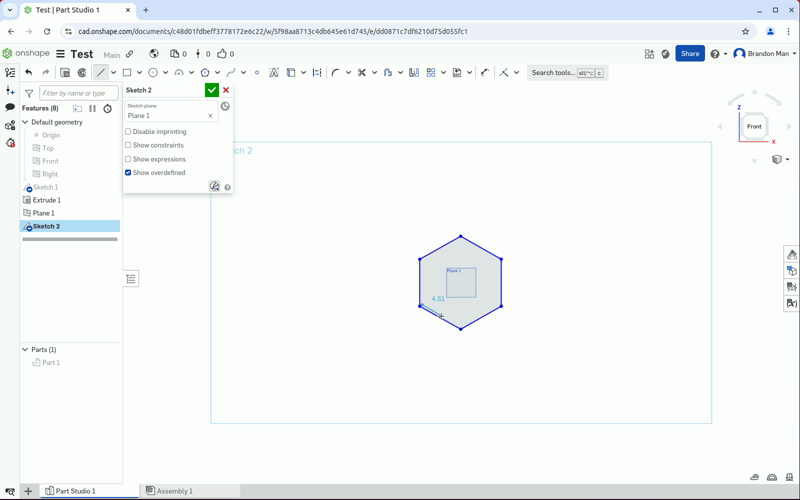
click(441, 315)
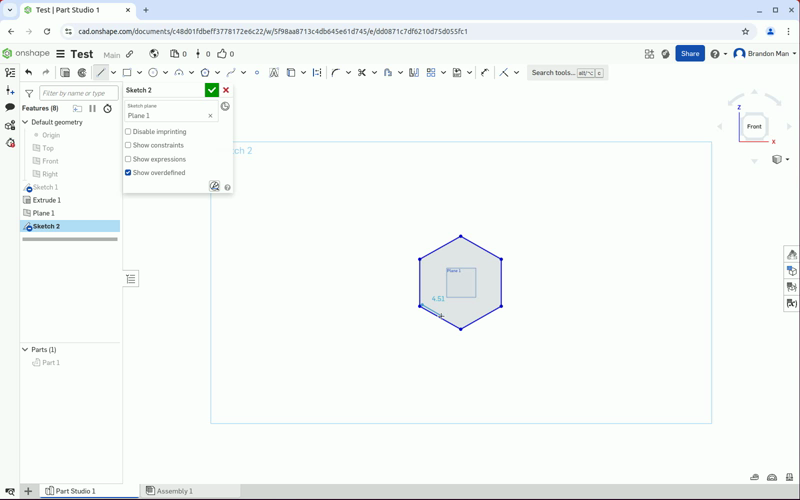
key_up(shift)
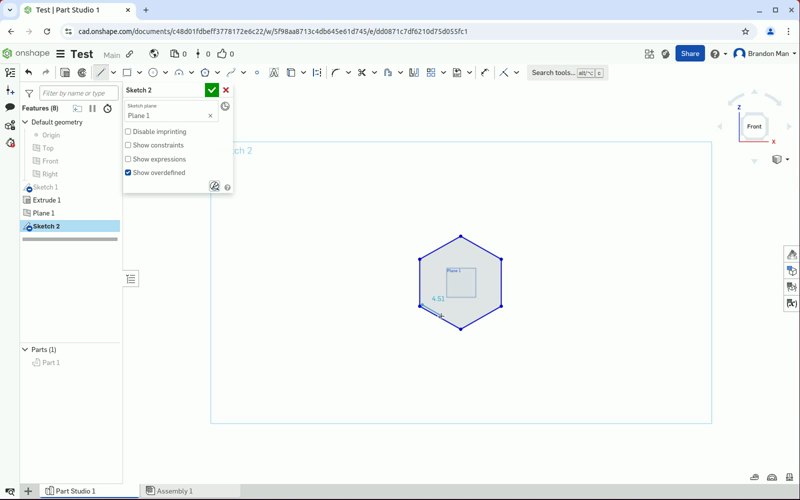
key_down(shift)
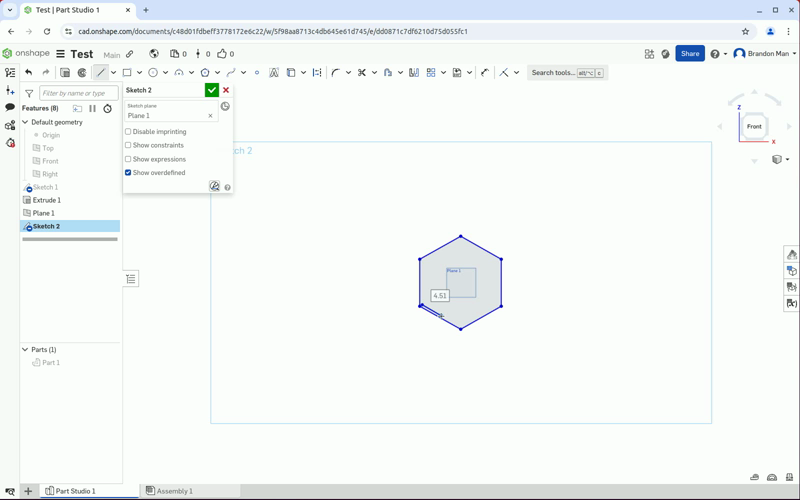
mouse_move(471, 315)
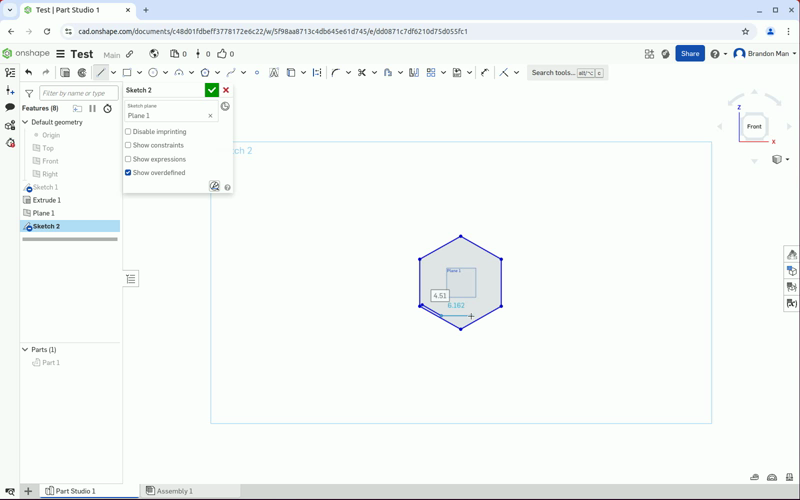
mouse_move(460, 326)
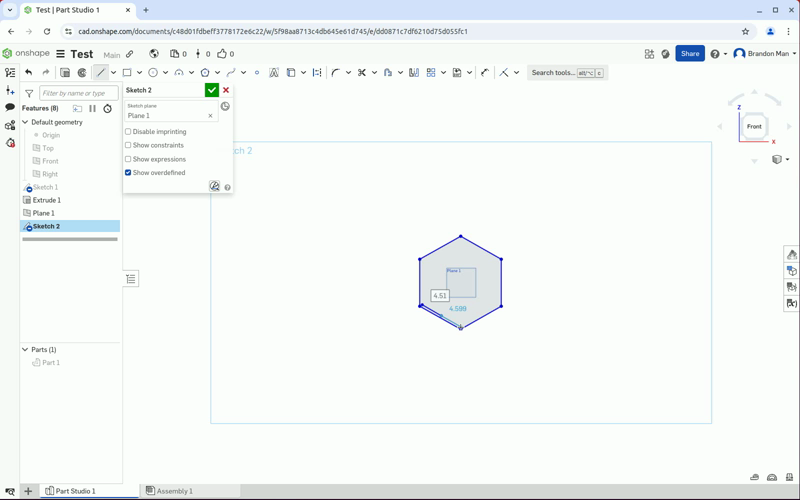
scroll(6)
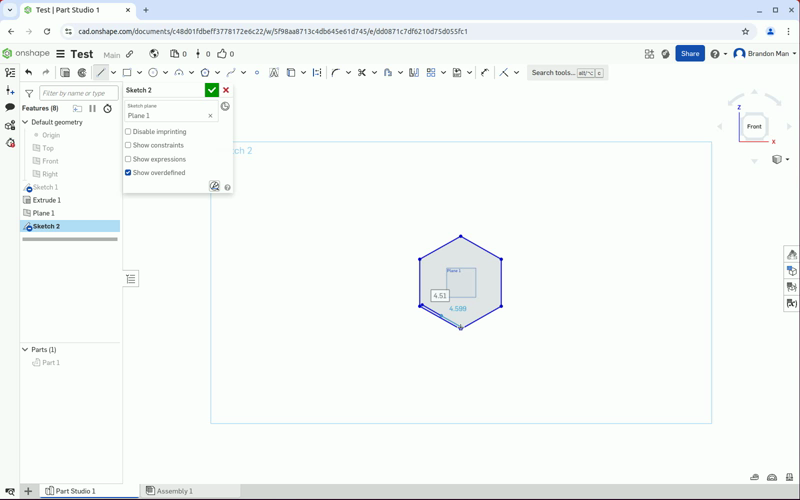
scroll(6)
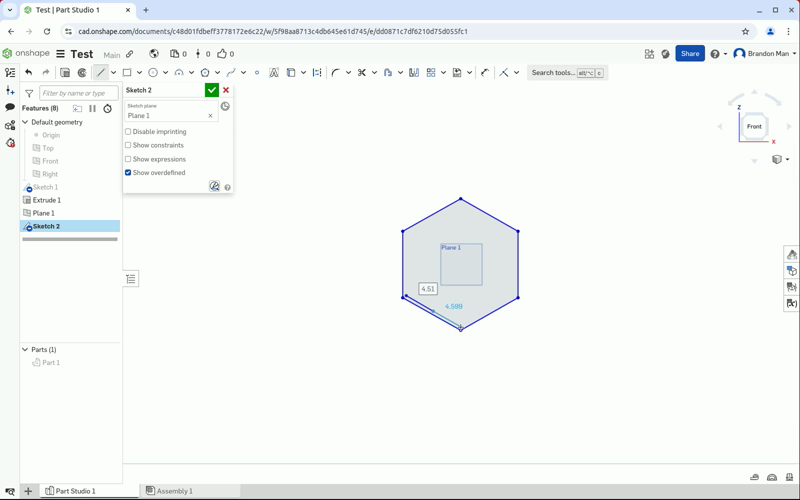
scroll(6)
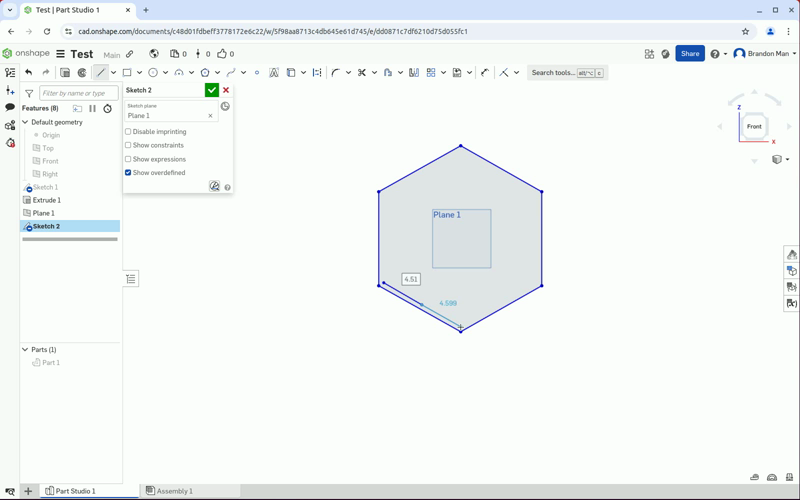
scroll(6)
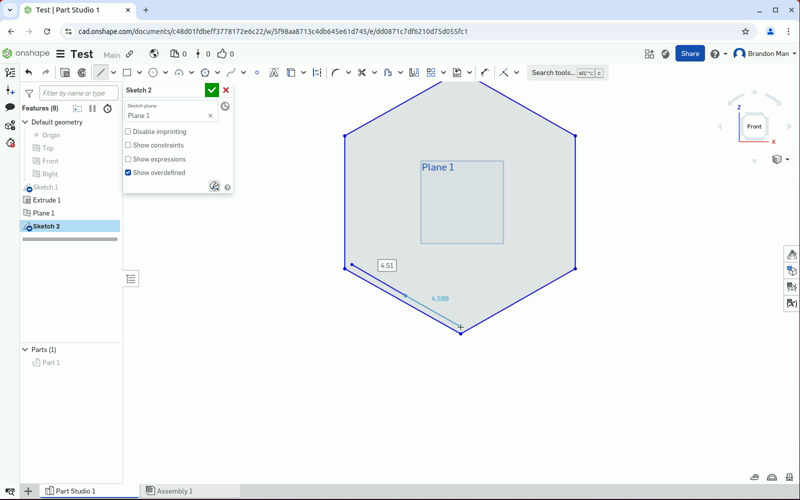
scroll(6)
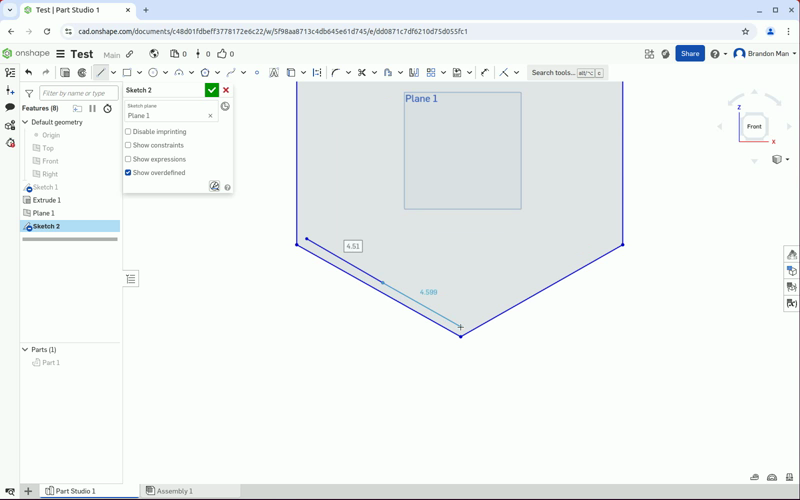
scroll(6)
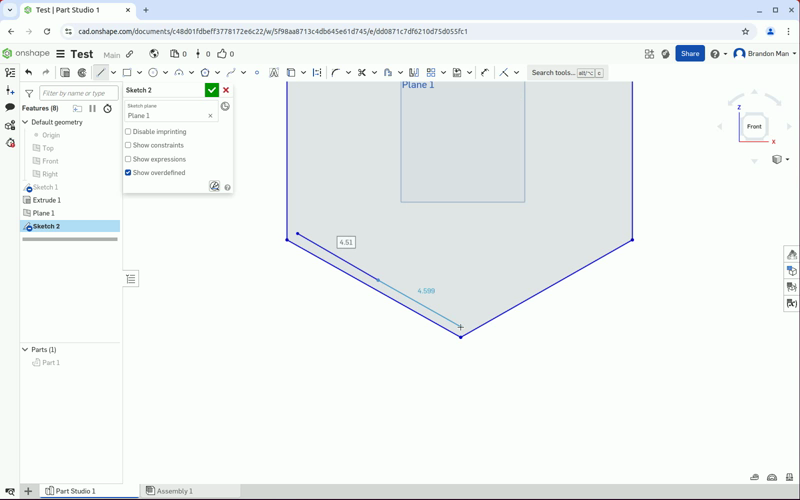
scroll(6)
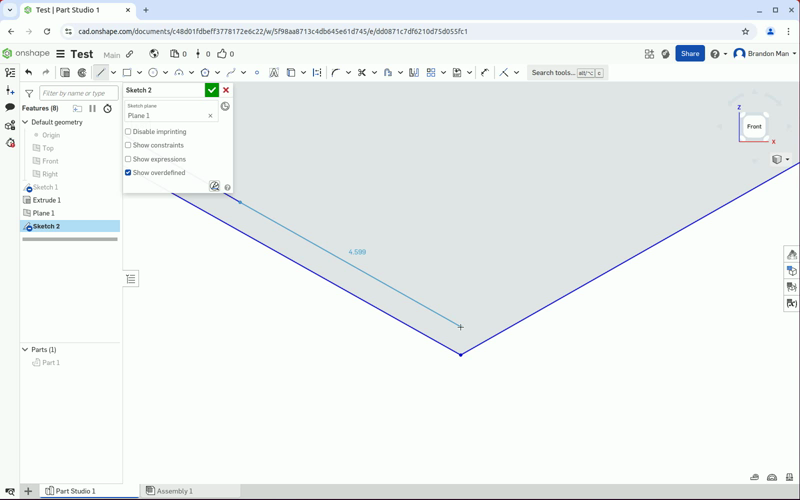
click(460, 326)
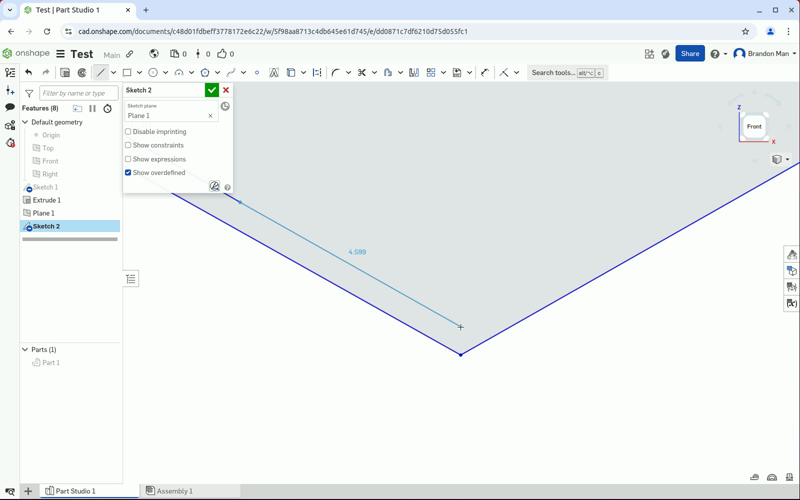
scroll(-6)
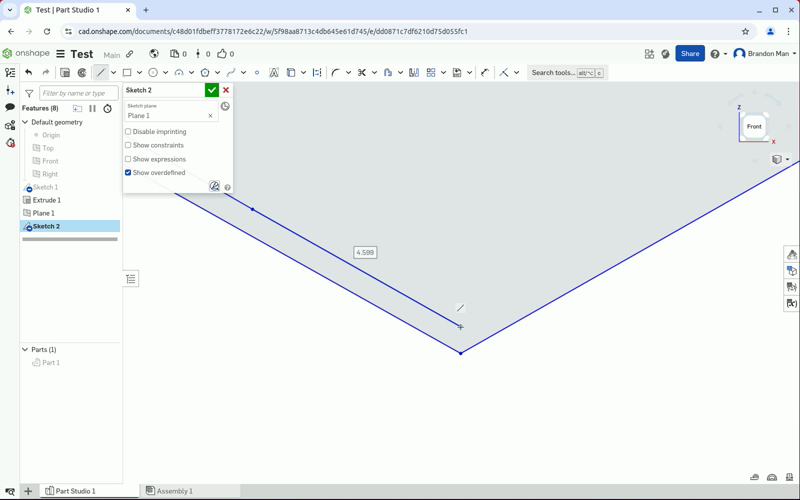
scroll(-6)
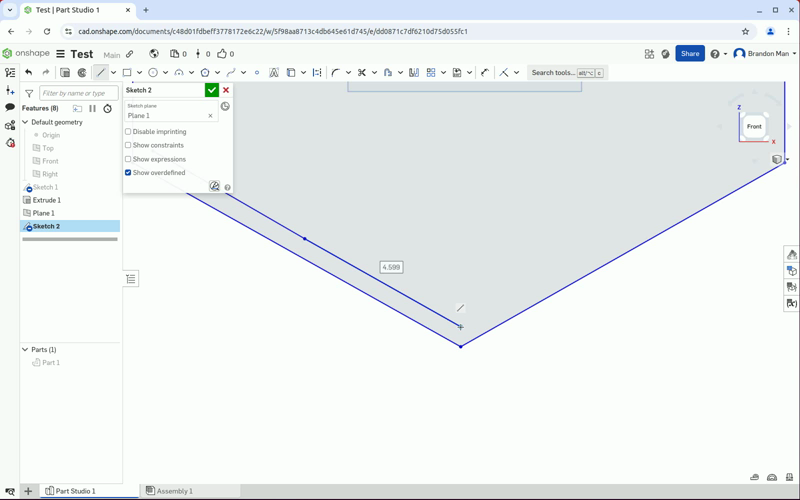
scroll(-6)
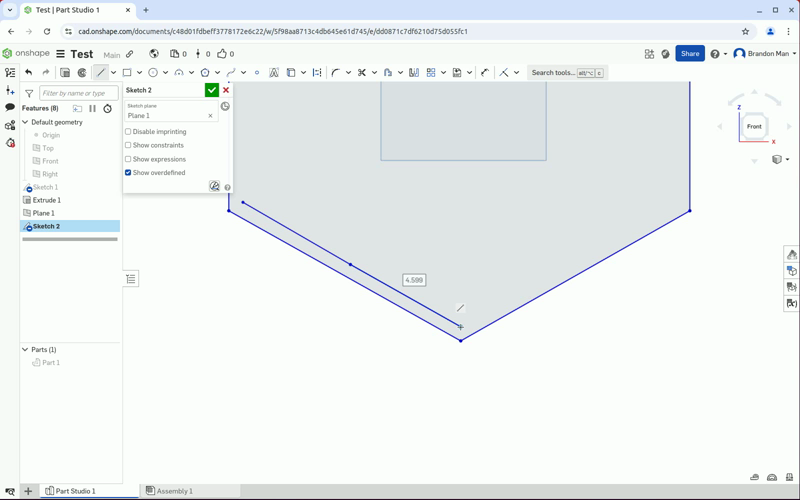
scroll(-6)
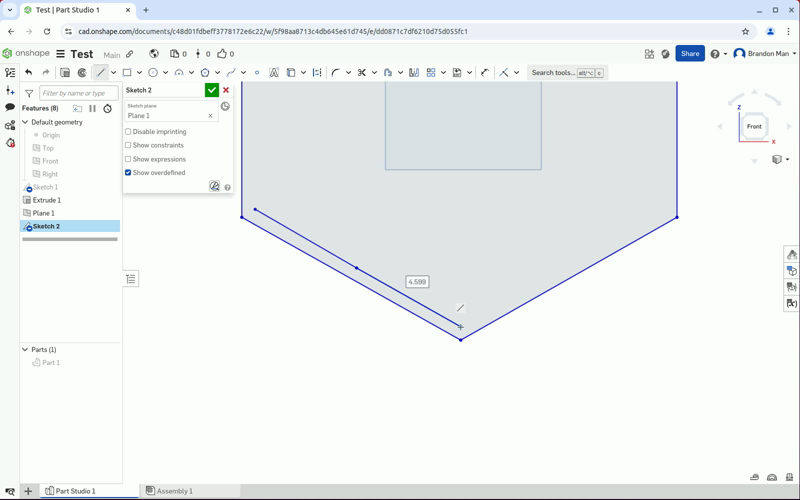
scroll(-6)
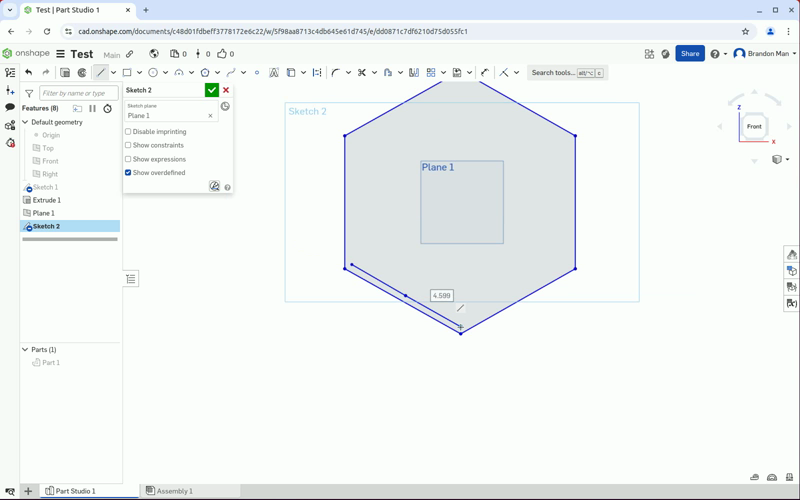
scroll(-6)
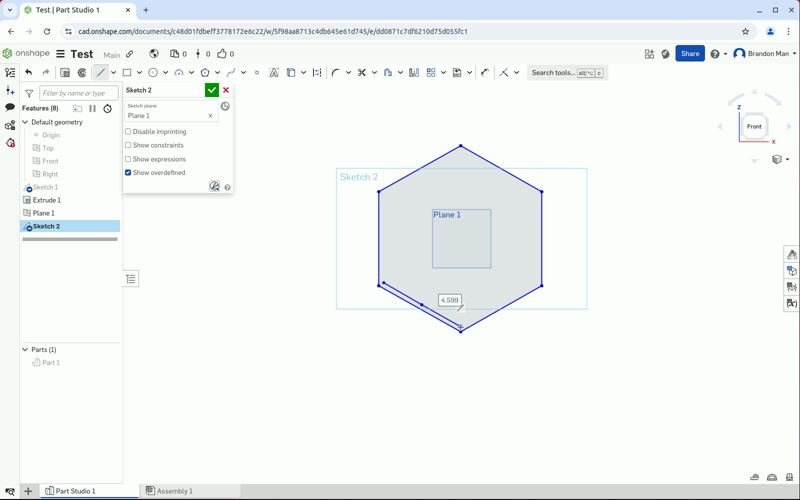
scroll(-6)
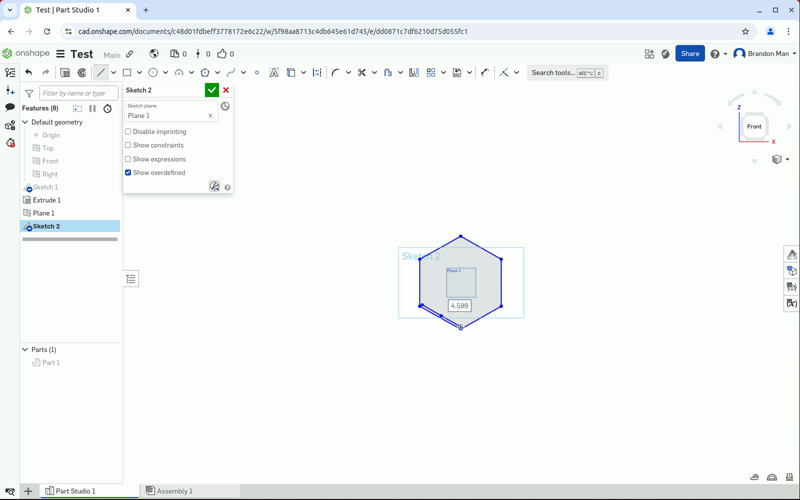
key_up(shift)
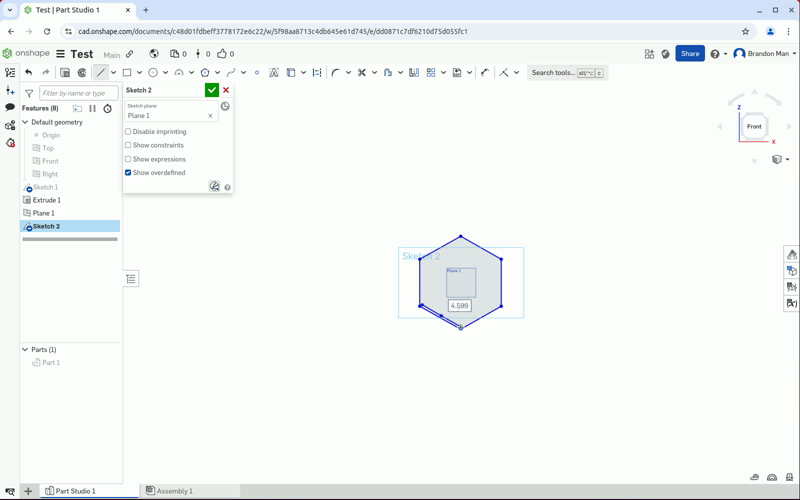
key_down(shift)
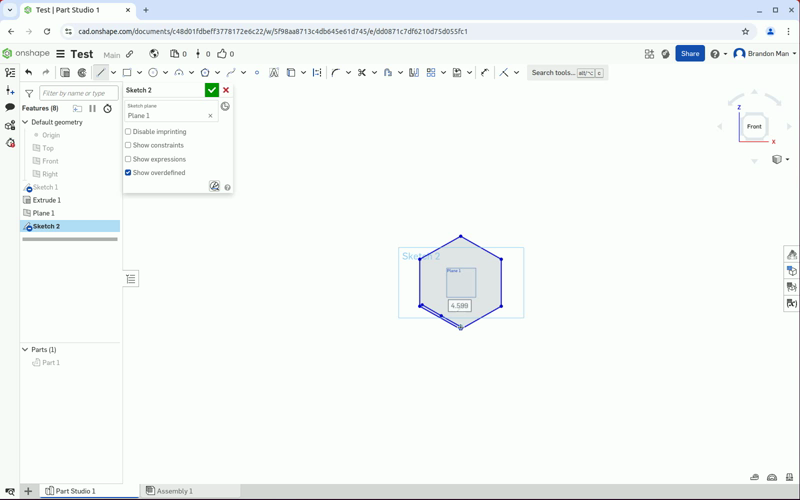
mouse_move(490, 326)
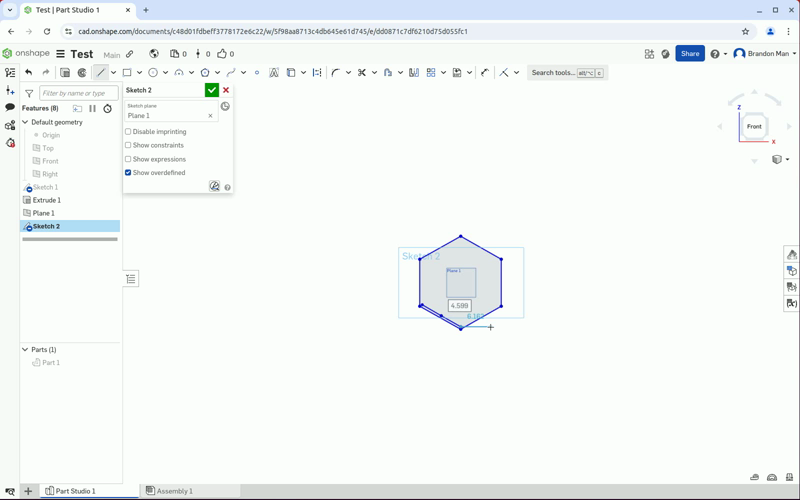
mouse_move(479, 315)
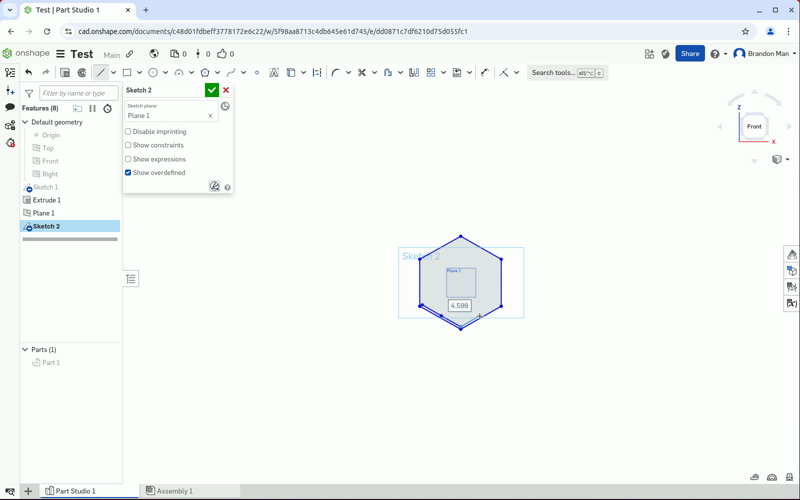
click(479, 315)
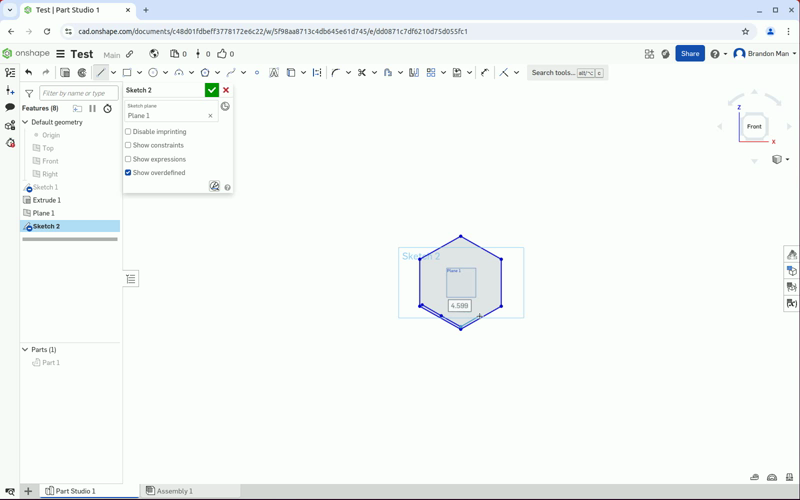
key_up(shift)
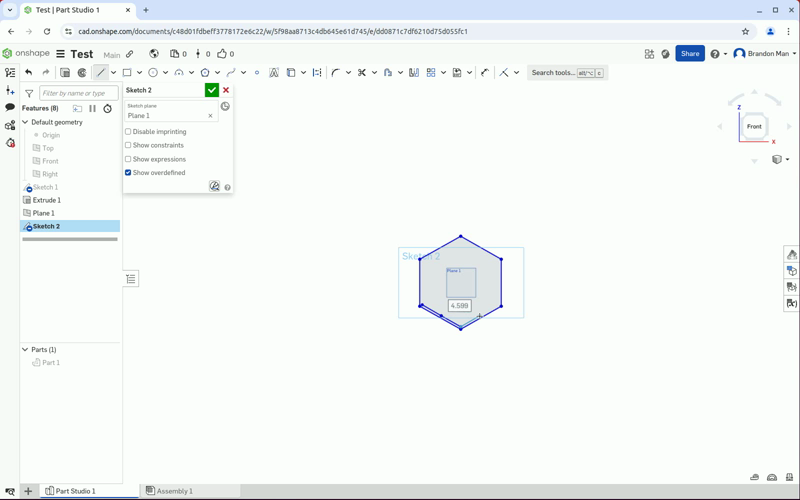
key_down(shift)
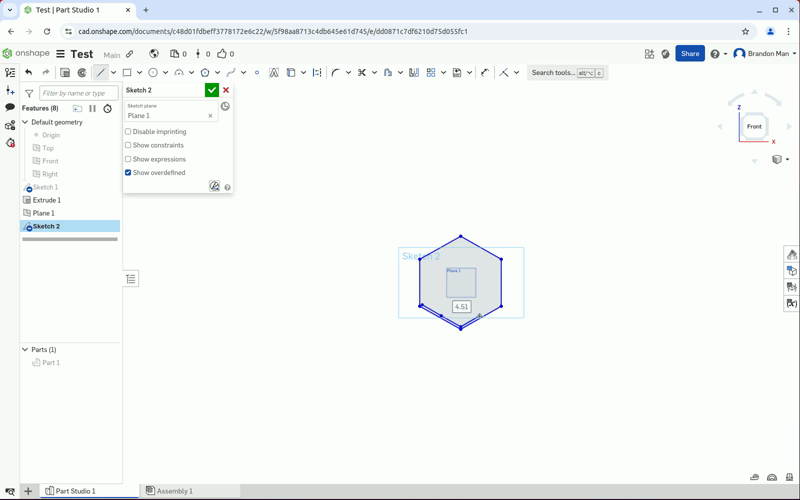
mouse_move(509, 315)
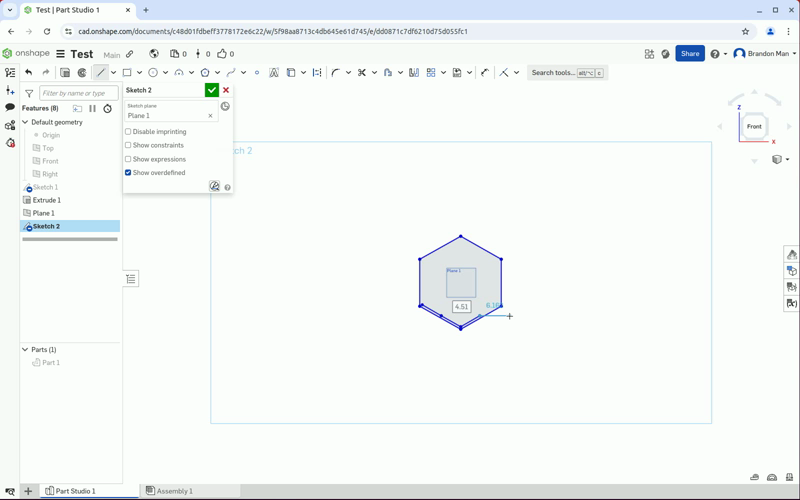
mouse_move(498, 304)
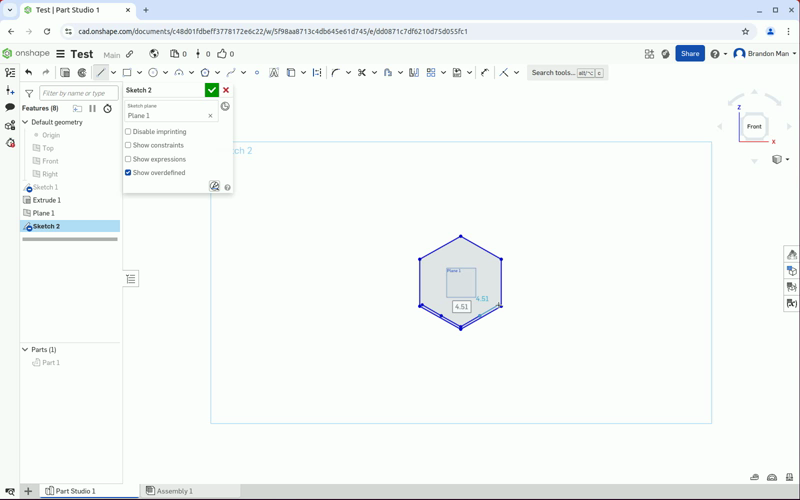
scroll(6)
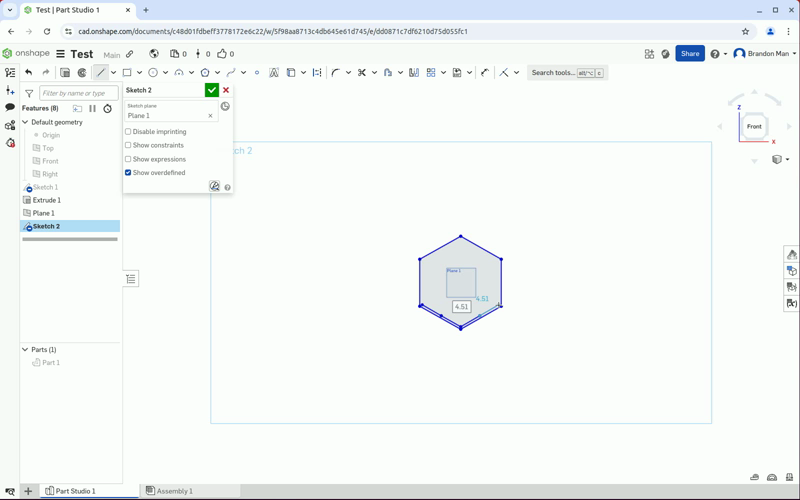
scroll(6)
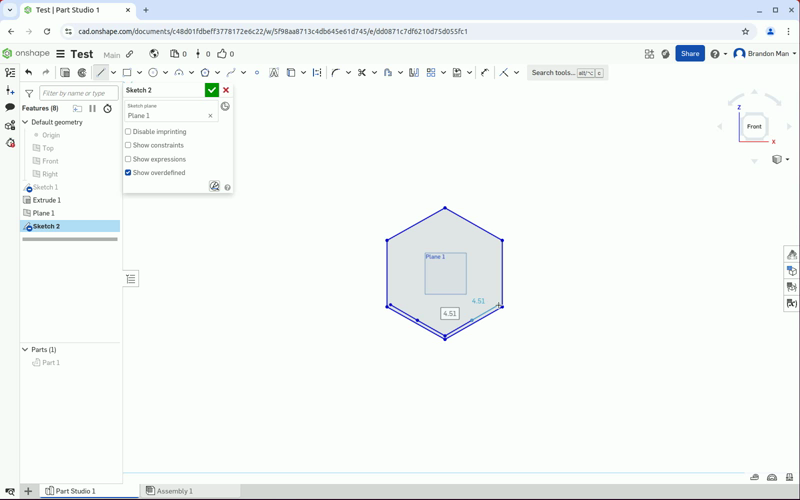
scroll(6)
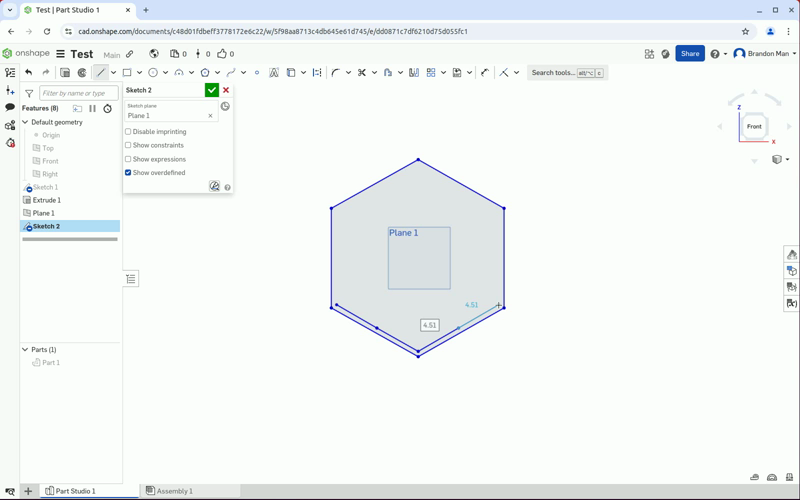
scroll(6)
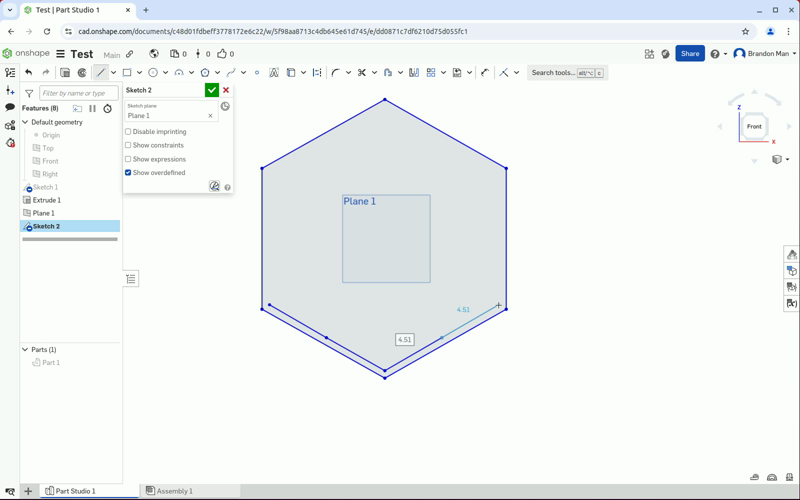
scroll(6)
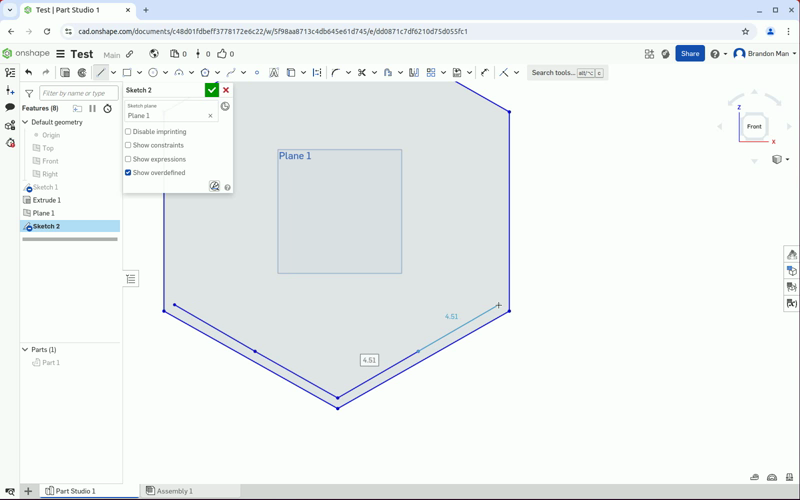
scroll(6)
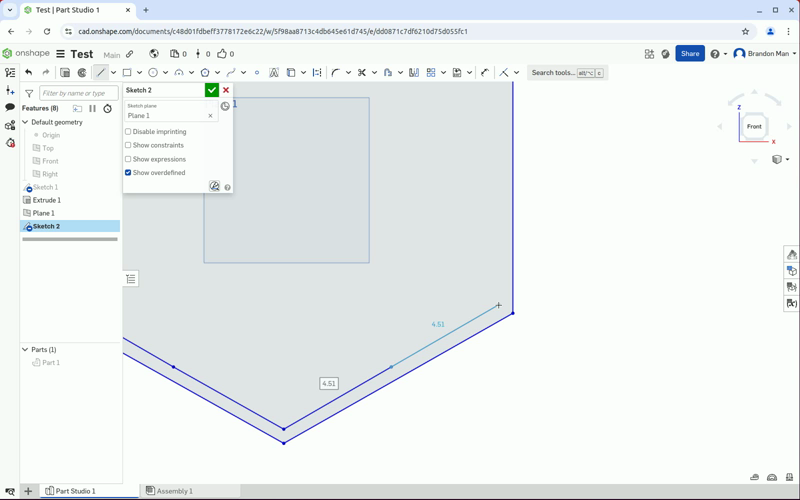
scroll(6)
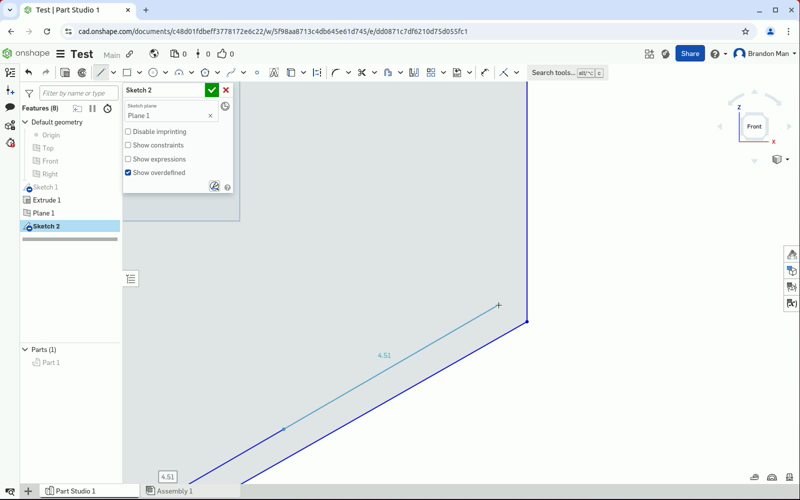
click(498, 304)
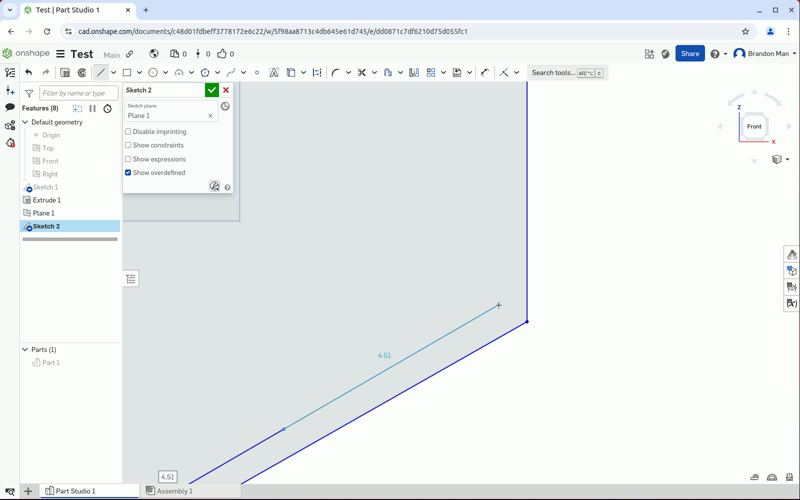
scroll(-6)
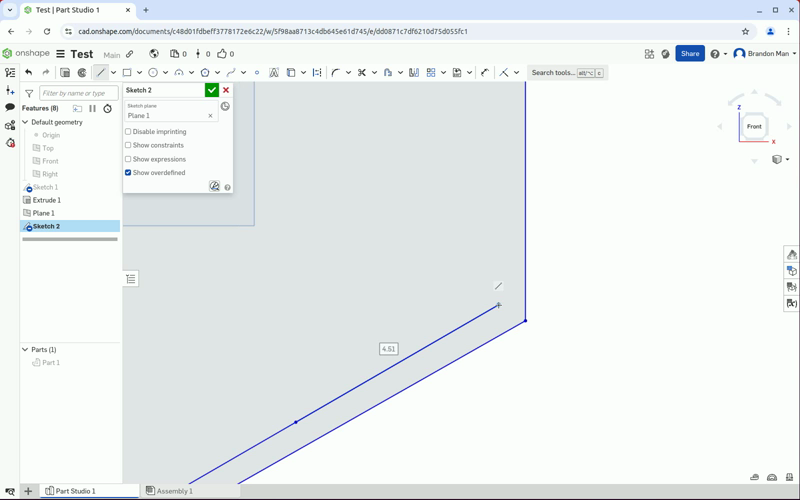
scroll(-6)
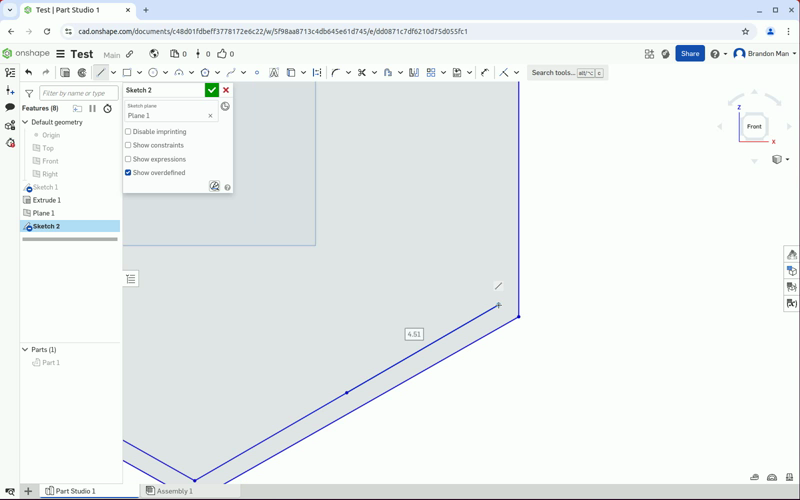
scroll(-6)
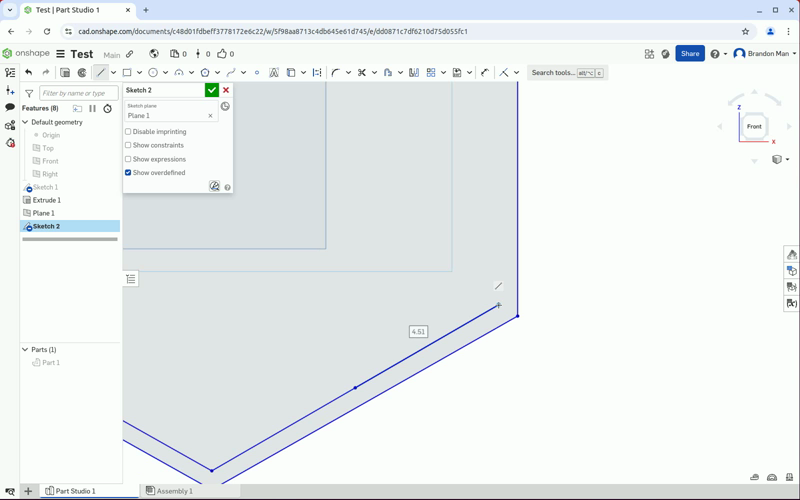
scroll(-6)
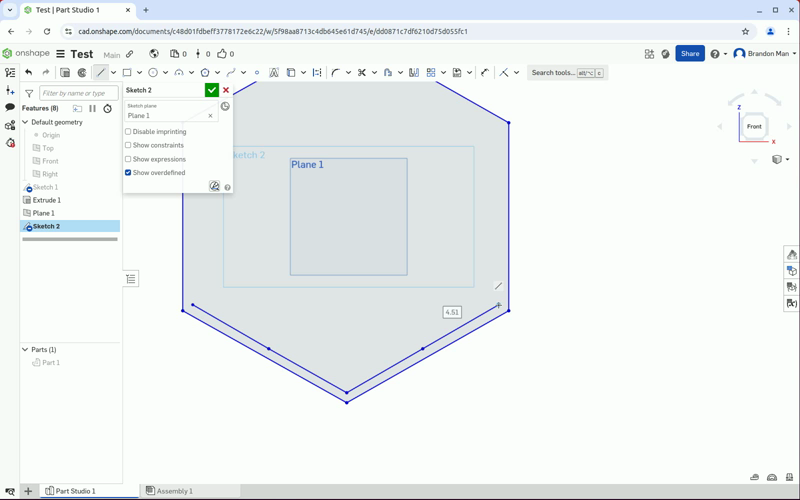
scroll(-6)
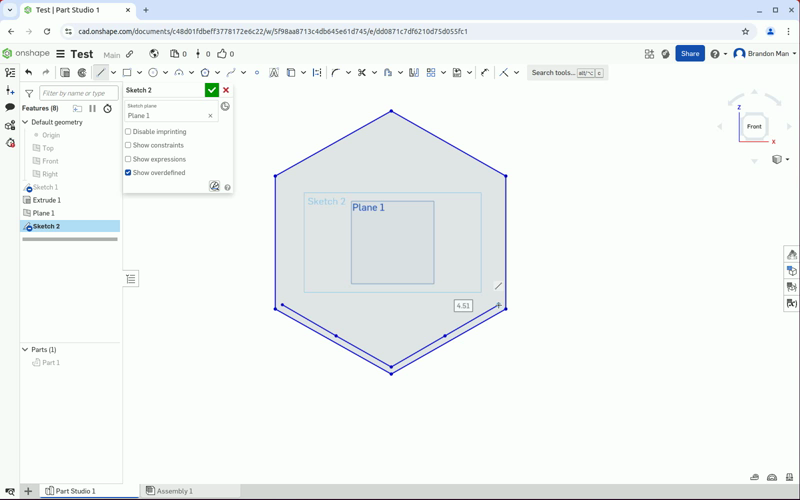
scroll(-6)
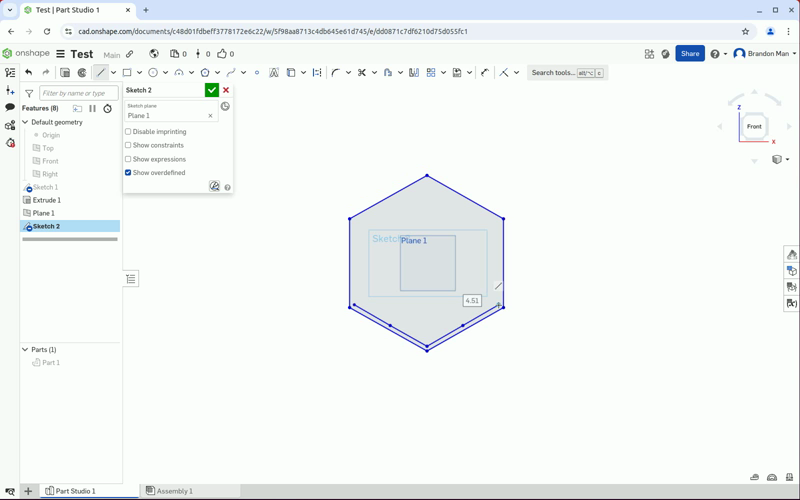
scroll(-6)
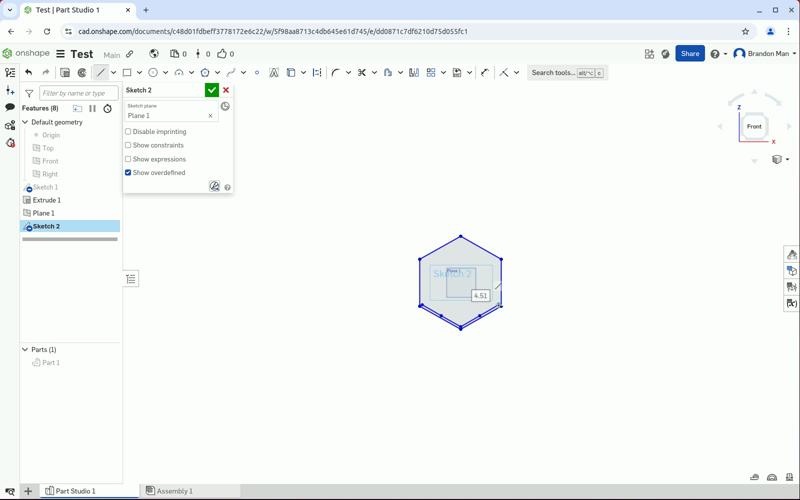
key_up(shift)
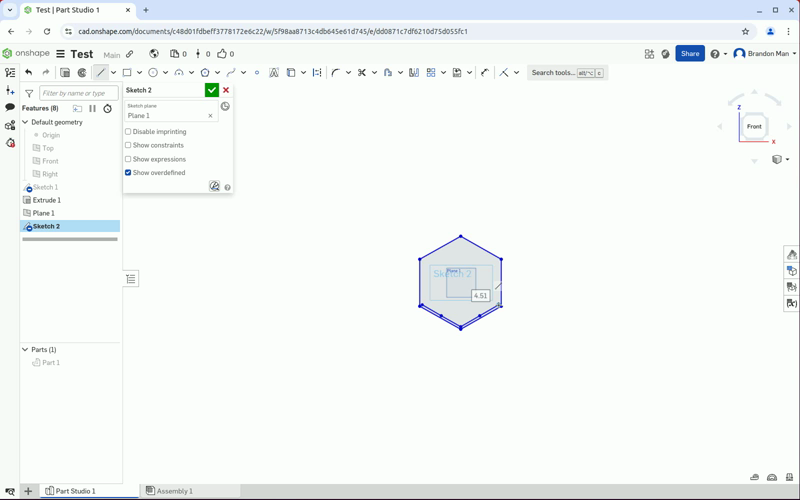
key_down(shift)
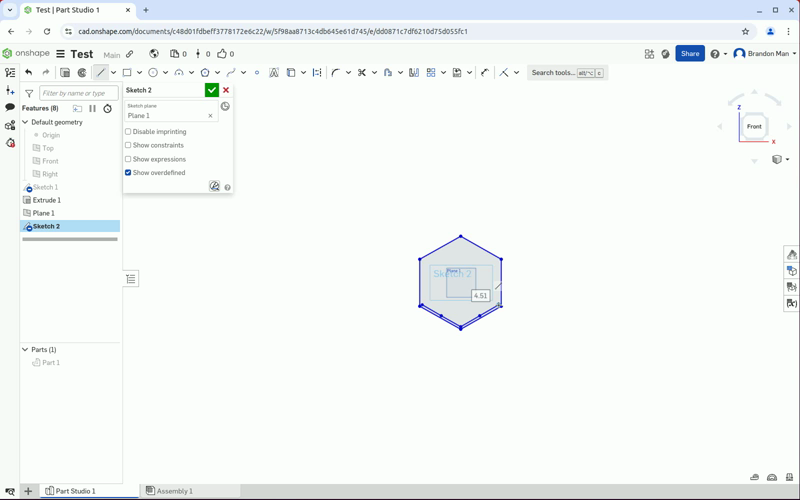
mouse_move(528, 304)
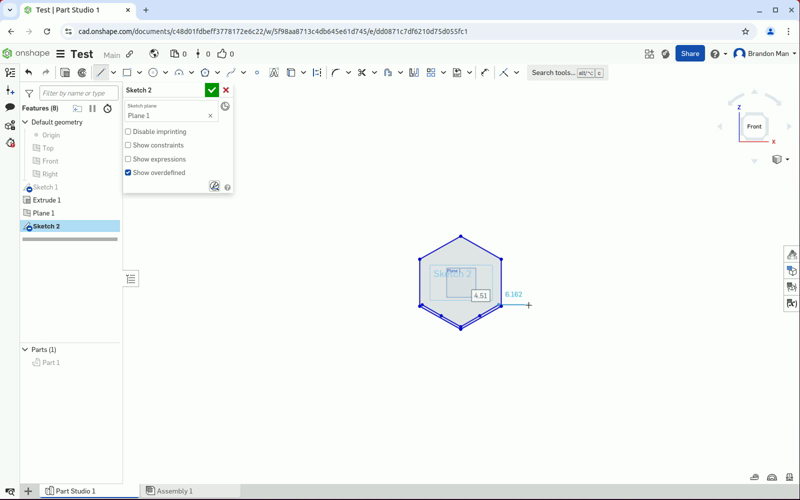
mouse_move(498, 283)
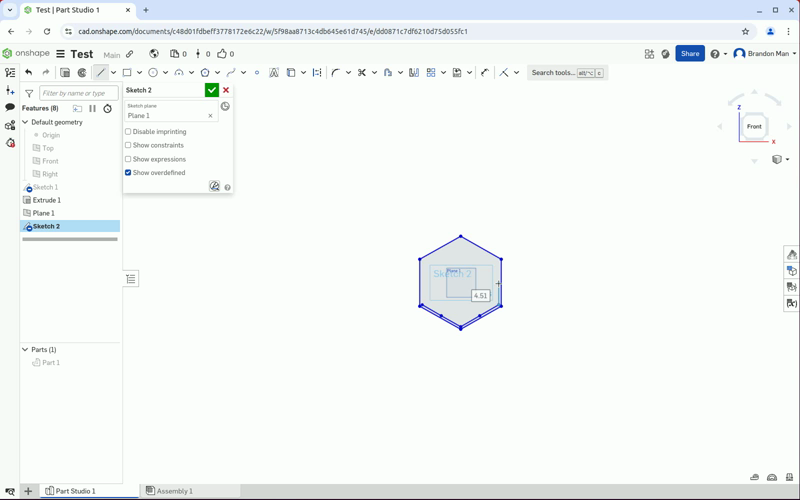
click(498, 283)
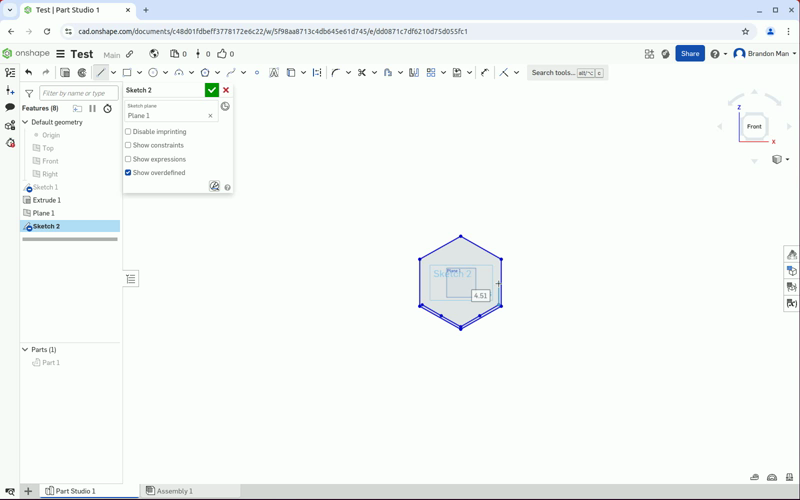
key_up(shift)
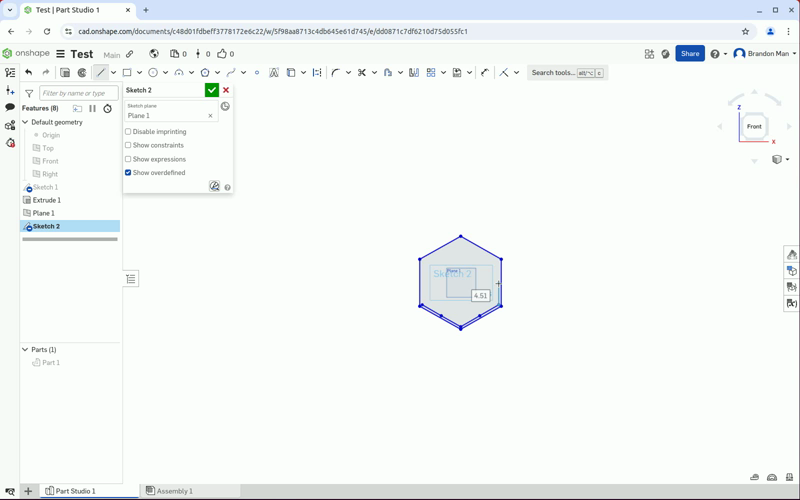
key_down(shift)
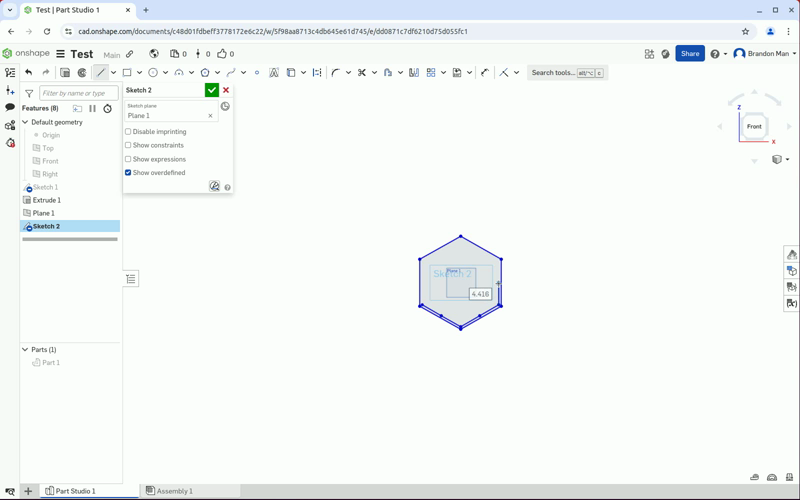
mouse_move(528, 283)
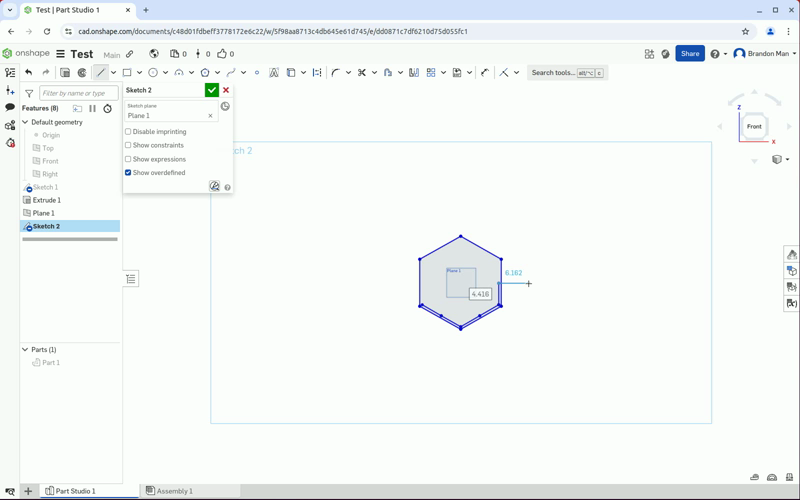
mouse_move(498, 261)
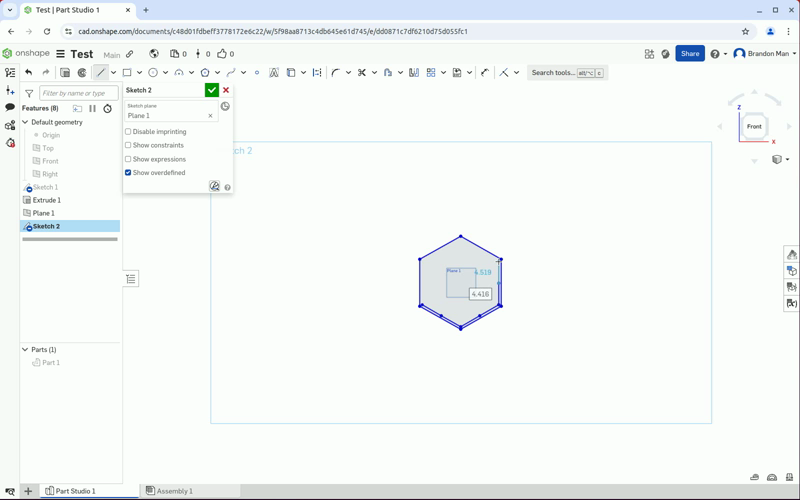
scroll(6)
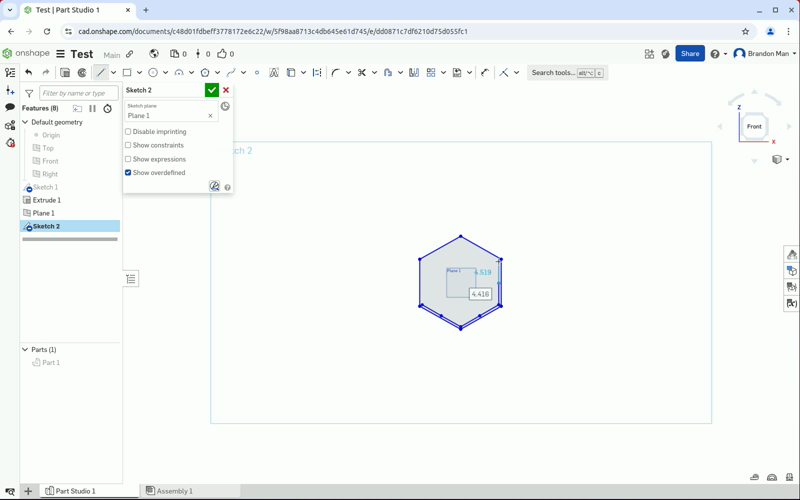
scroll(6)
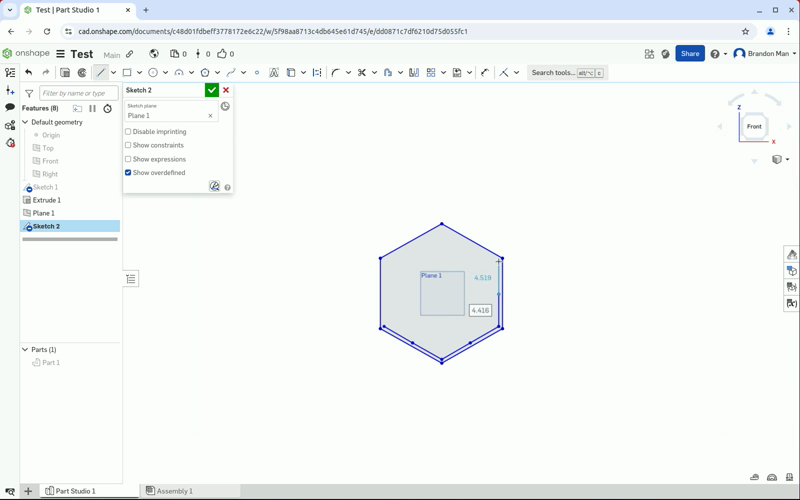
scroll(6)
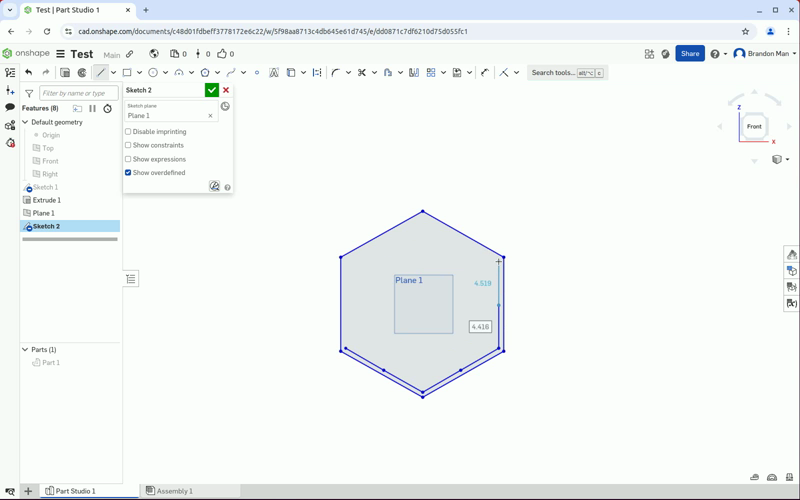
scroll(6)
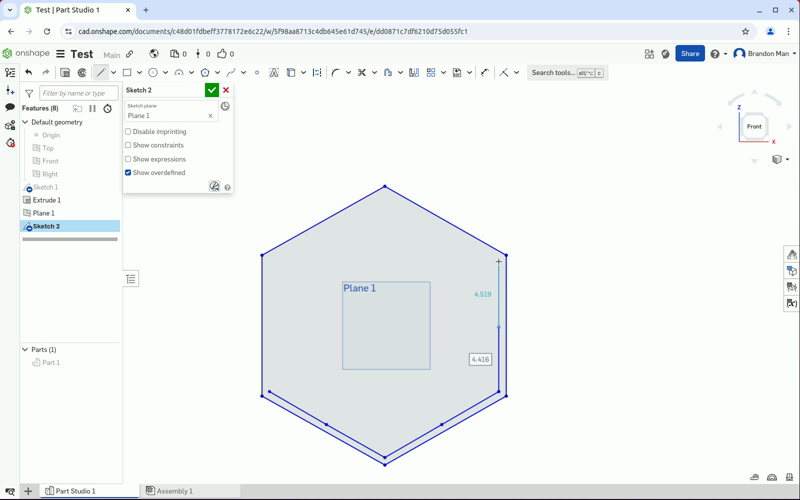
scroll(6)
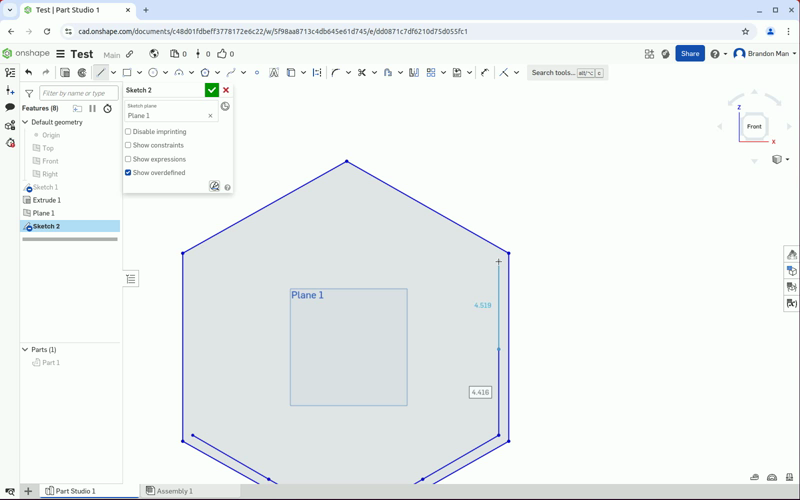
scroll(6)
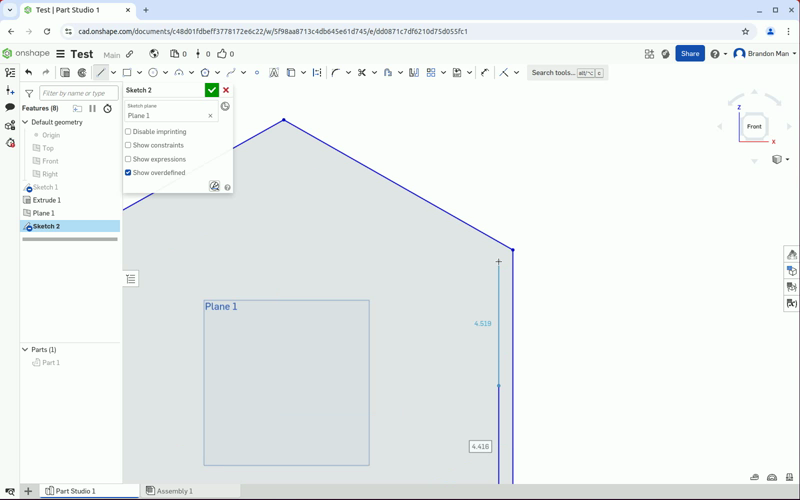
scroll(6)
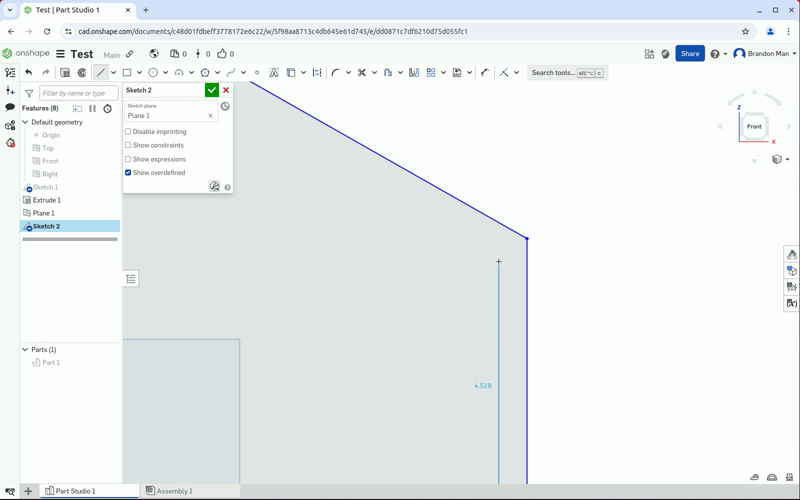
click(498, 261)
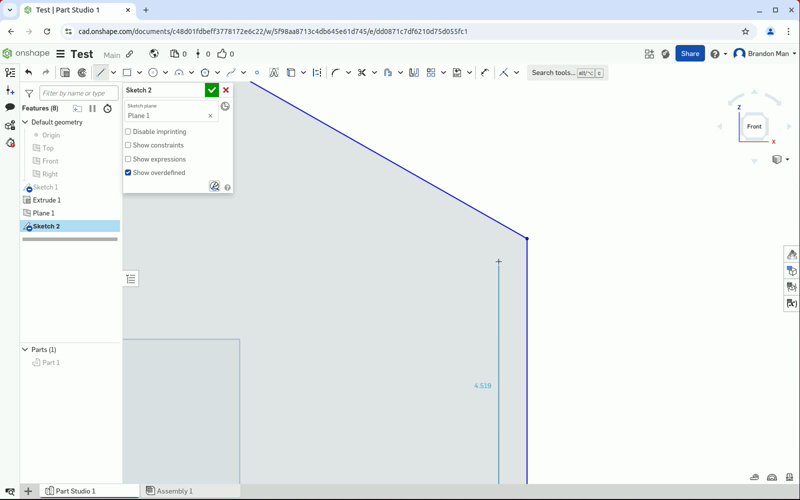
scroll(-6)
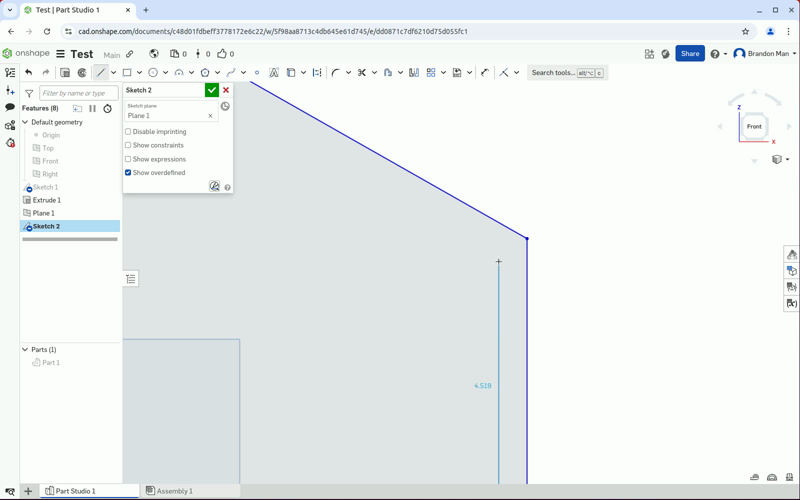
scroll(-6)
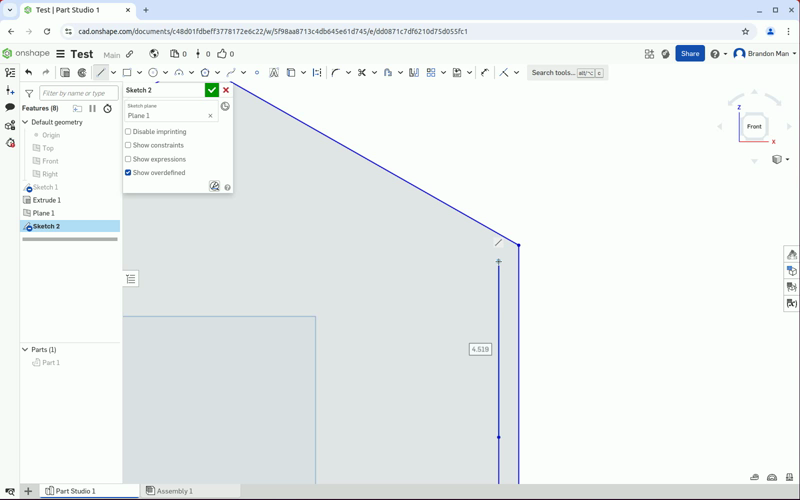
scroll(-6)
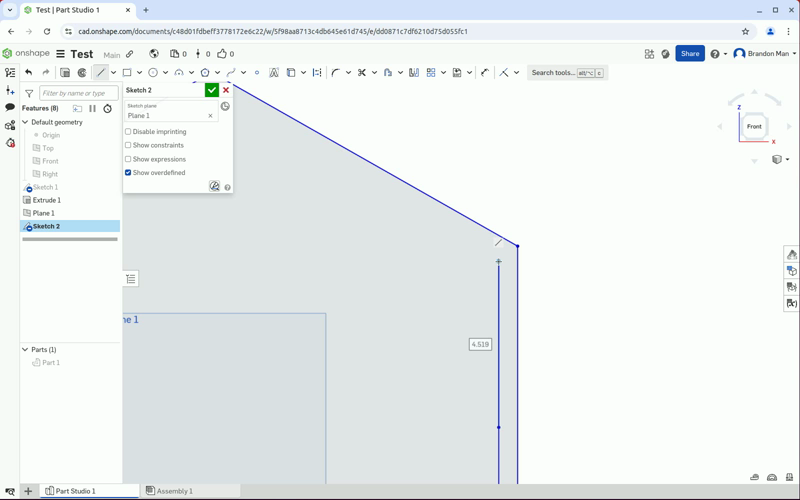
scroll(-6)
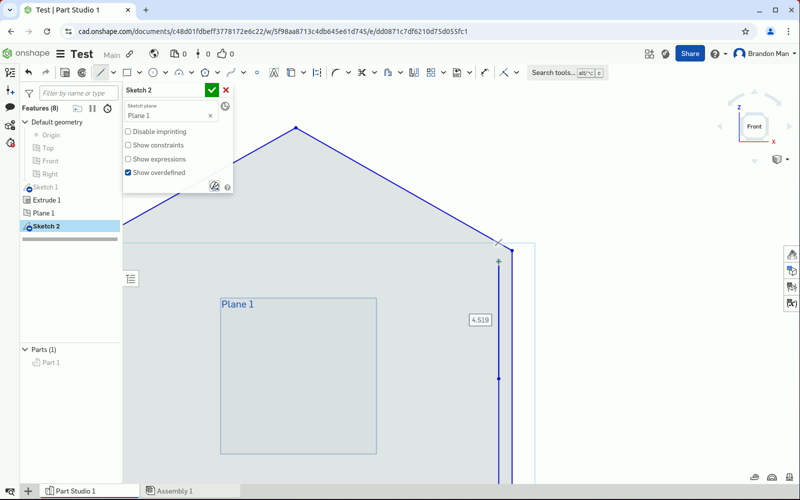
scroll(-6)
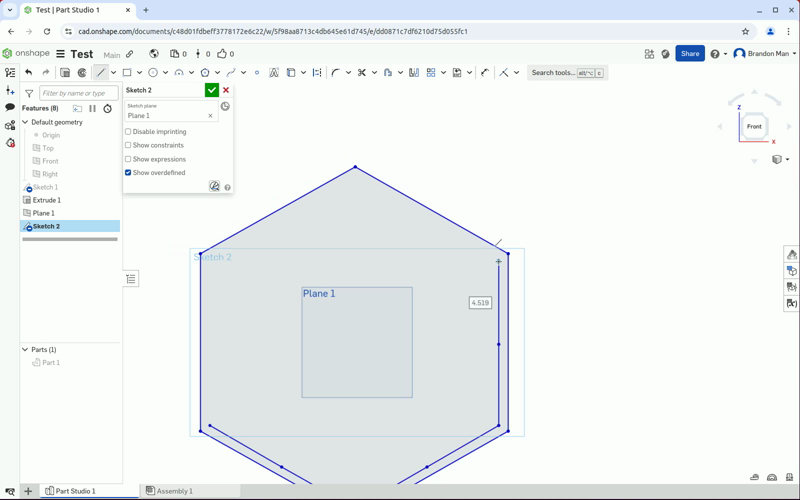
scroll(-6)
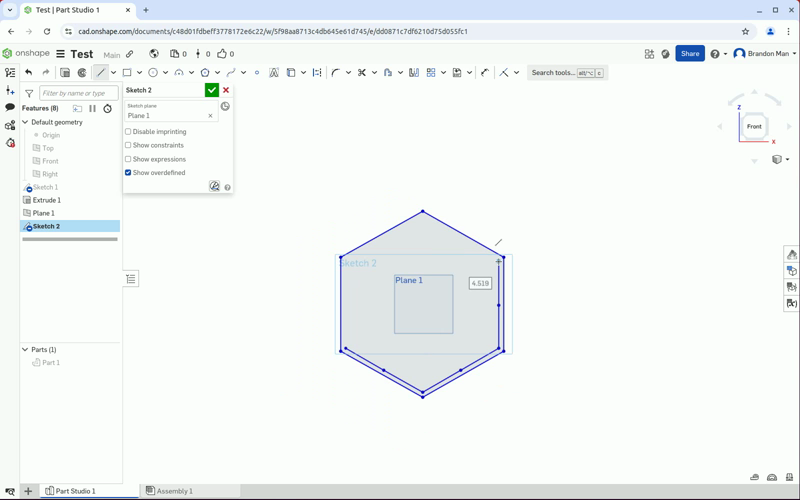
scroll(-6)
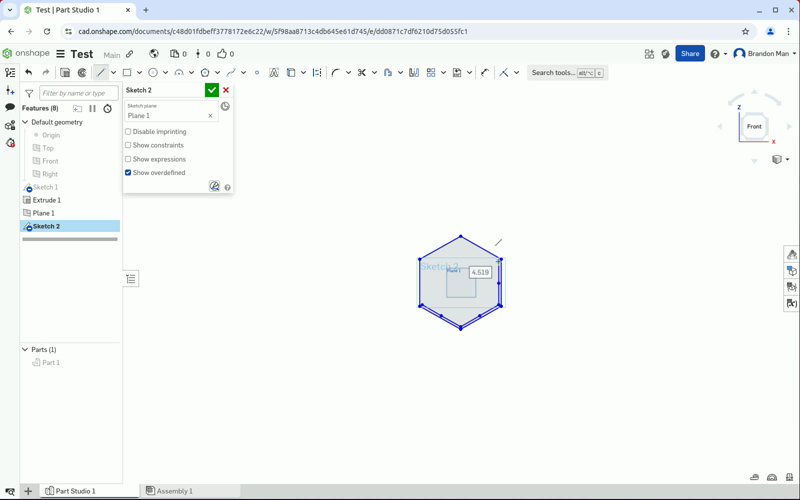
key_up(shift)
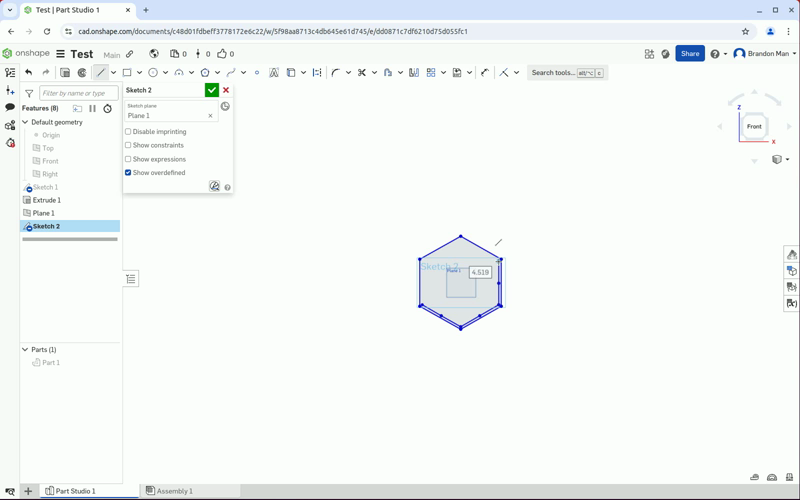
key_down(shift)
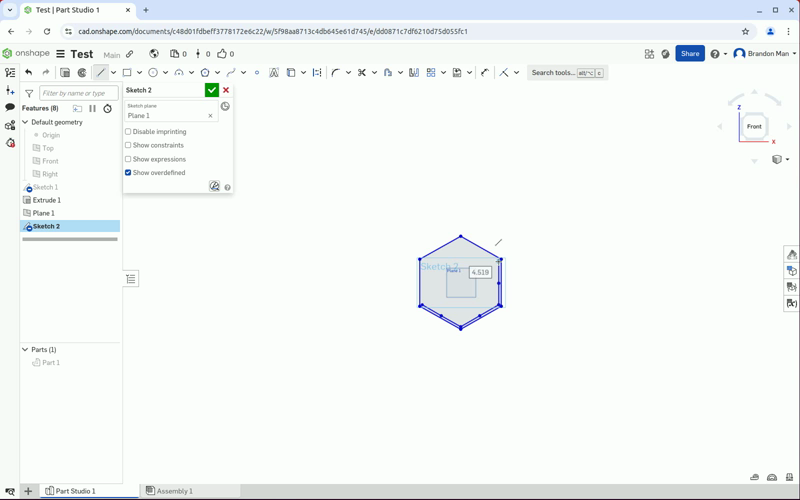
mouse_move(528, 261)
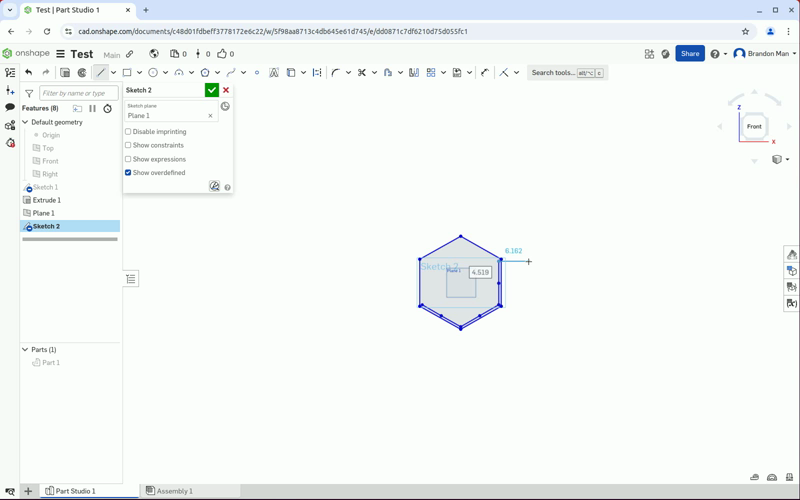
mouse_move(479, 249)
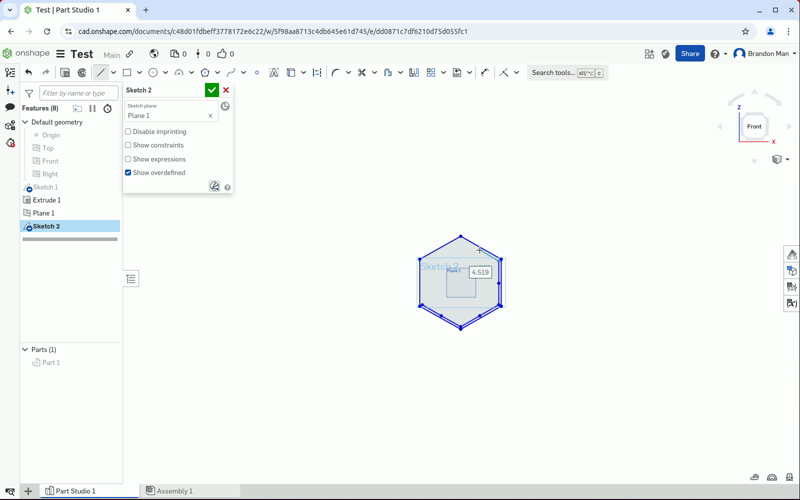
click(479, 249)
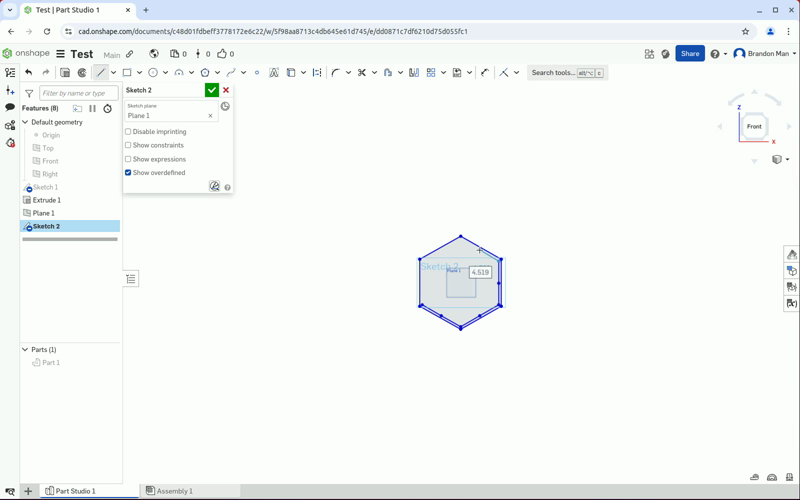
key_up(shift)
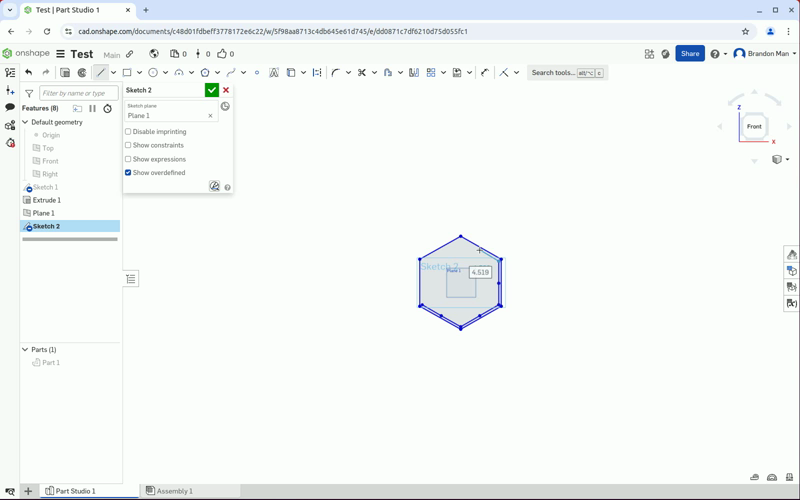
key_down(shift)
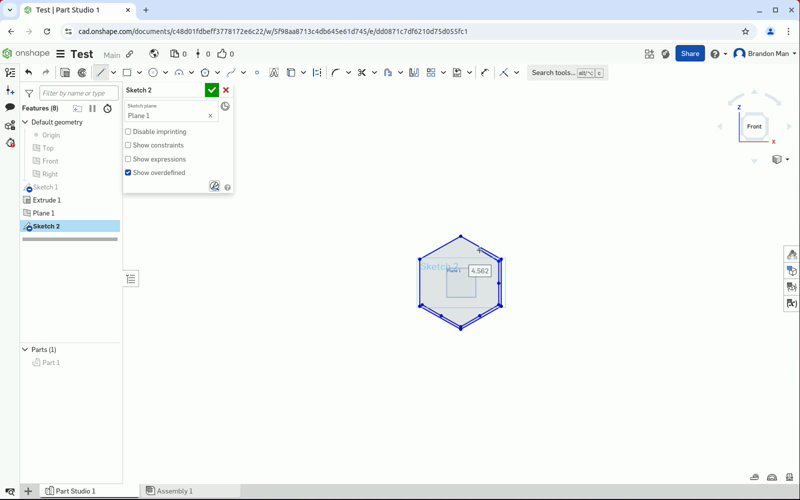
mouse_move(509, 249)
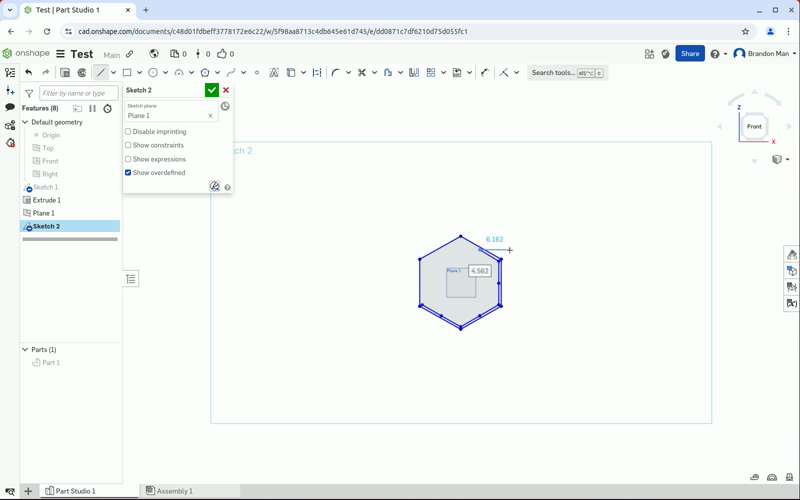
mouse_move(460, 238)
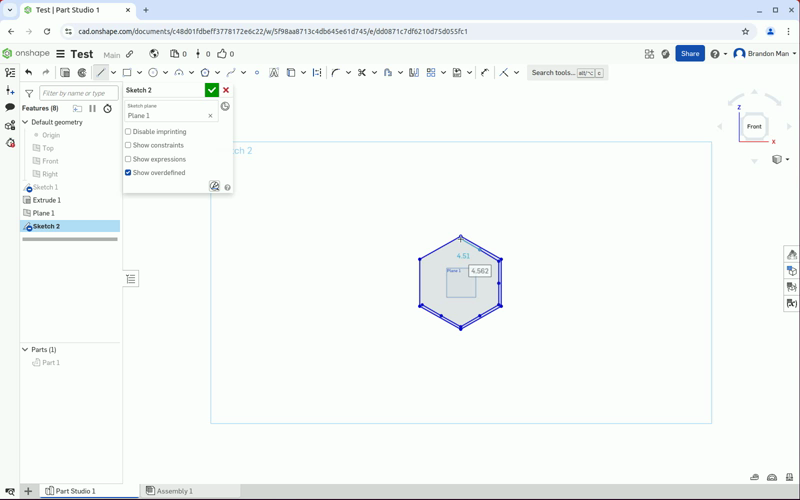
scroll(6)
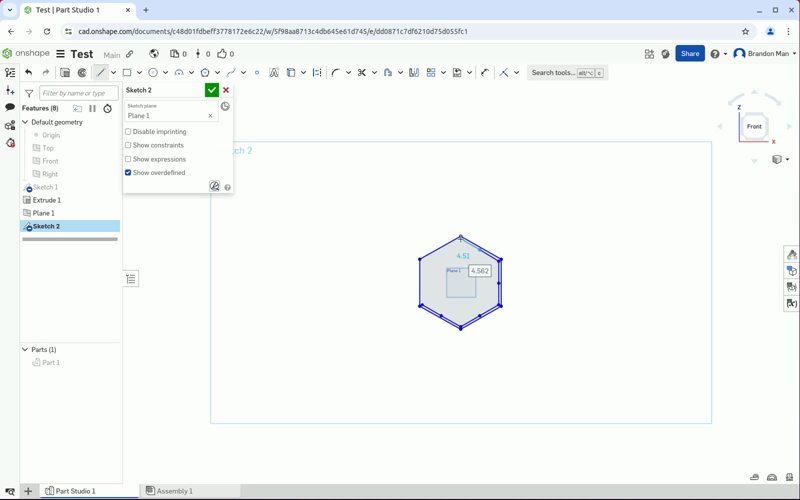
scroll(6)
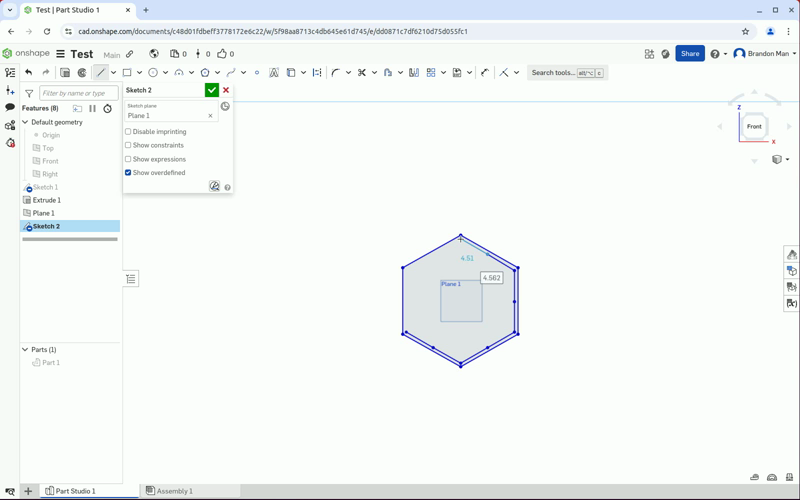
scroll(6)
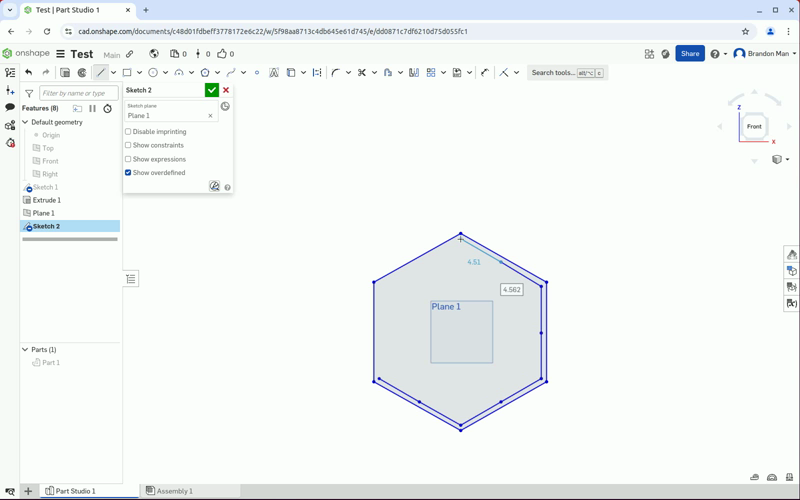
scroll(6)
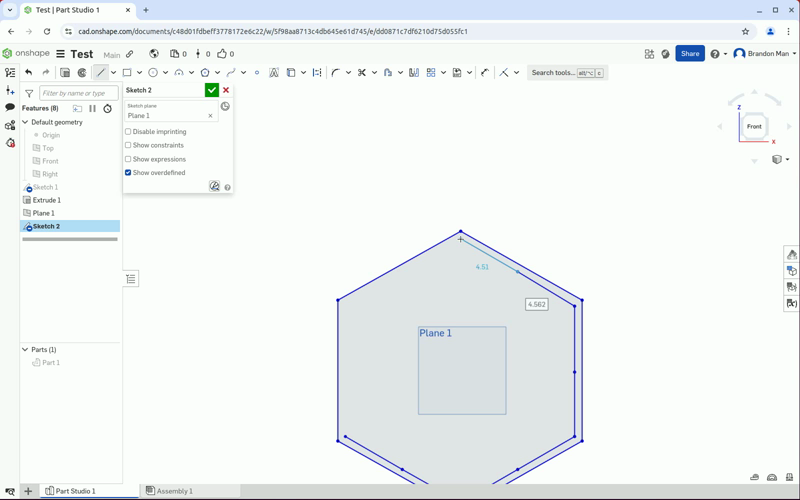
scroll(6)
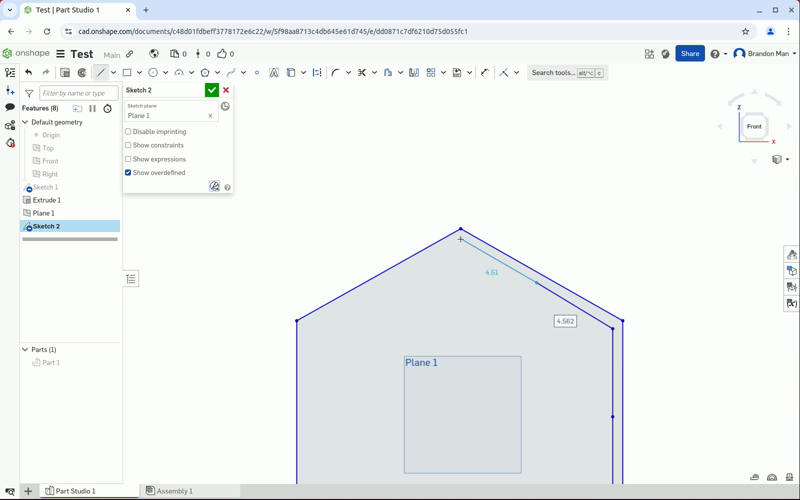
scroll(6)
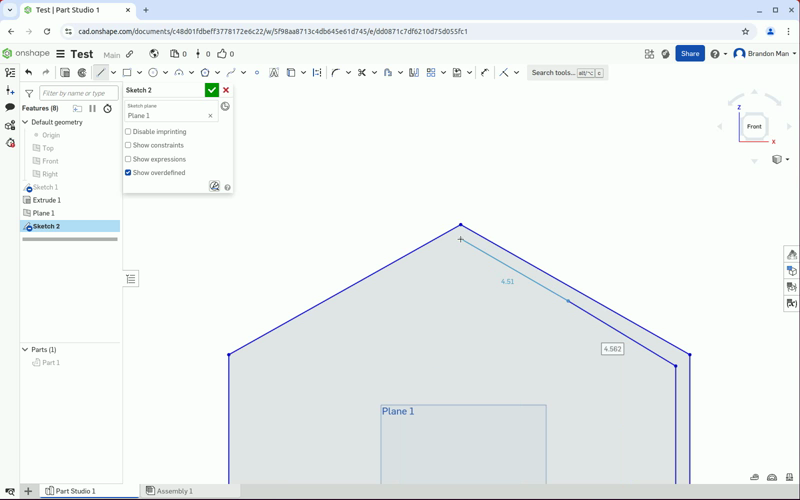
scroll(6)
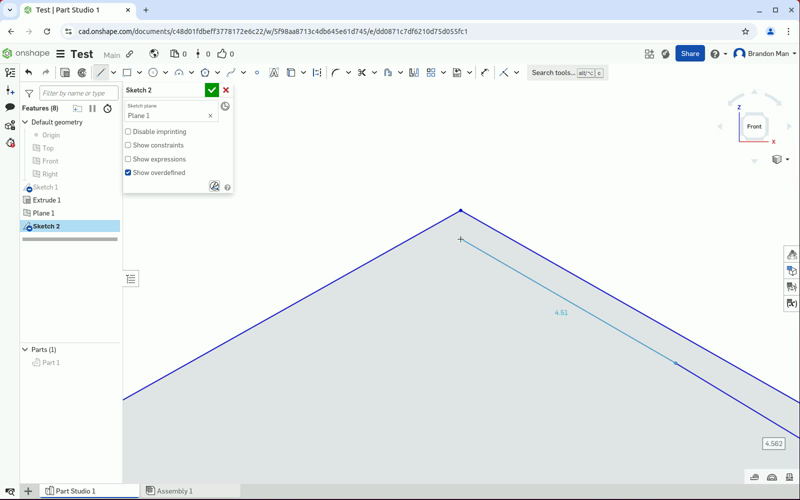
click(460, 238)
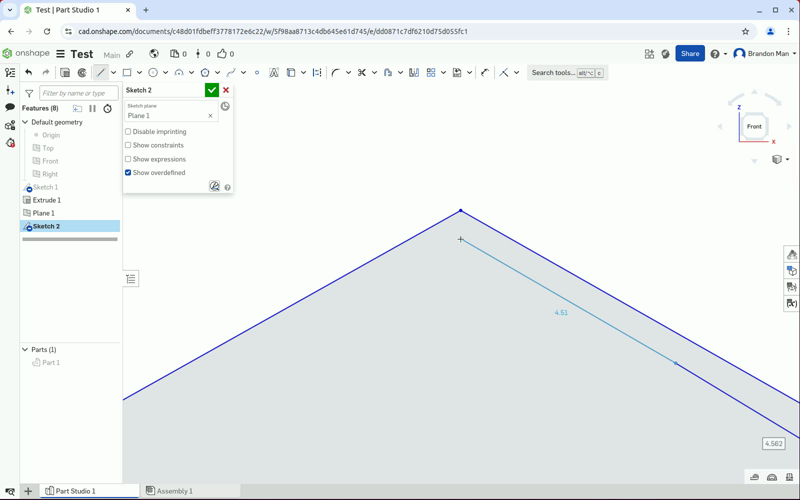
scroll(-6)
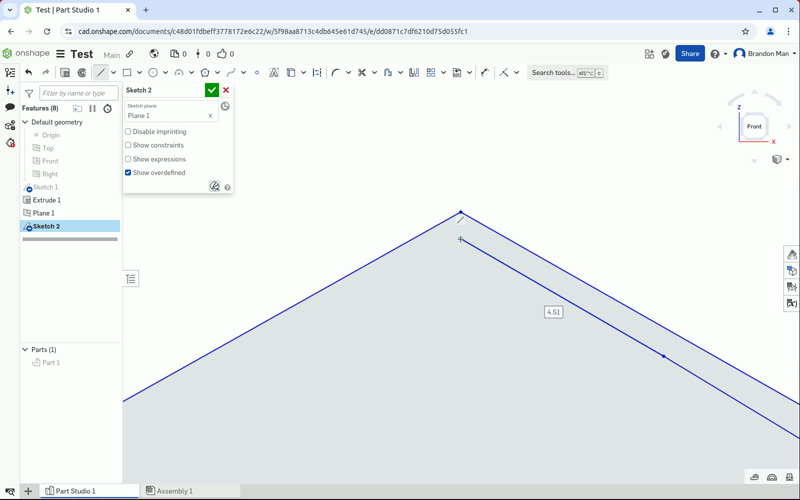
scroll(-6)
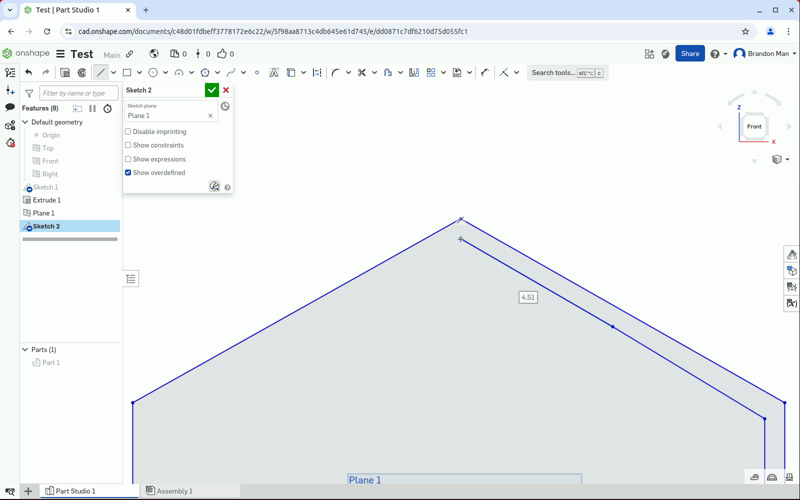
scroll(-6)
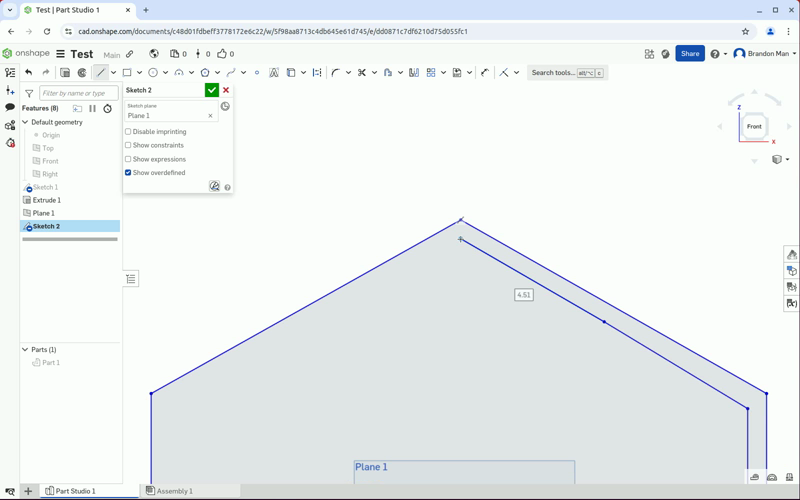
scroll(-6)
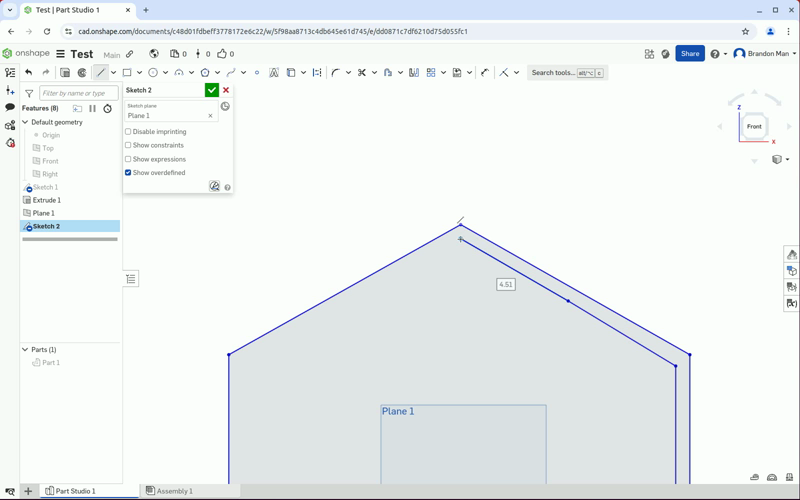
scroll(-6)
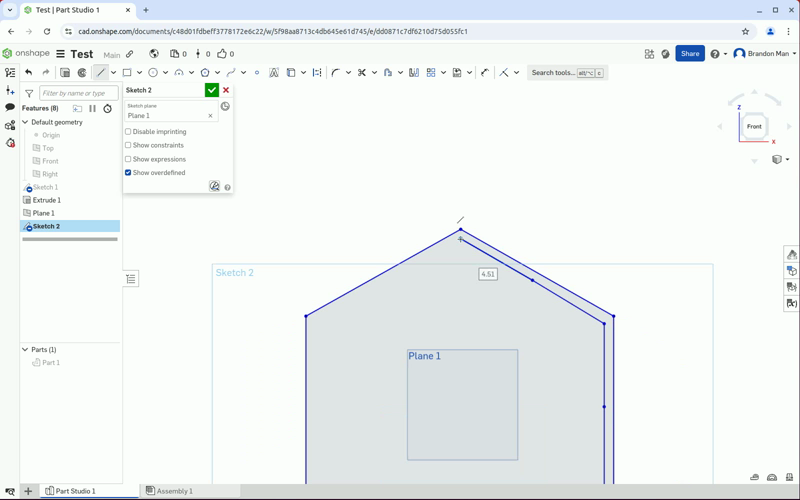
scroll(-6)
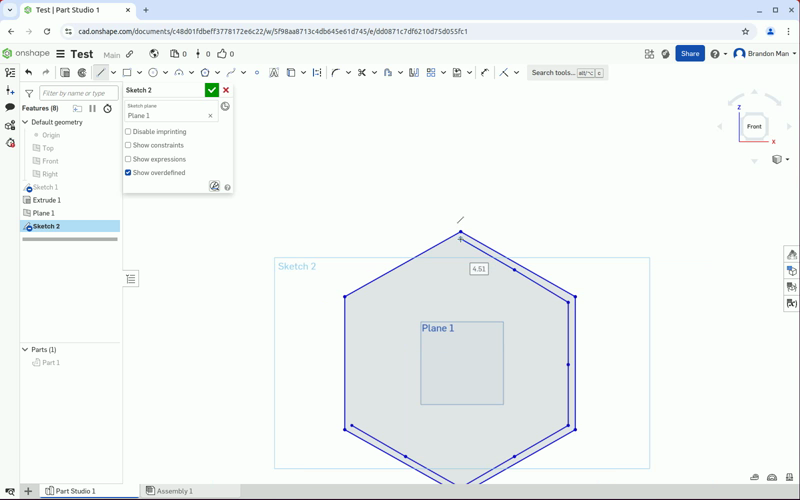
scroll(-6)
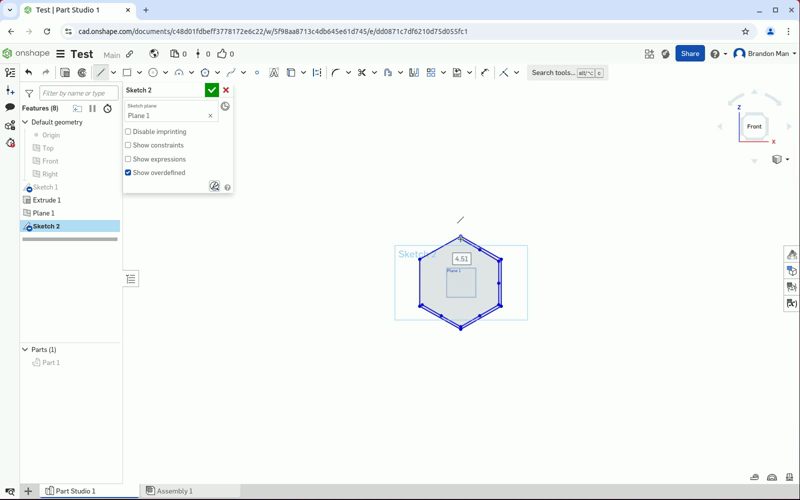
key_up(shift)
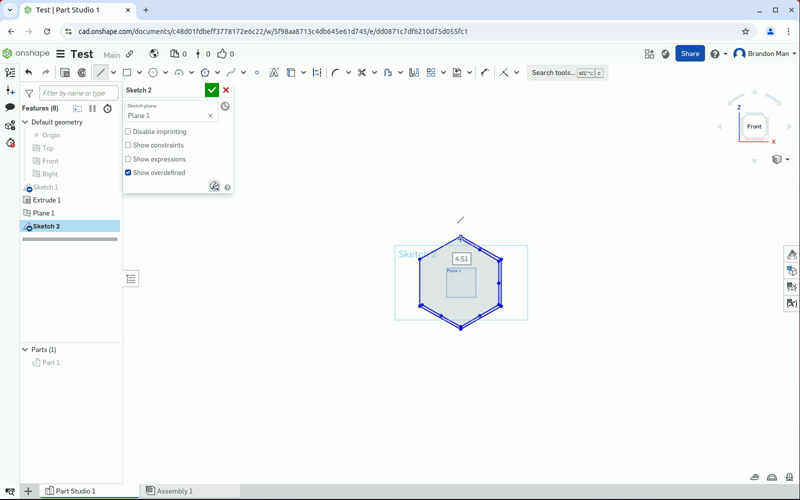
key_down(shift)
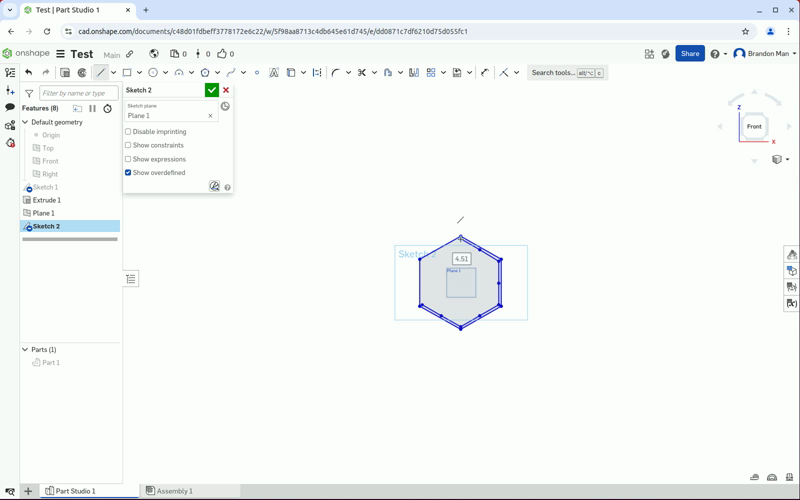
mouse_move(490, 238)
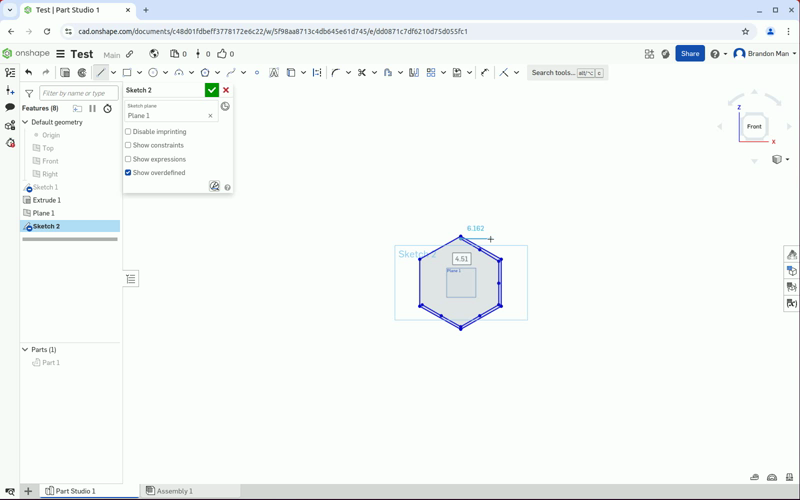
mouse_move(441, 249)
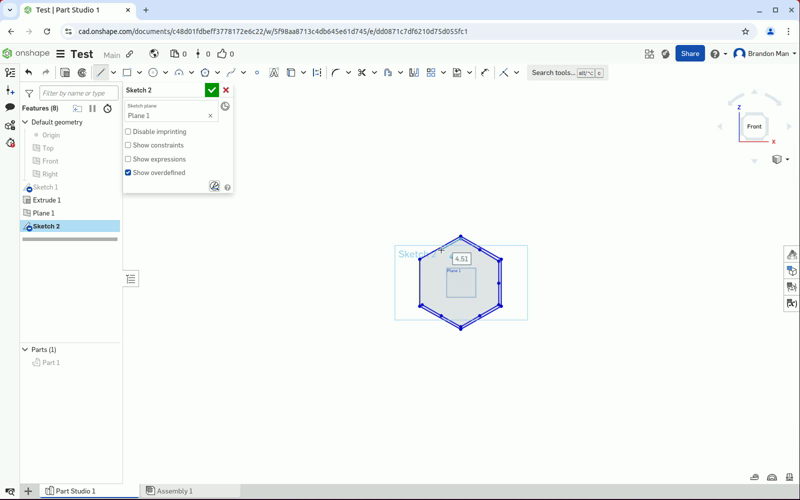
click(441, 249)
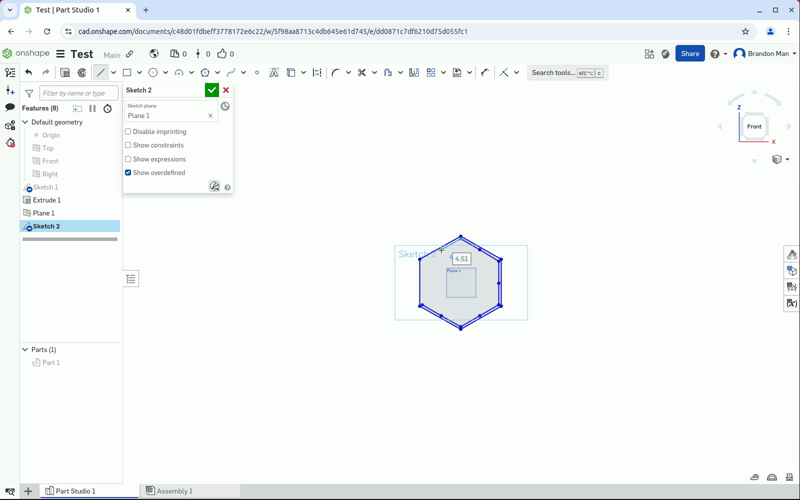
key_up(shift)
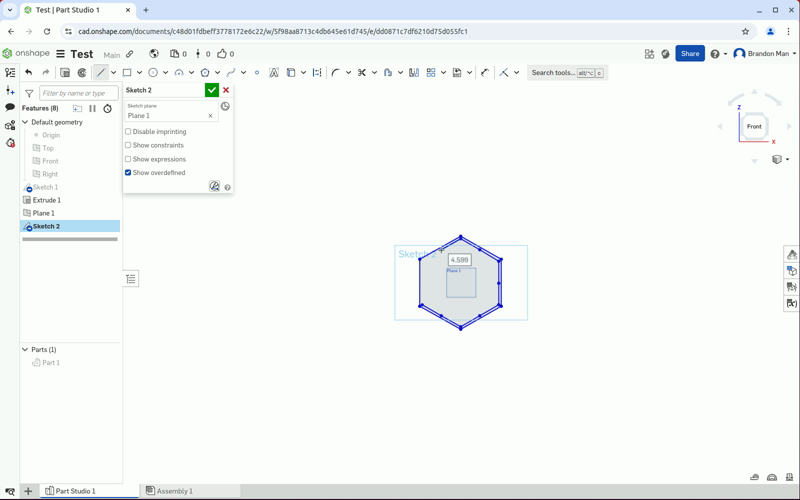
key_down(shift)
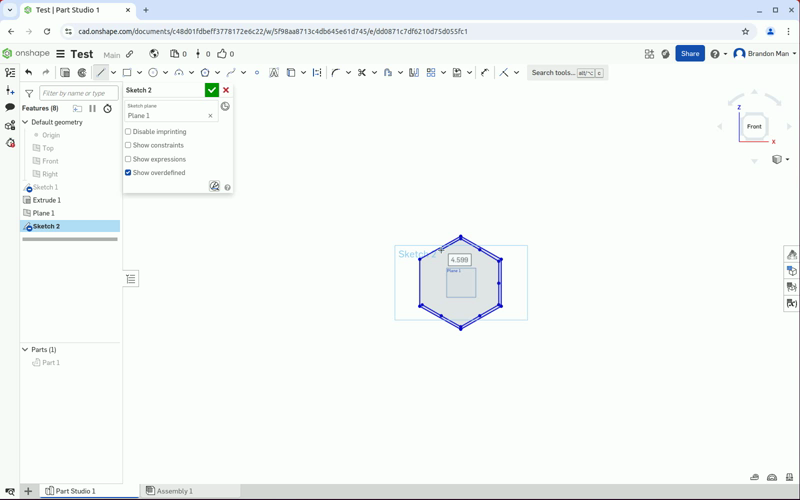
mouse_move(471, 249)
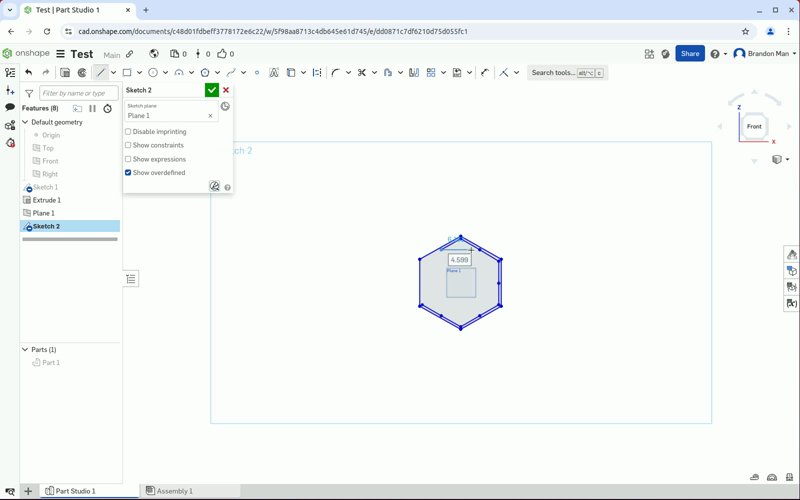
mouse_move(422, 261)
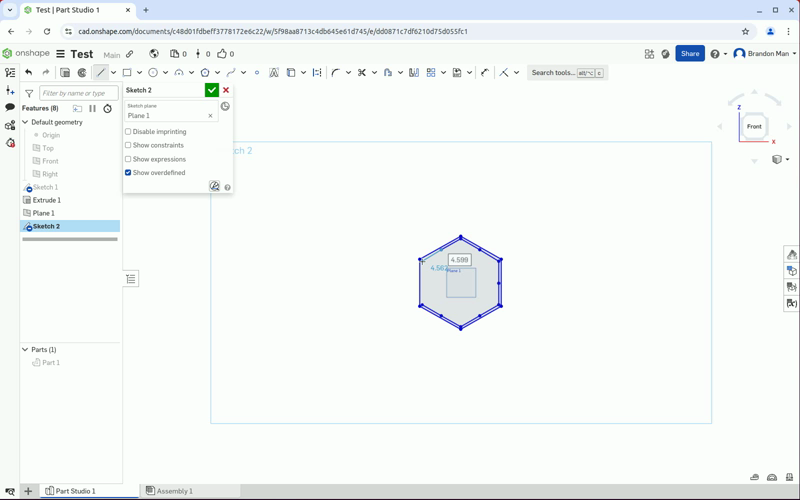
scroll(6)
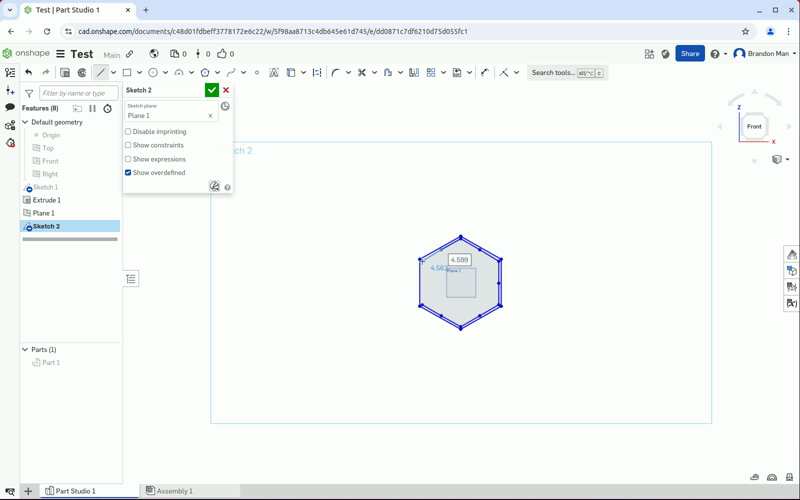
scroll(6)
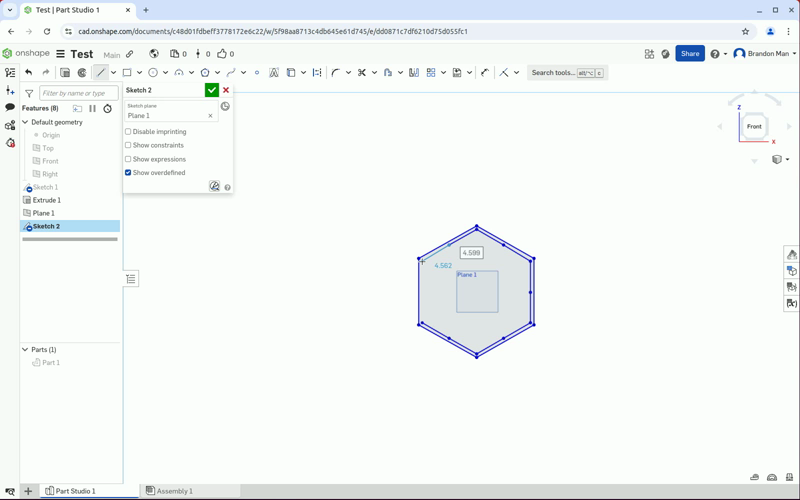
scroll(6)
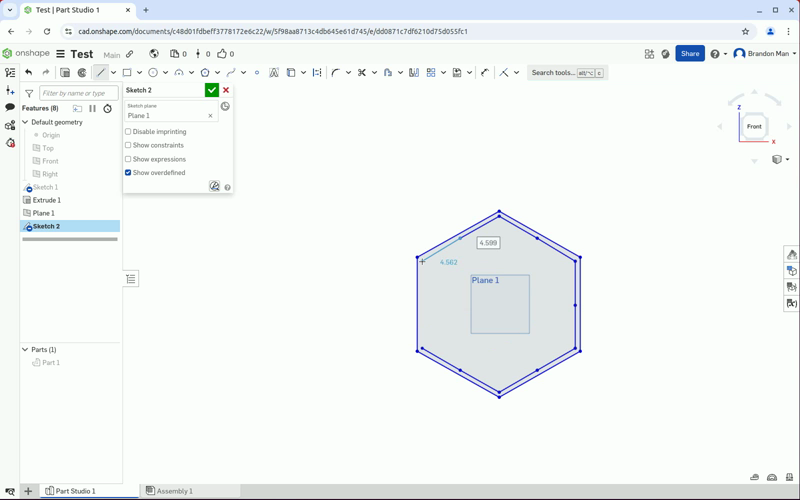
scroll(6)
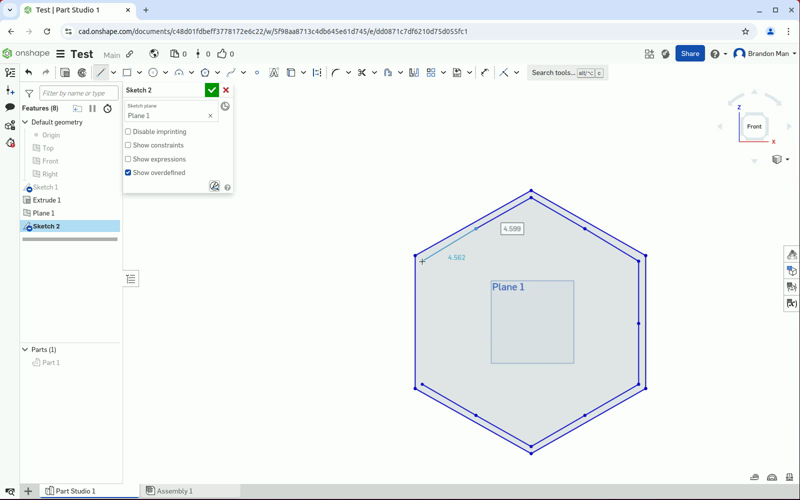
scroll(6)
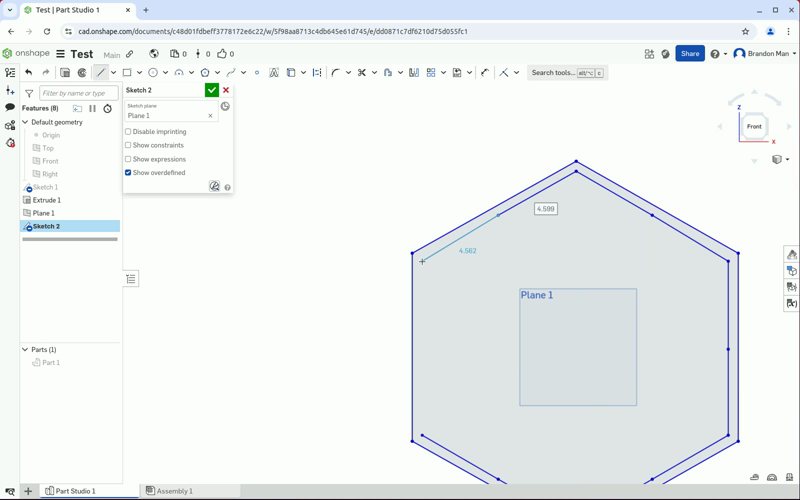
scroll(6)
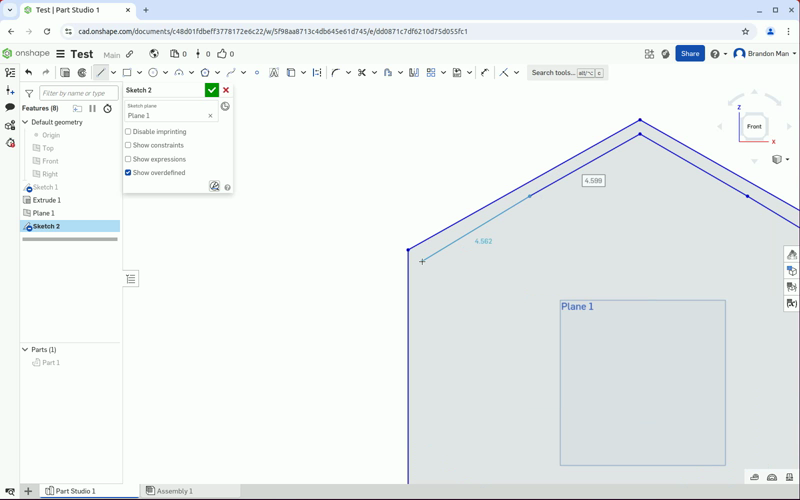
scroll(6)
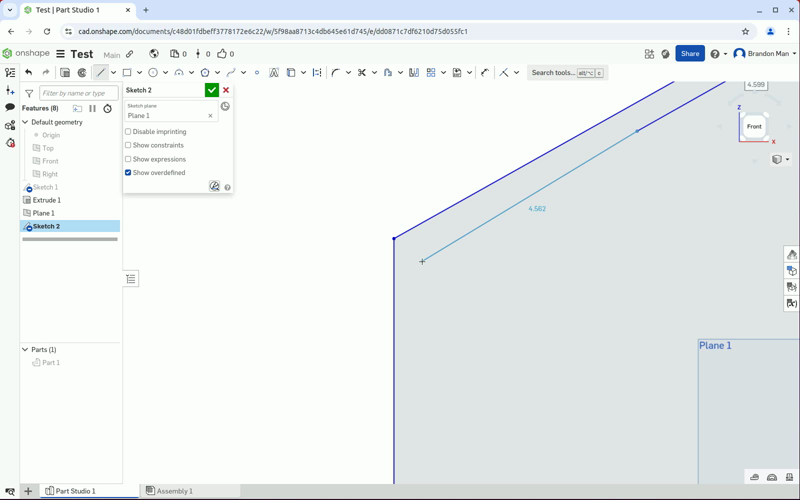
click(422, 261)
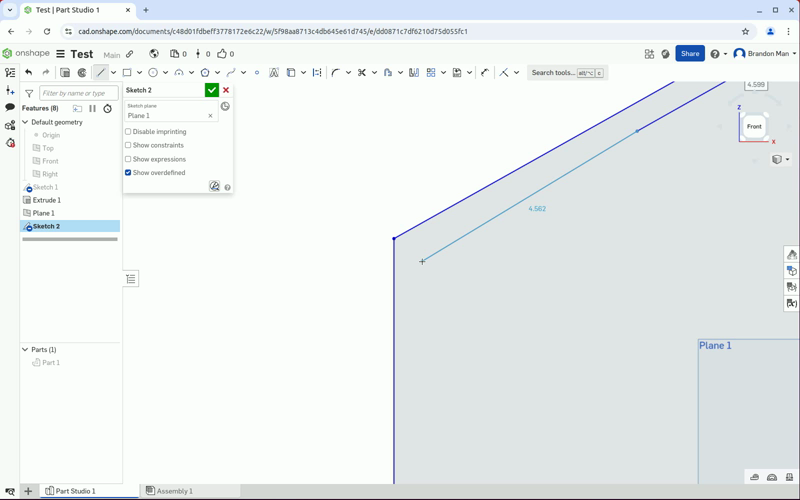
scroll(-6)
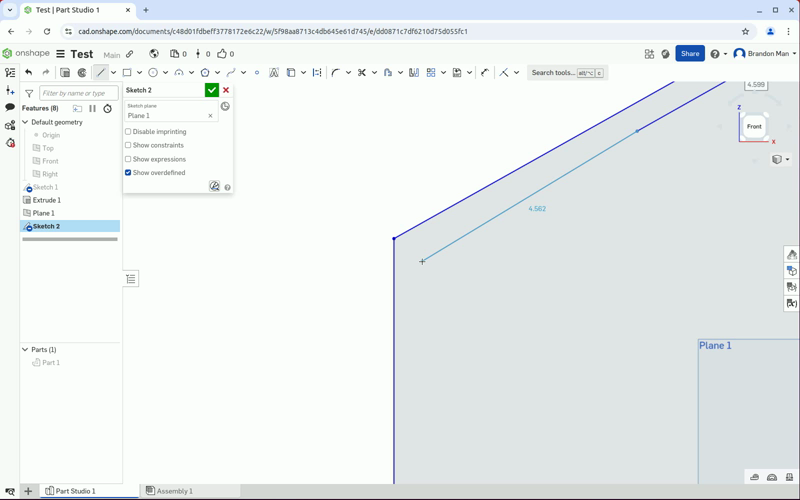
scroll(-6)
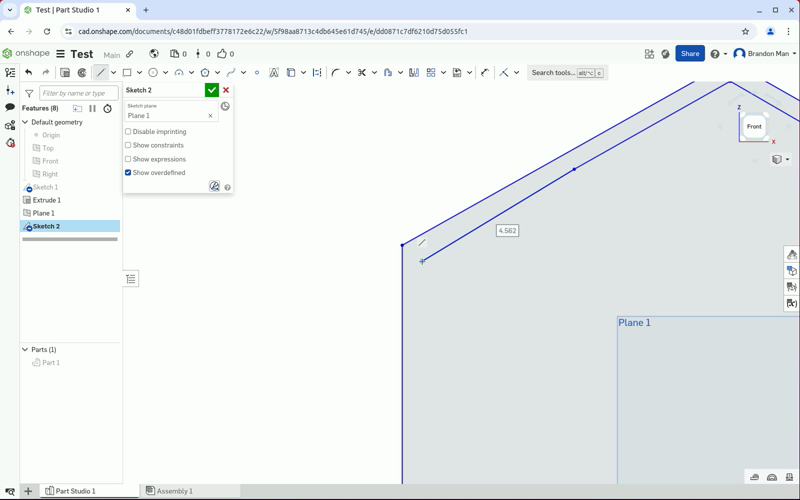
scroll(-6)
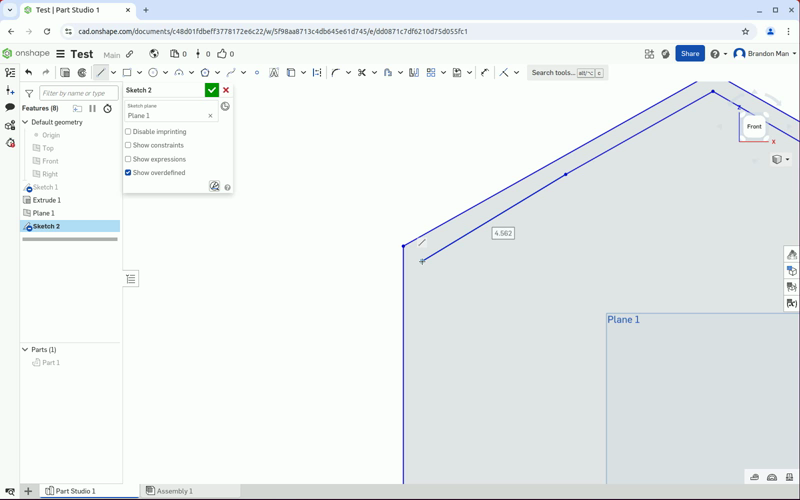
scroll(-6)
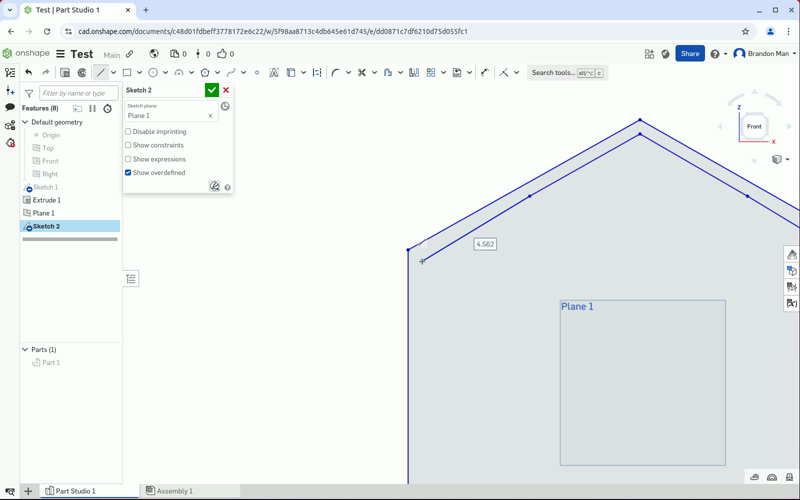
scroll(-6)
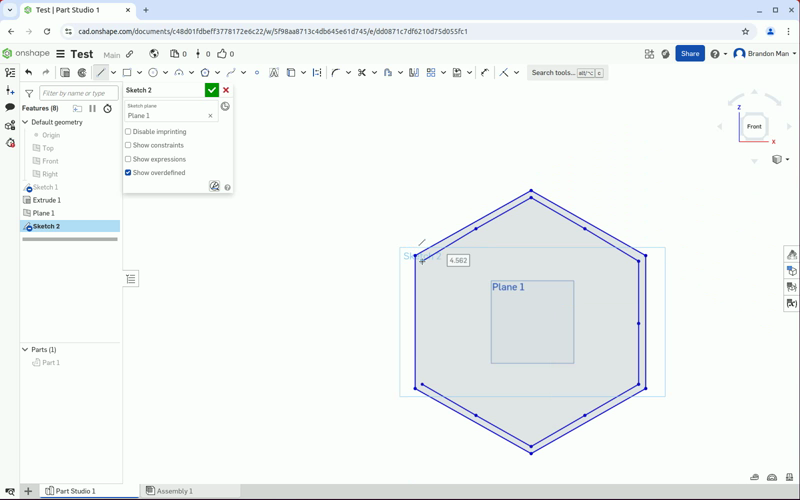
scroll(-6)
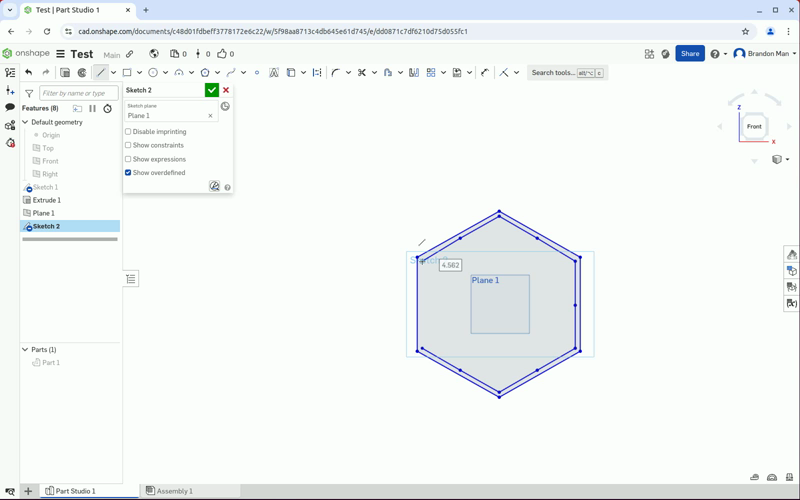
scroll(-6)
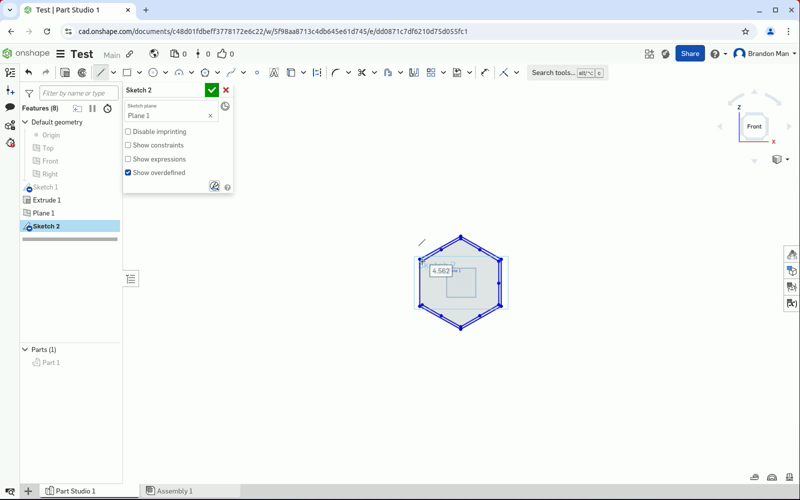
key_up(shift)
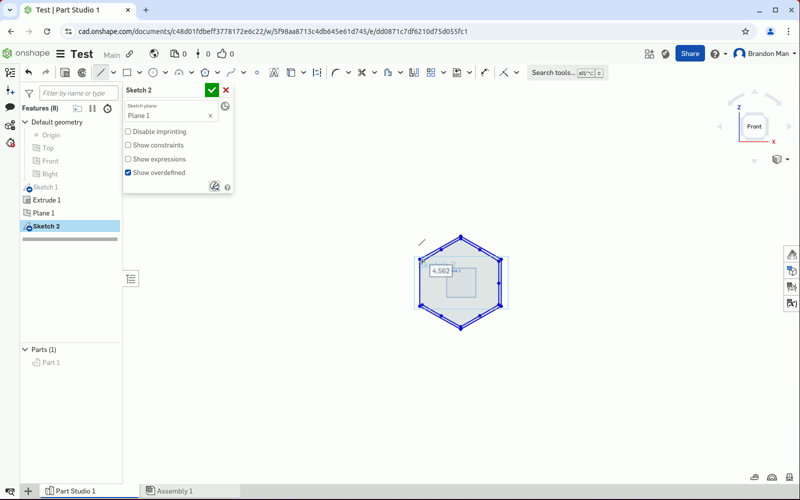
key_down(shift)
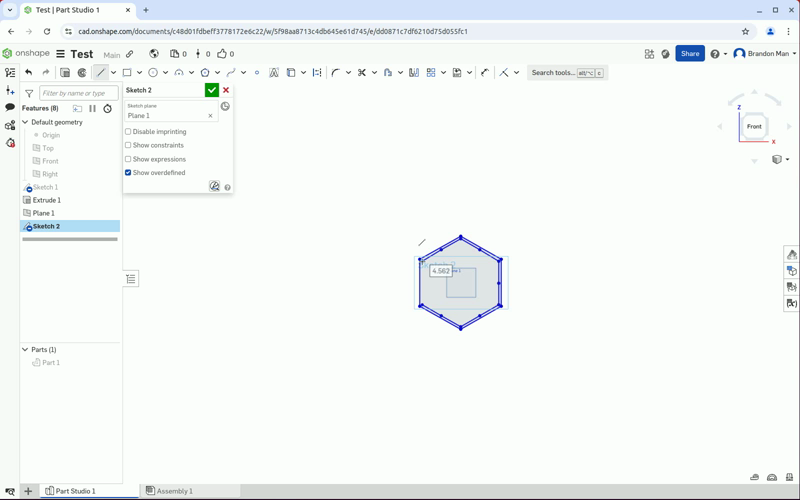
mouse_move(452, 261)
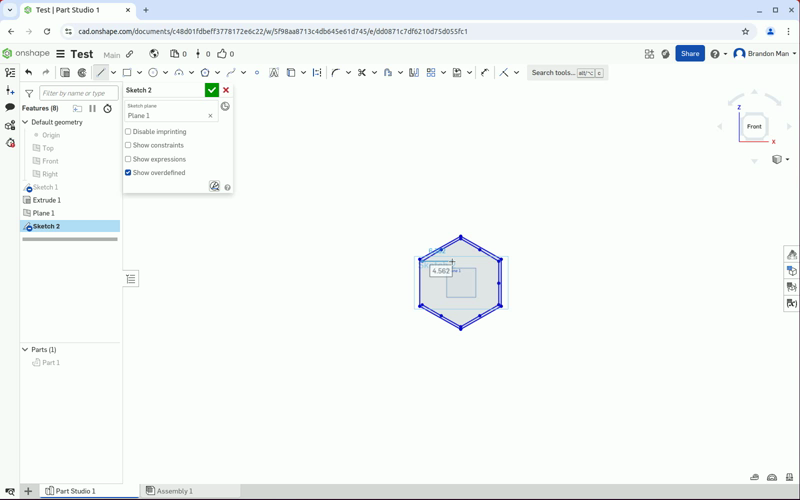
mouse_move(422, 283)
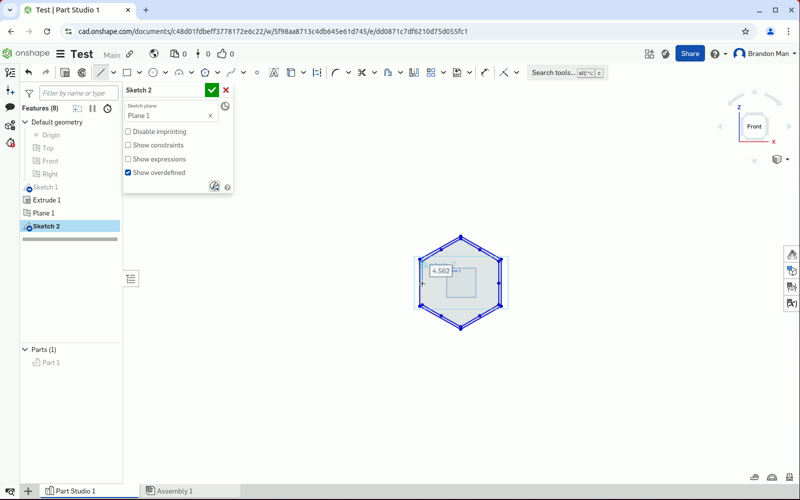
click(422, 283)
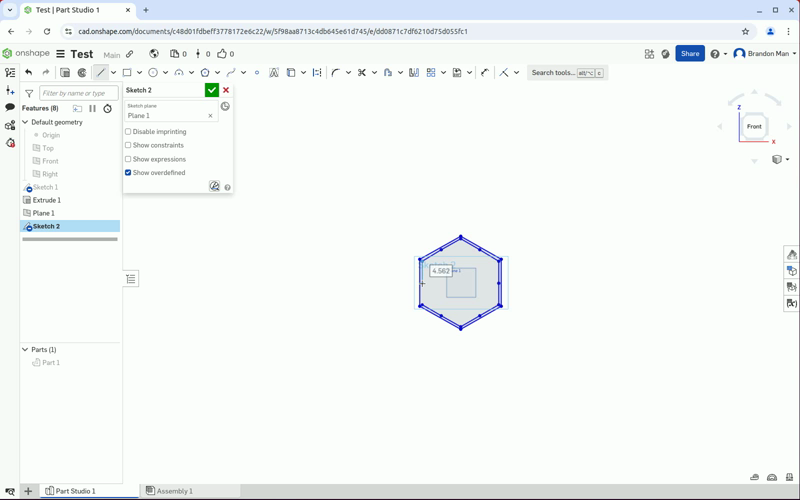
key_up(shift)
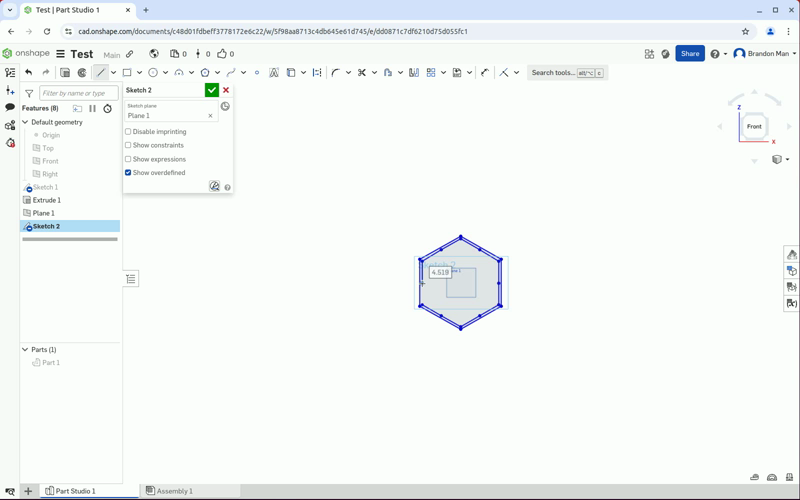
mouse_move(452, 283)
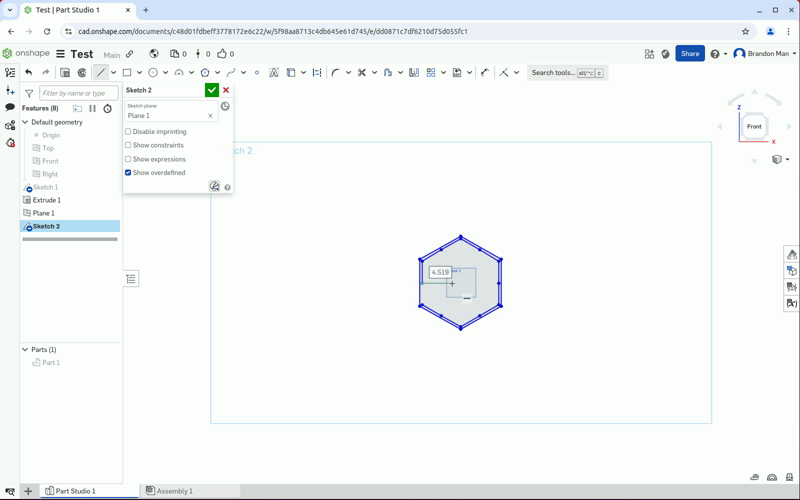
key_down(shift)
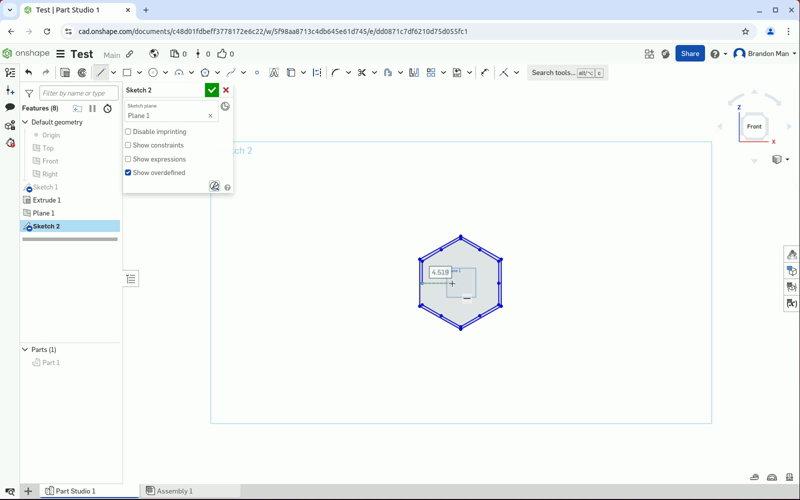
mouse_move(422, 304)
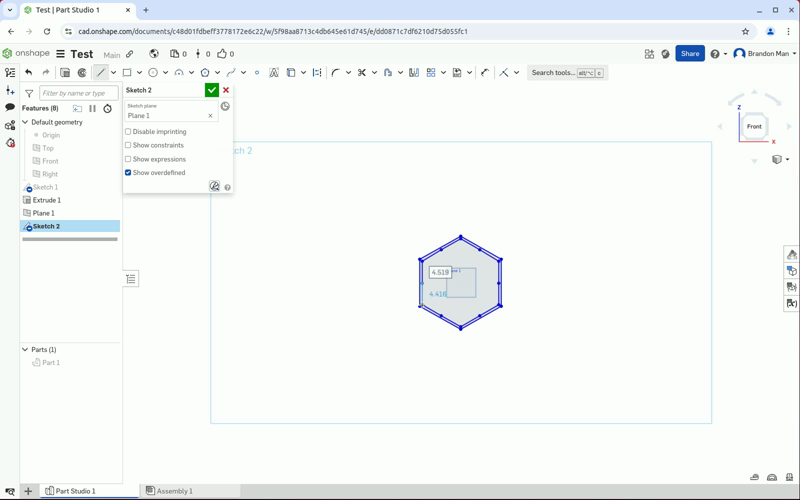
scroll(6)
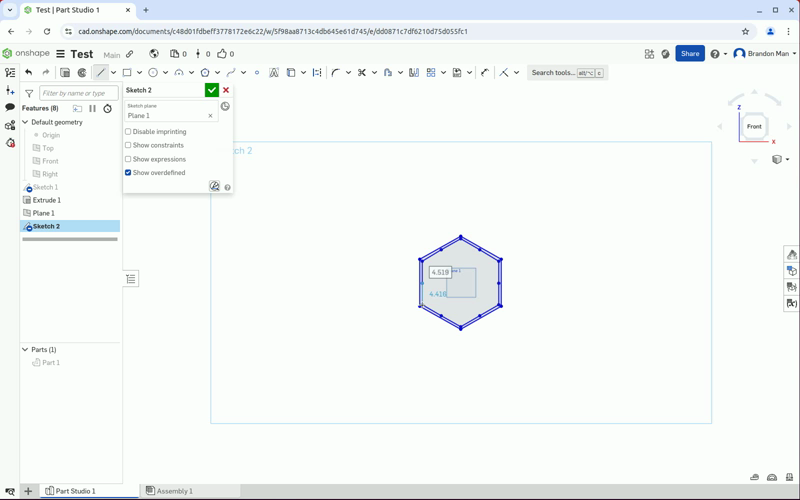
scroll(6)
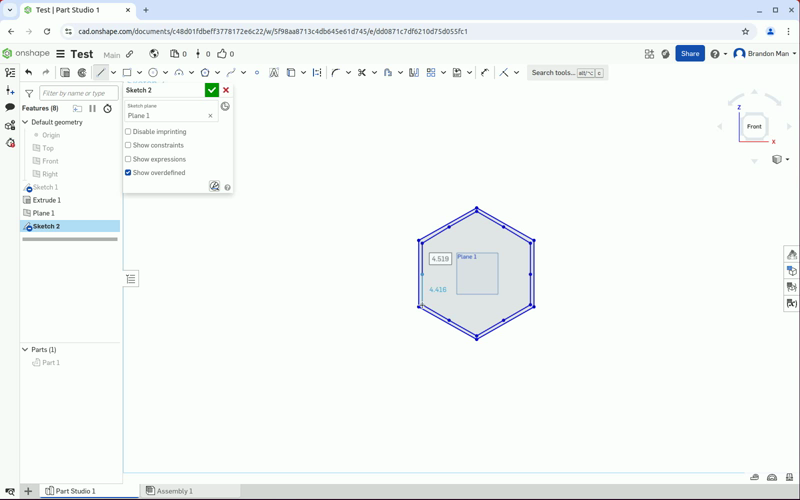
scroll(6)
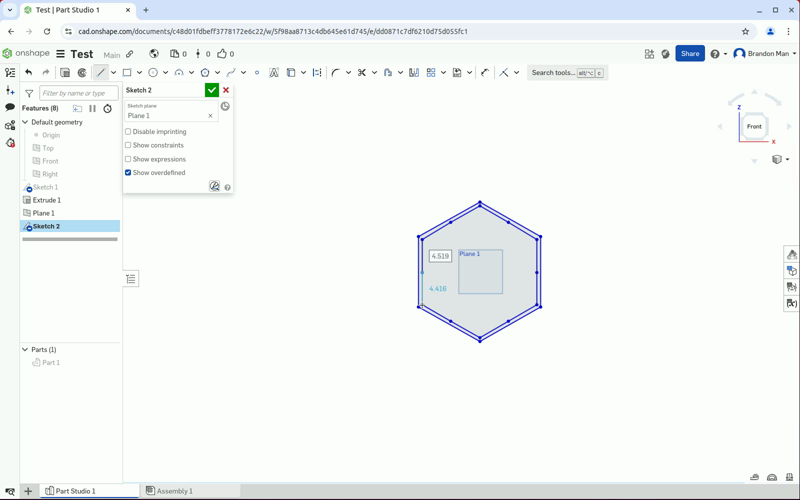
scroll(6)
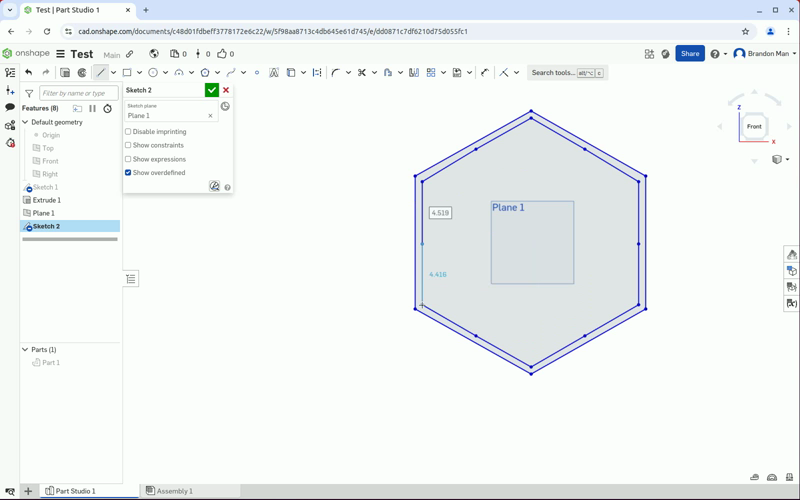
scroll(6)
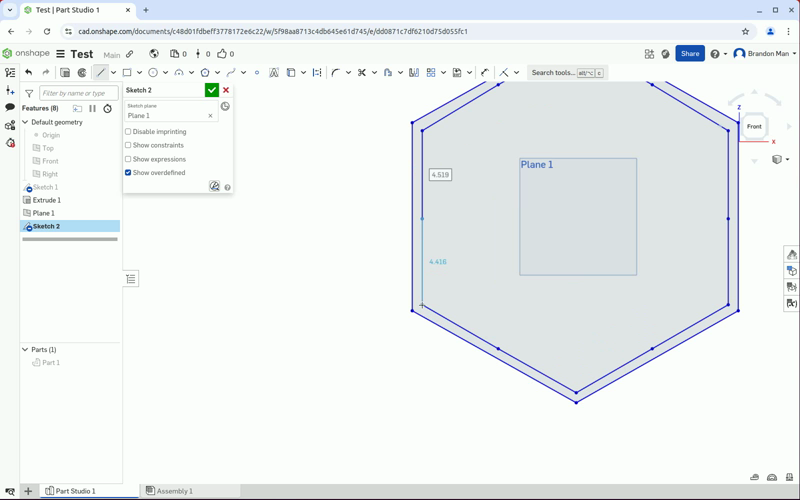
scroll(6)
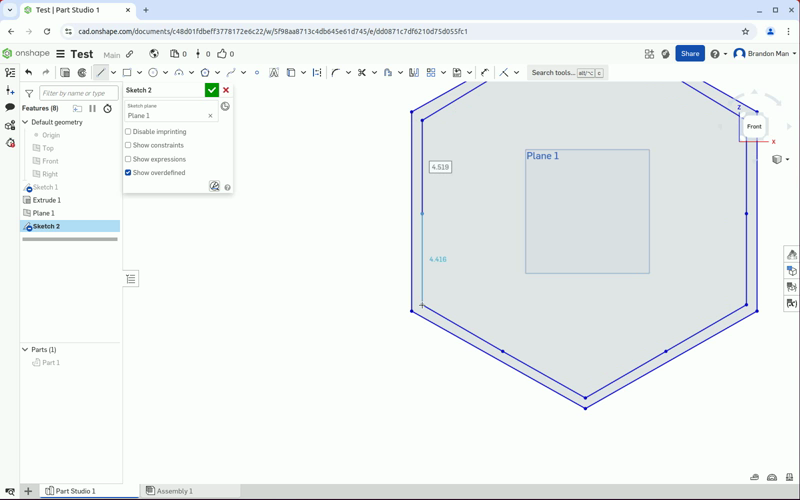
scroll(6)
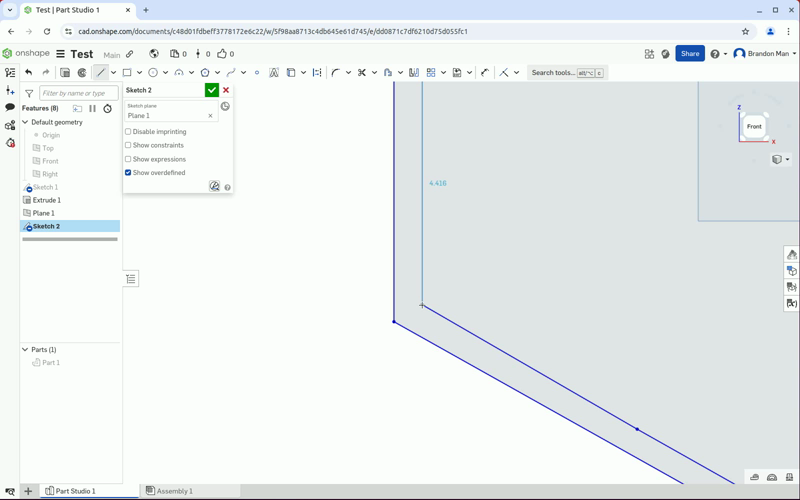
key_up(shift)
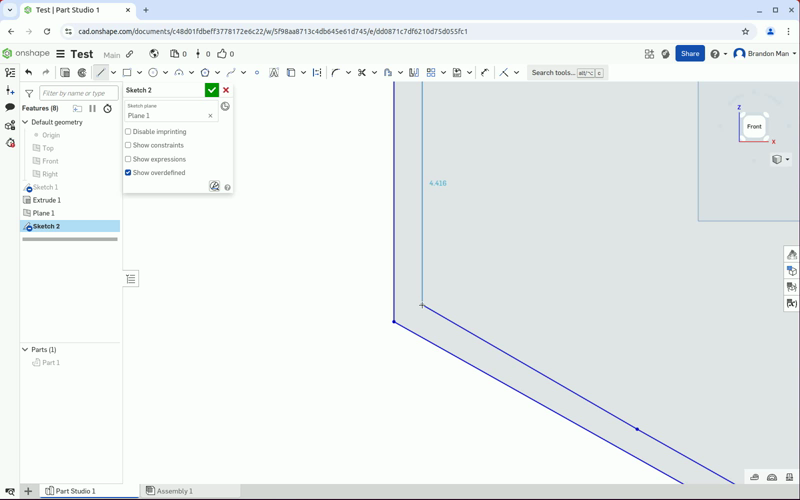
click(422, 304)
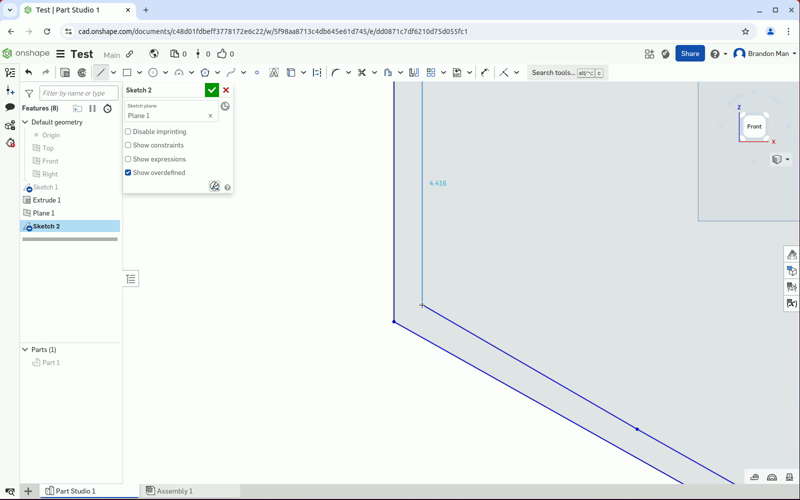
scroll(-6)
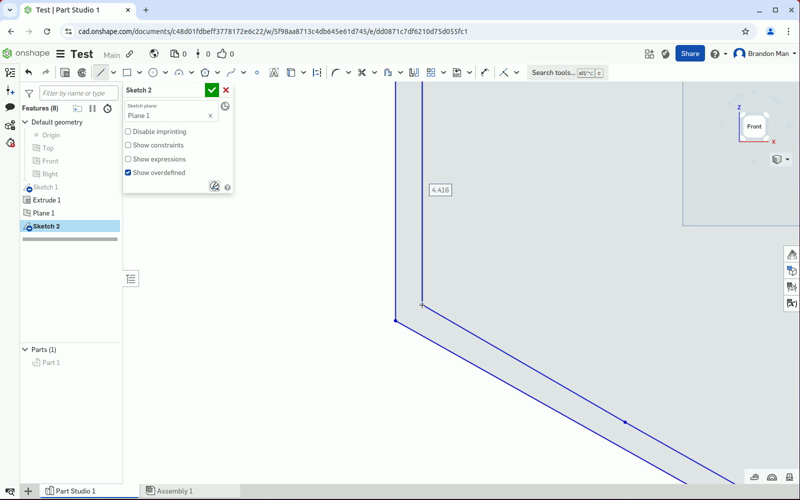
scroll(-6)
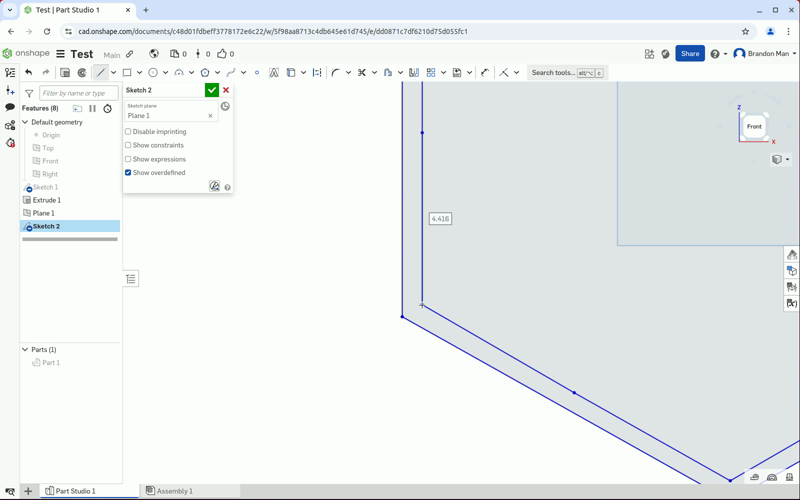
scroll(-6)
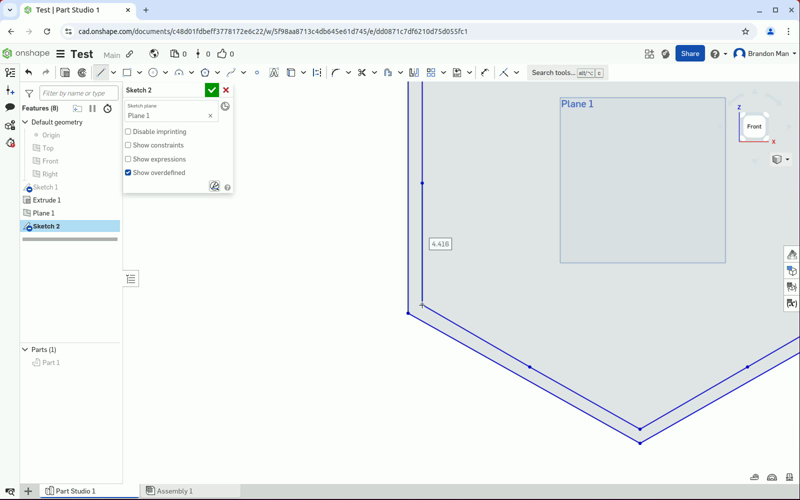
scroll(-6)
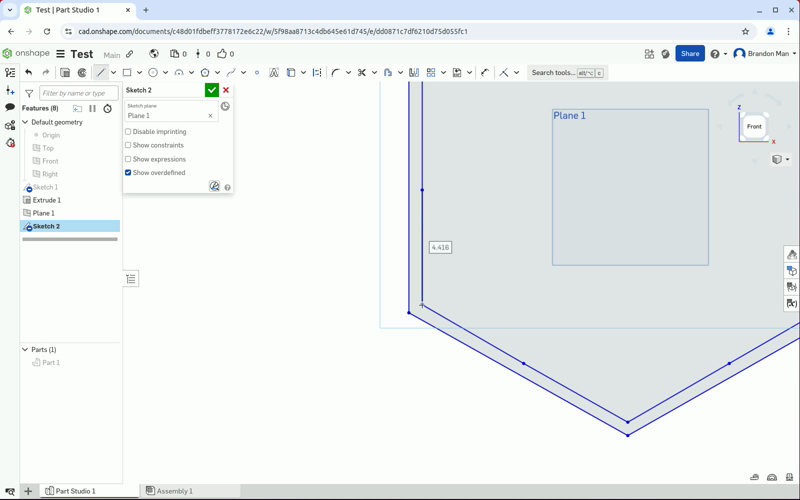
scroll(-6)
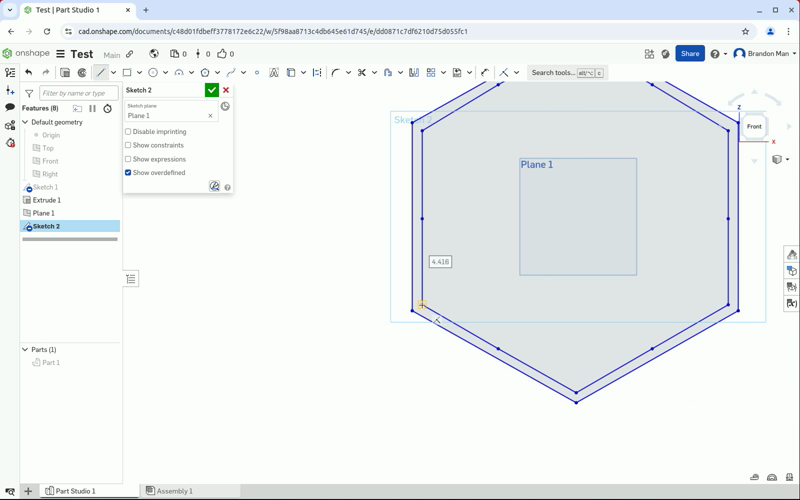
scroll(-6)
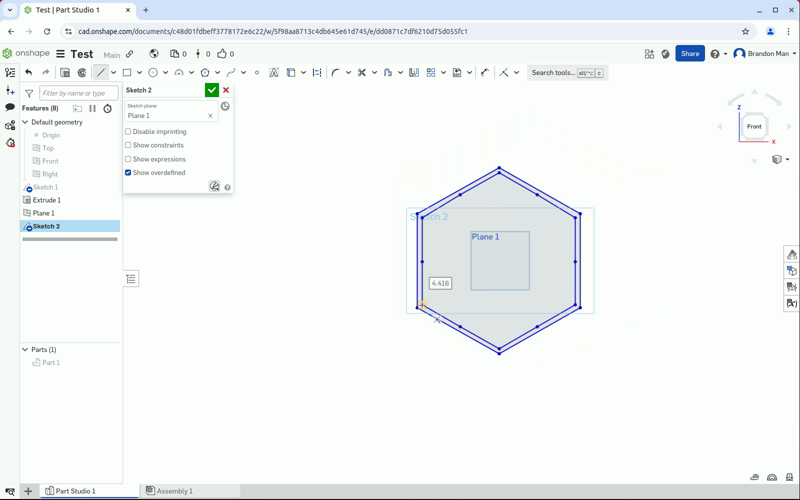
scroll(-6)
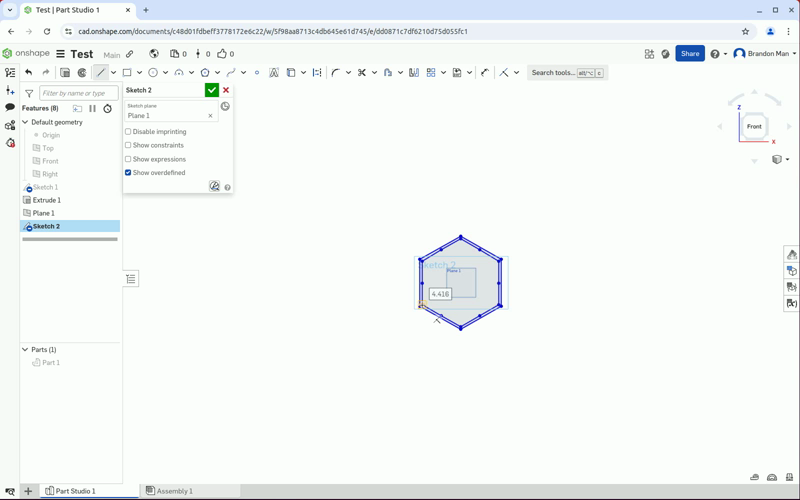
key(esc)
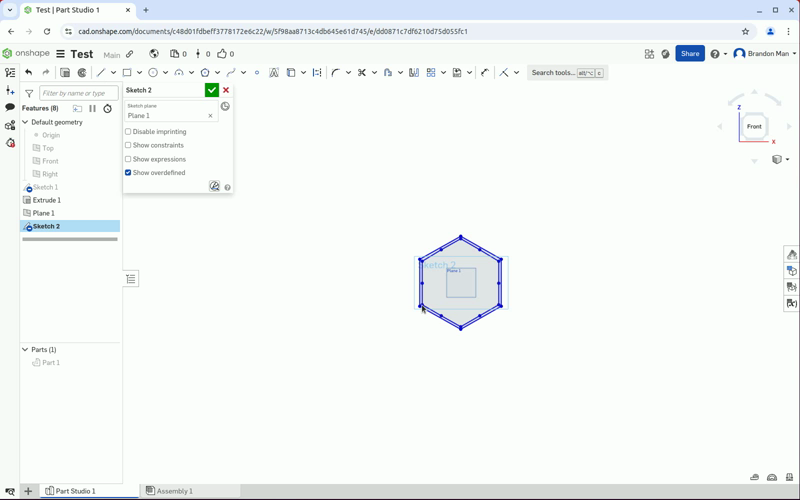
mouse_move(467, 241)
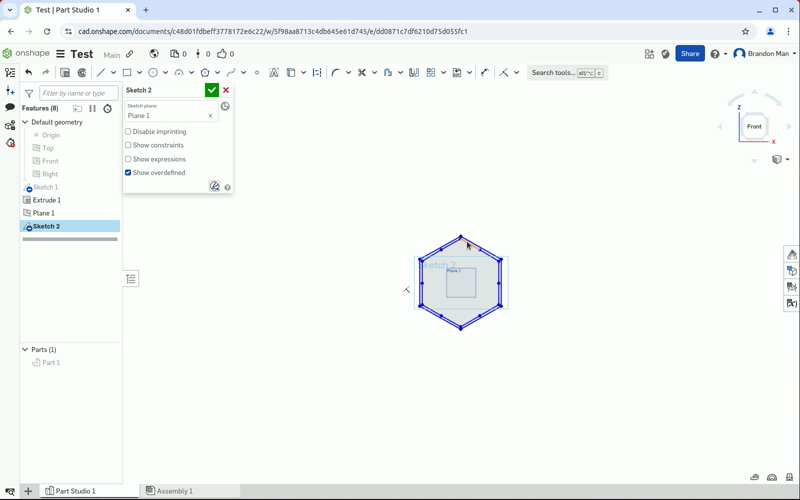
scroll(6)
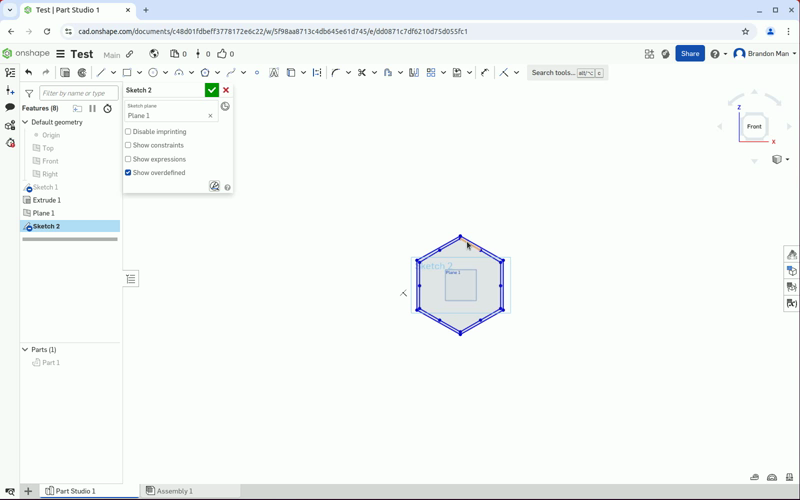
scroll(6)
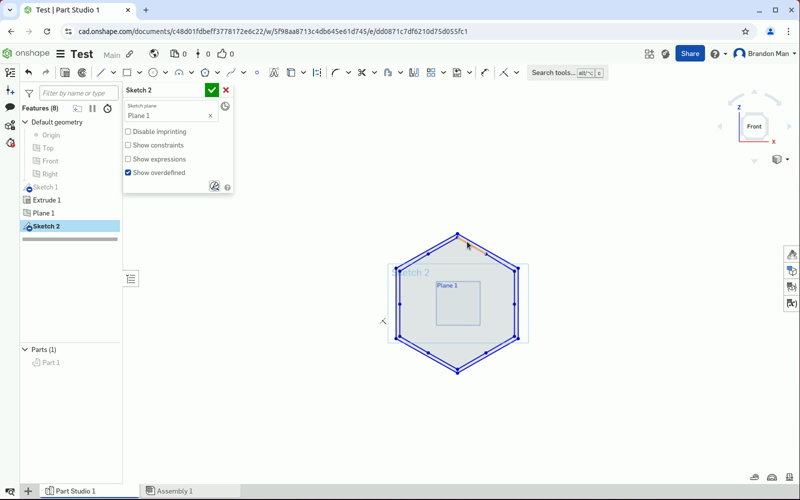
scroll(6)
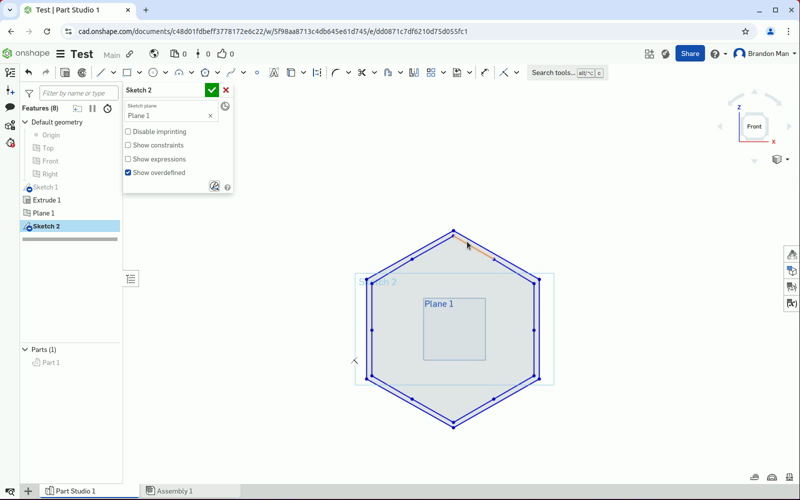
scroll(6)
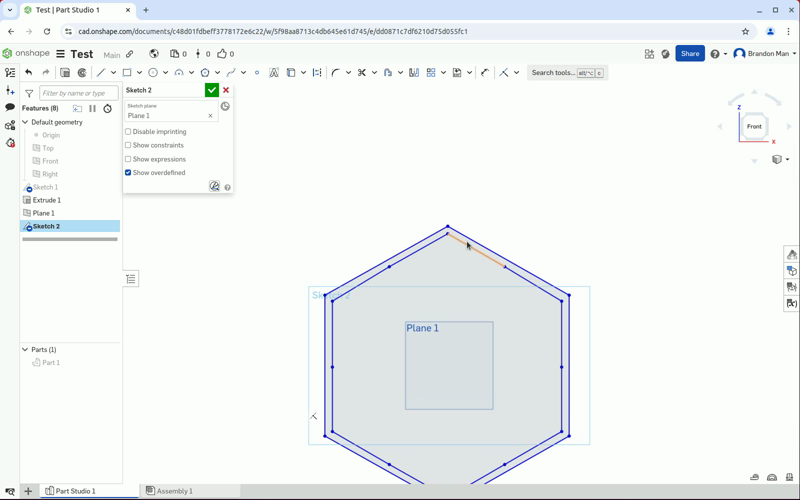
scroll(6)
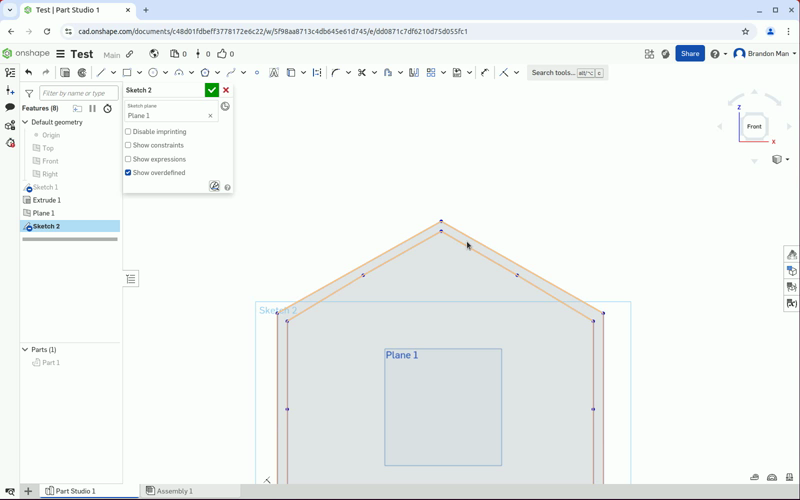
scroll(6)
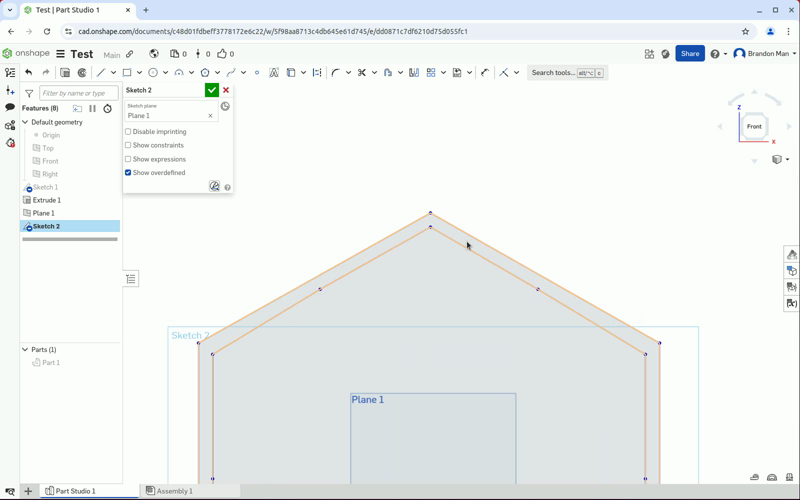
scroll(6)
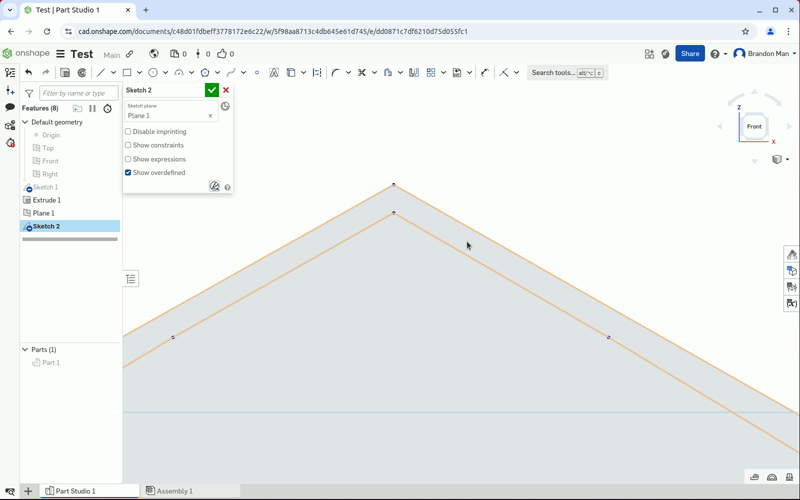
click(467, 241)
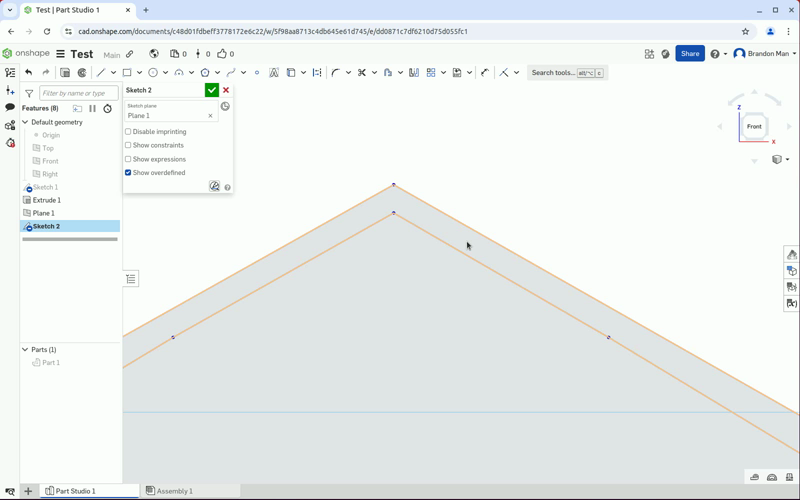
scroll(-6)
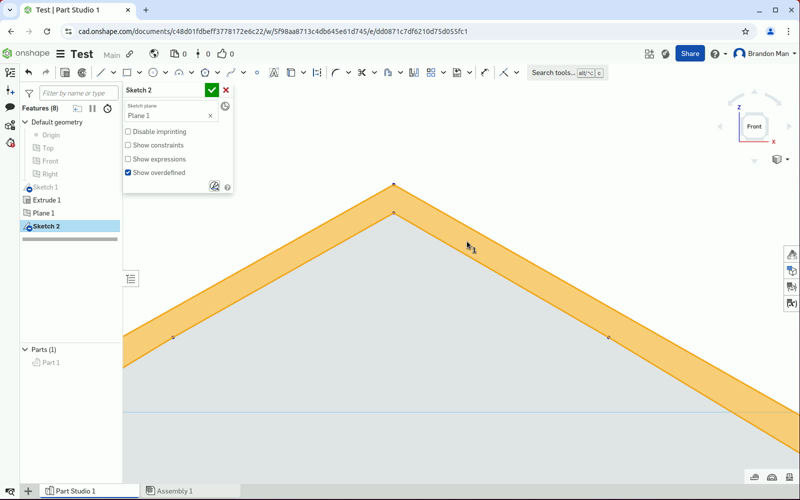
scroll(-6)
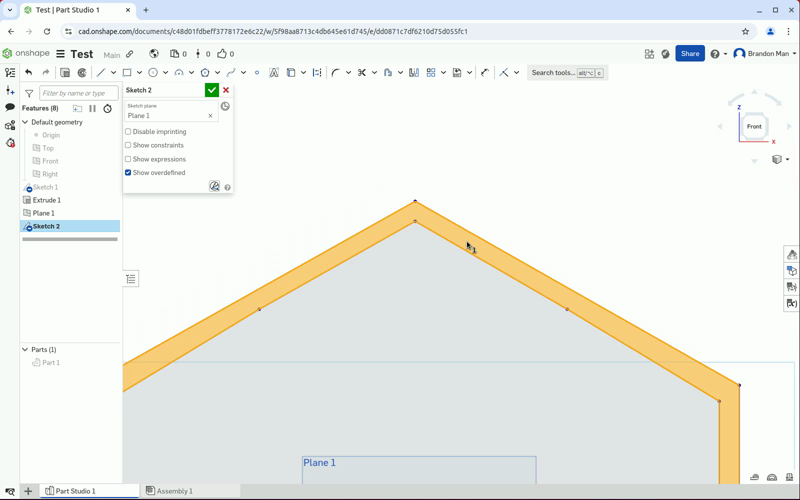
scroll(-6)
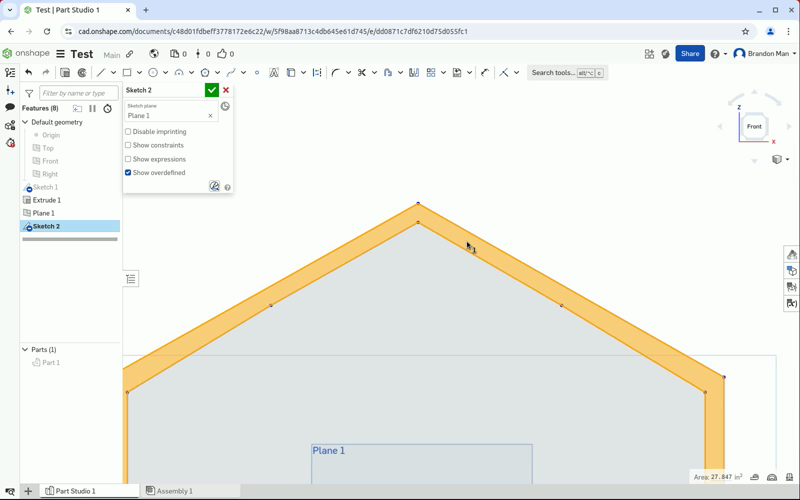
scroll(-6)
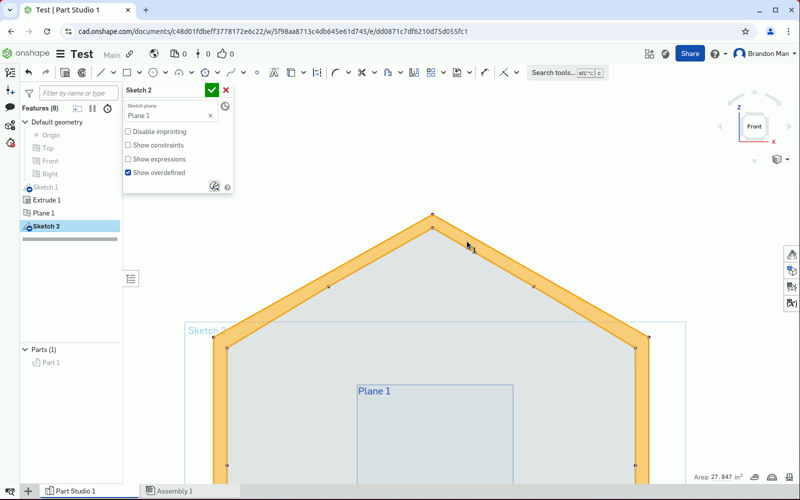
scroll(-6)
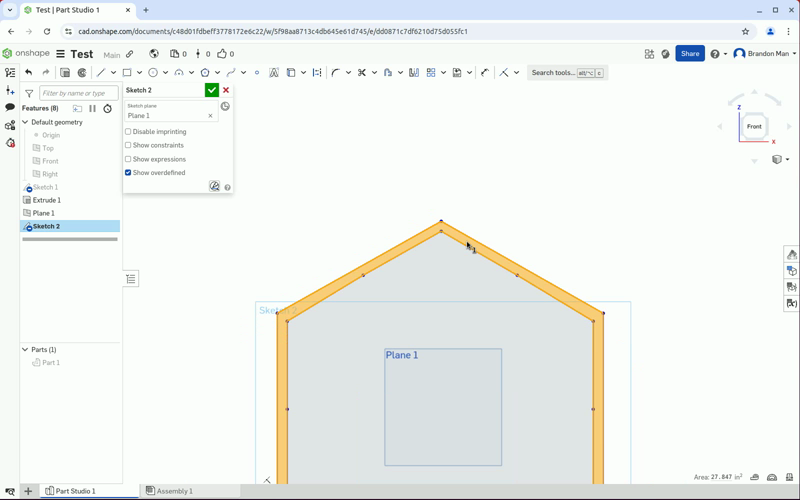
scroll(-6)
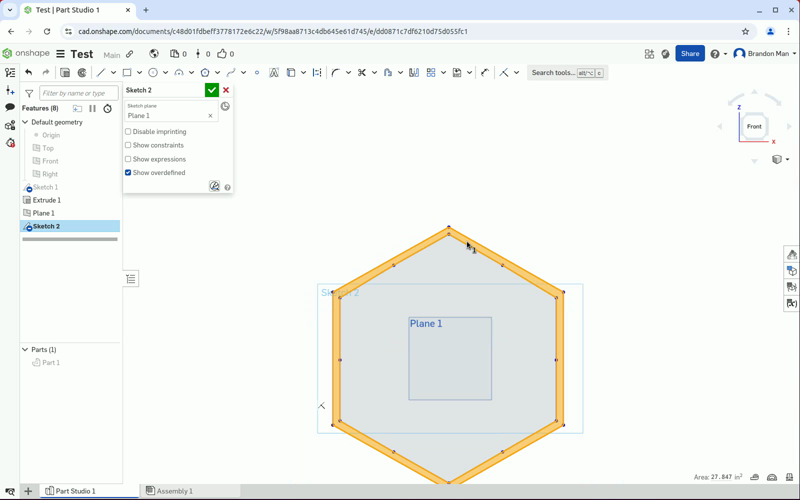
scroll(-6)
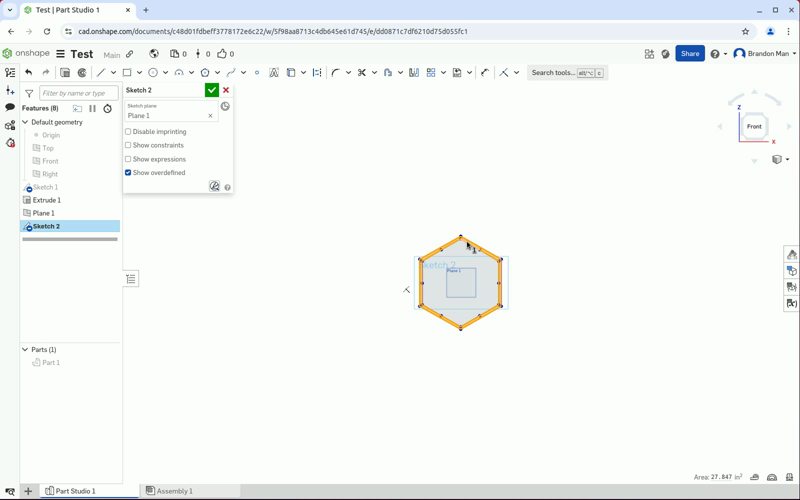
mouse_move(73, 352)
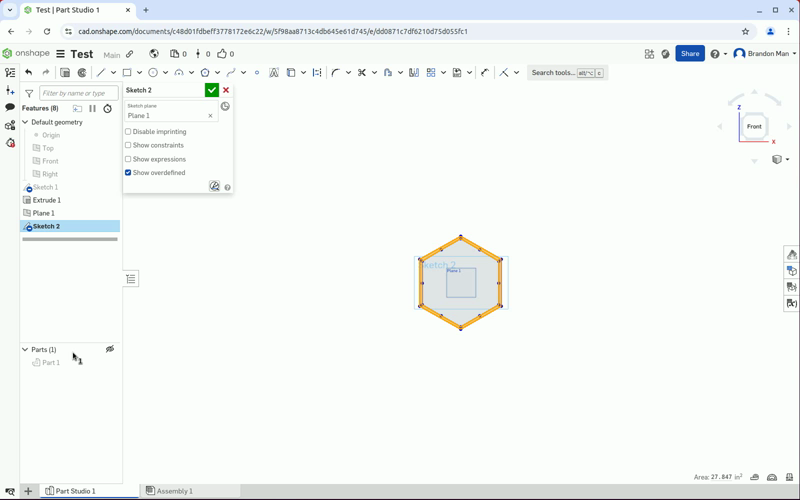
key(shift+y)
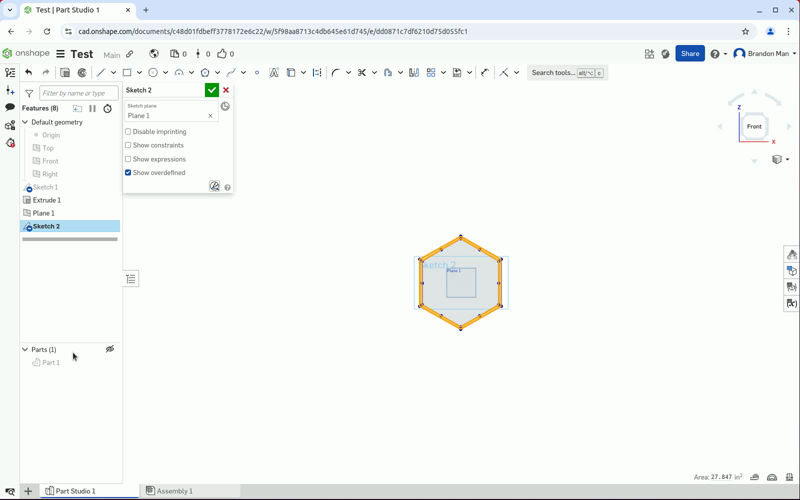
key(shift+e)
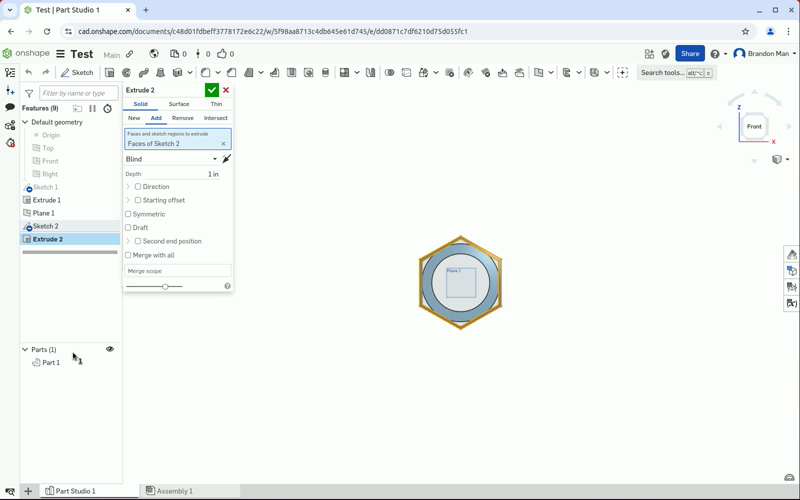
mouse_move(143, 106)
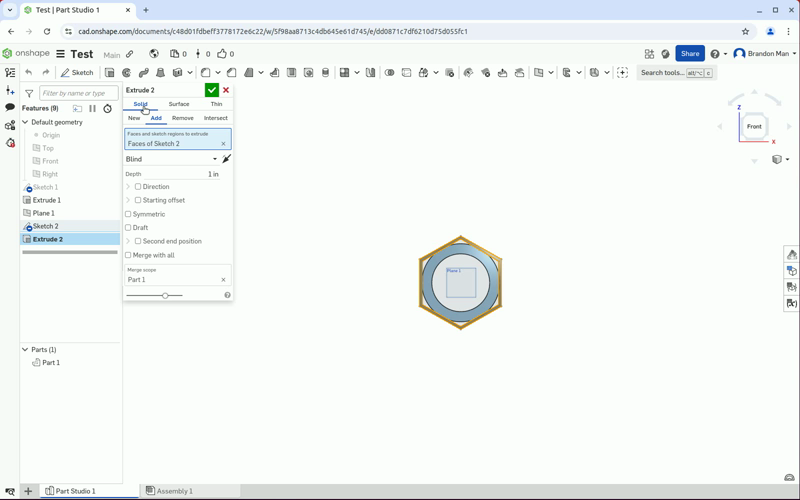
click(143, 106)
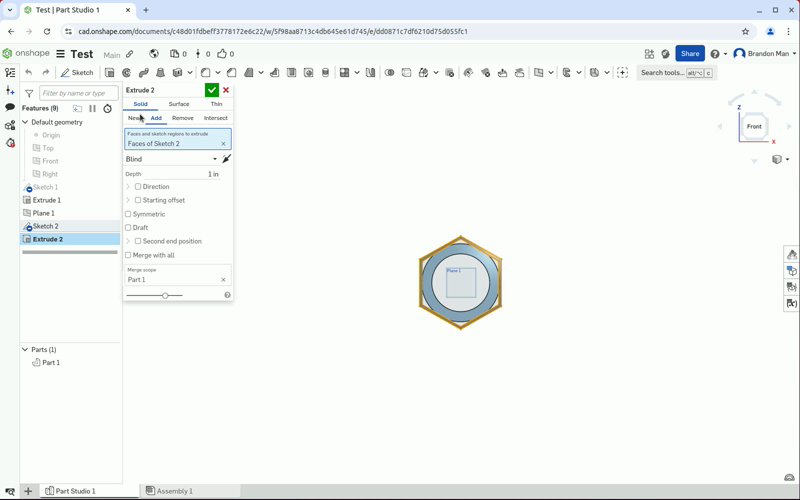
mouse_move(137, 120)
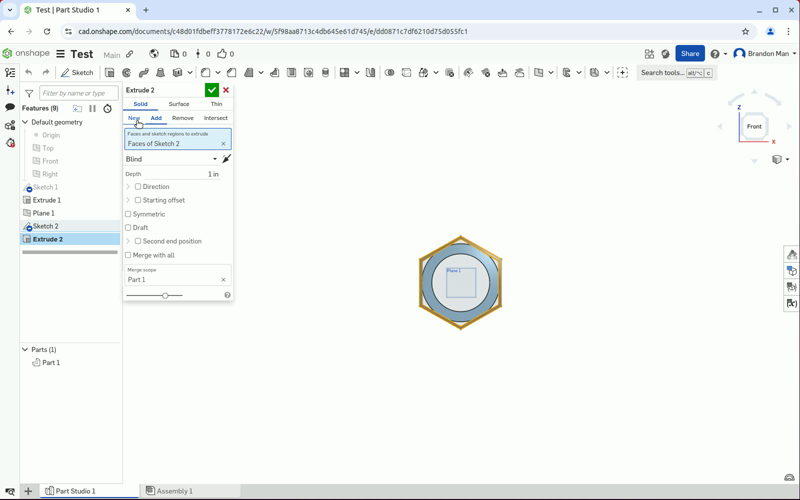
click(137, 120)
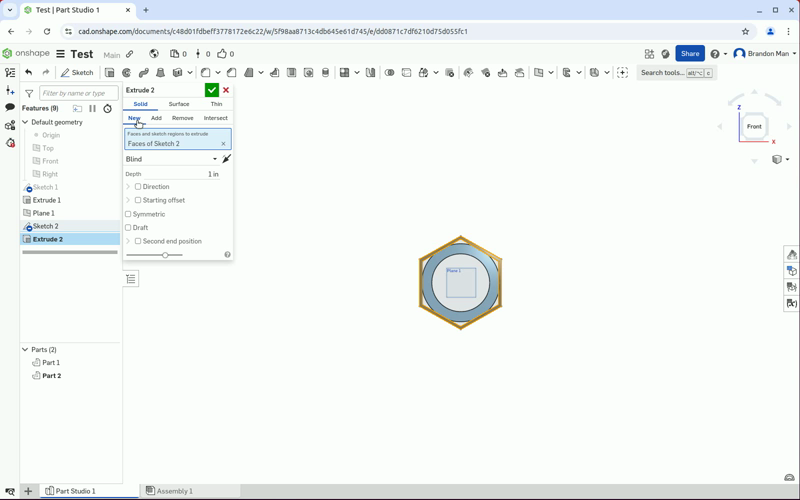
key(tab, 4)
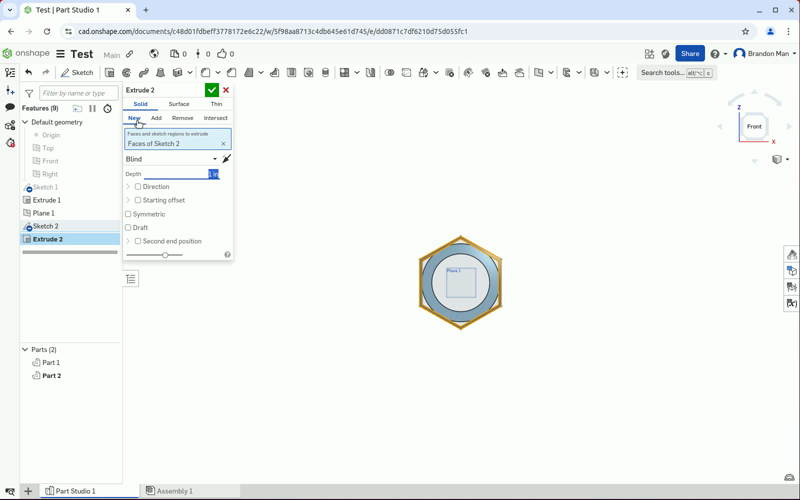
text(5.296)
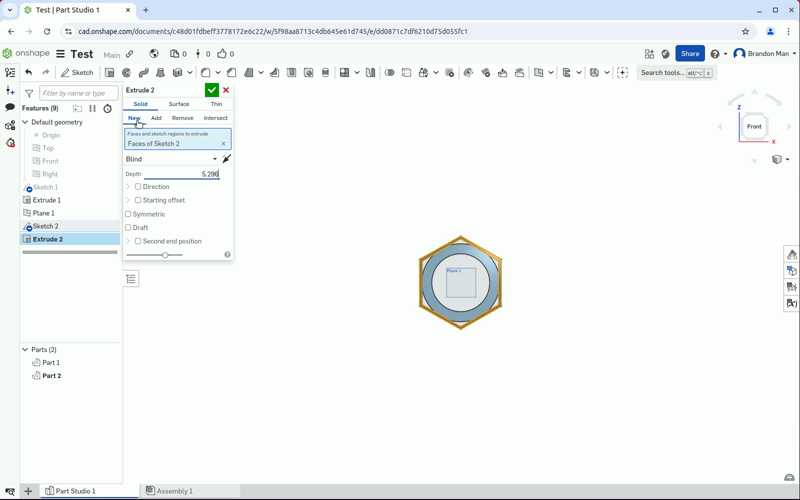
key(enter)
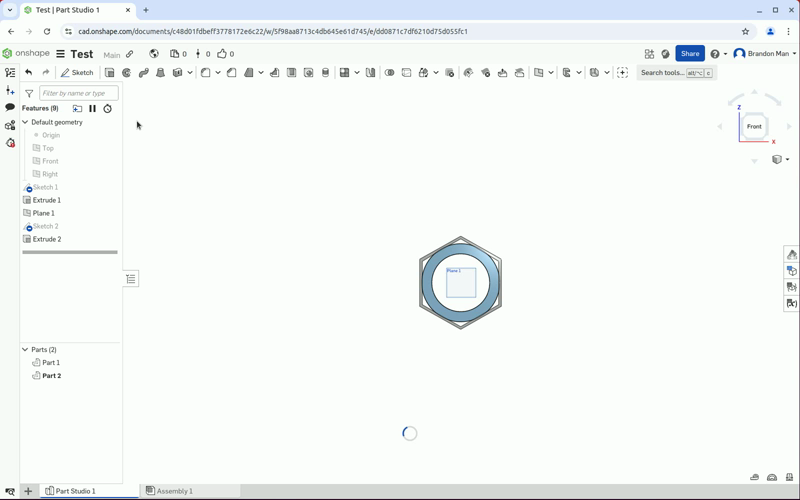
key(shift+h)
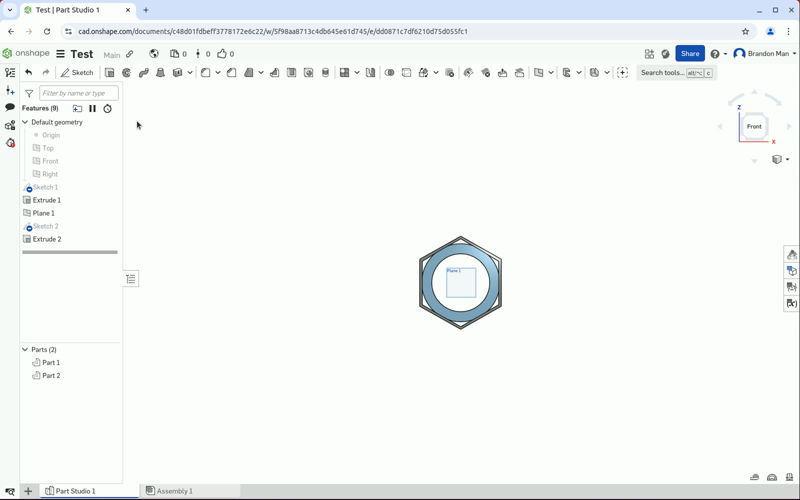
key(shift+h)
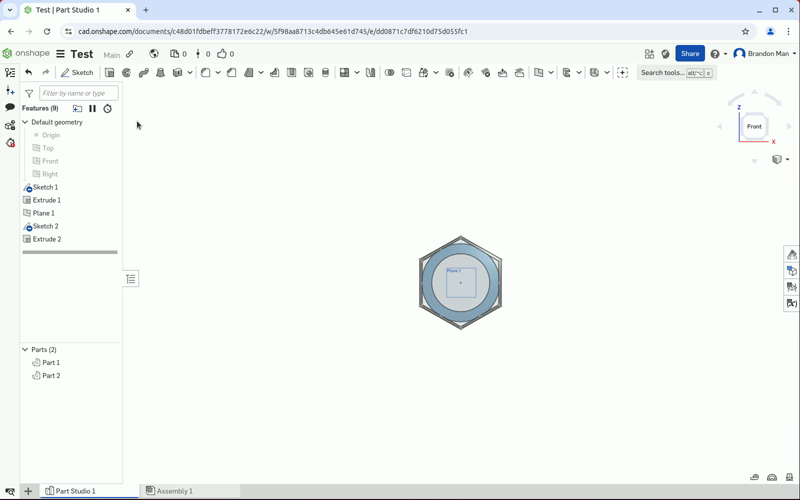
key(shift+7)
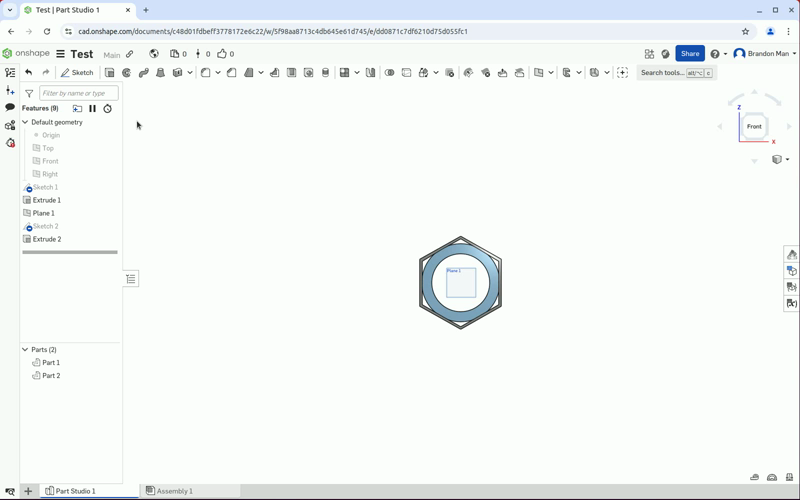
key(left, 2)
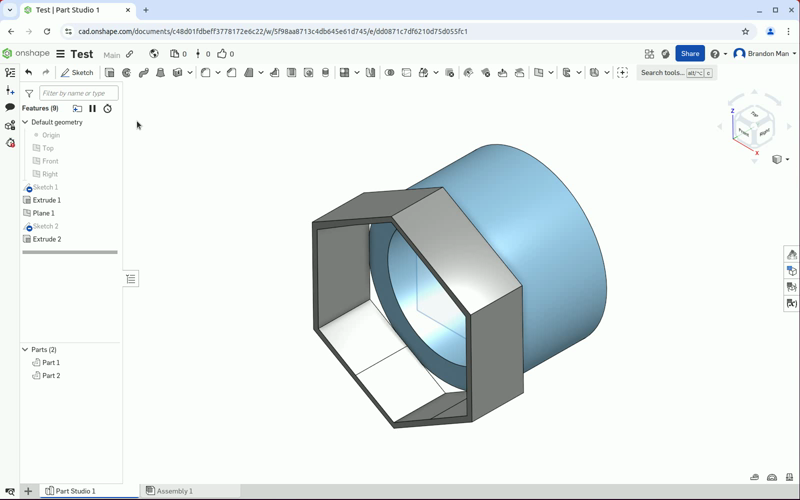
key(down, 2)
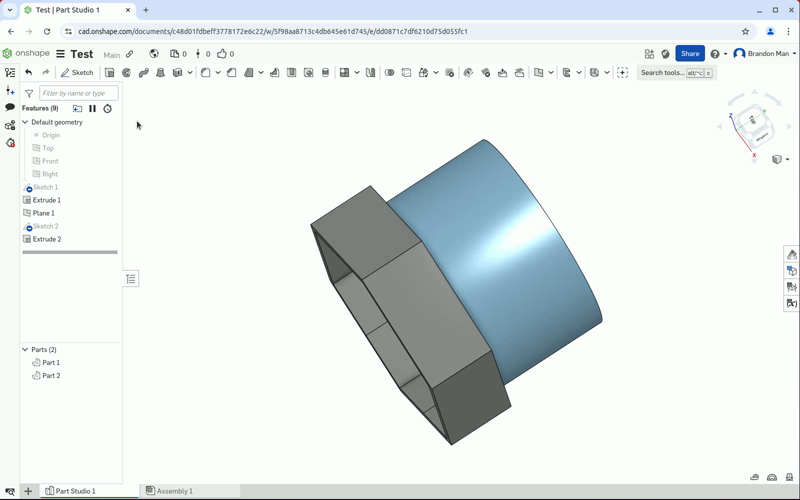
key(up, 2)
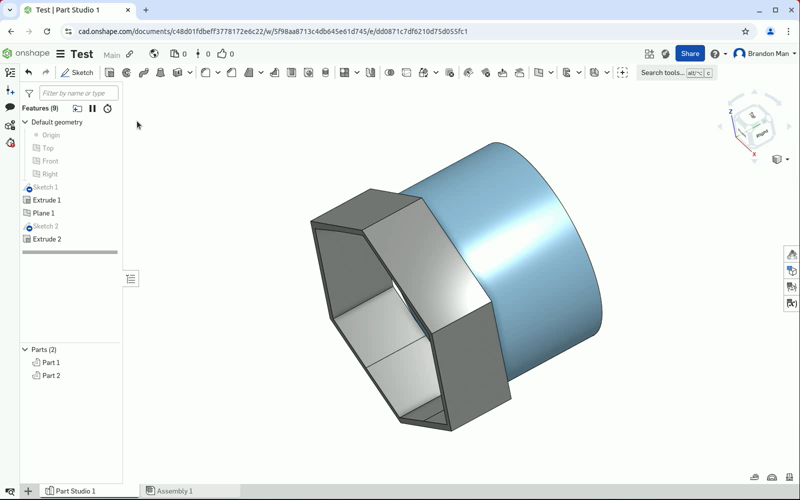
key(right, 2)
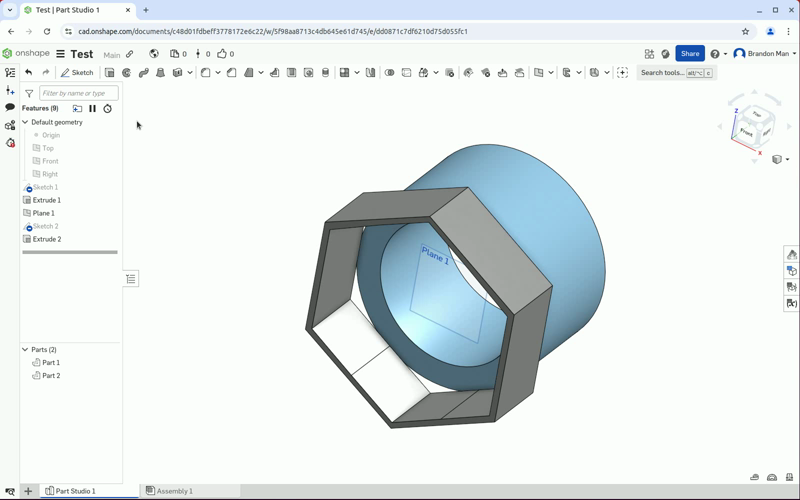
mouse_move(73, 189)
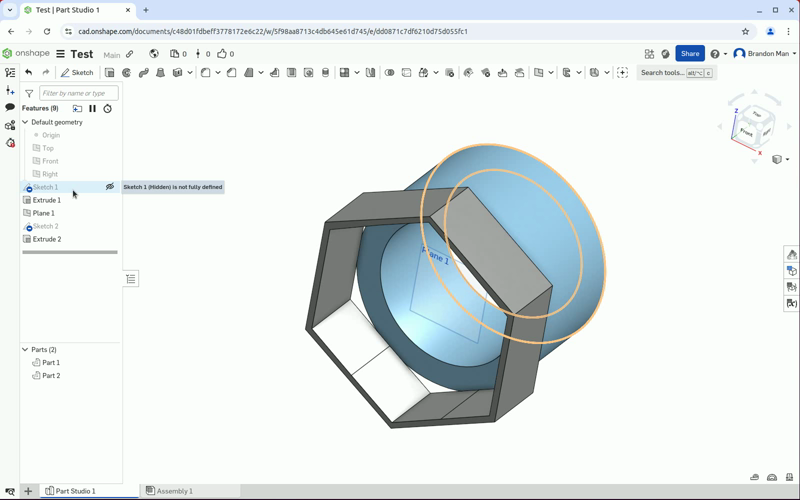
click(73, 189)